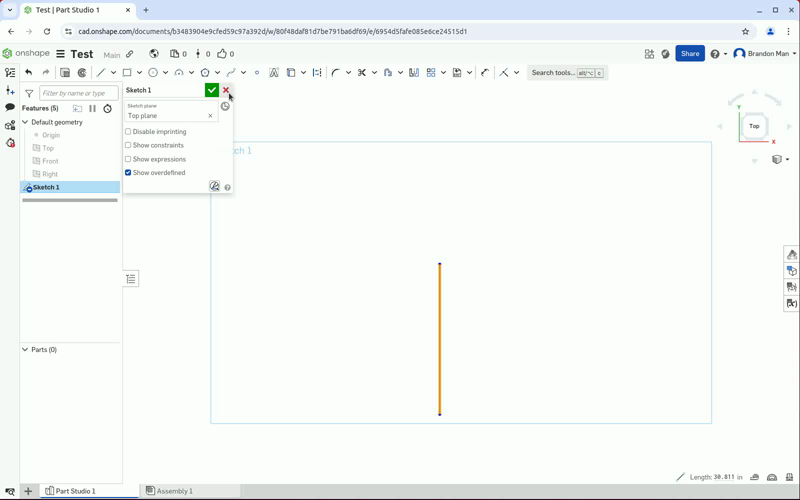
key(shift+h)
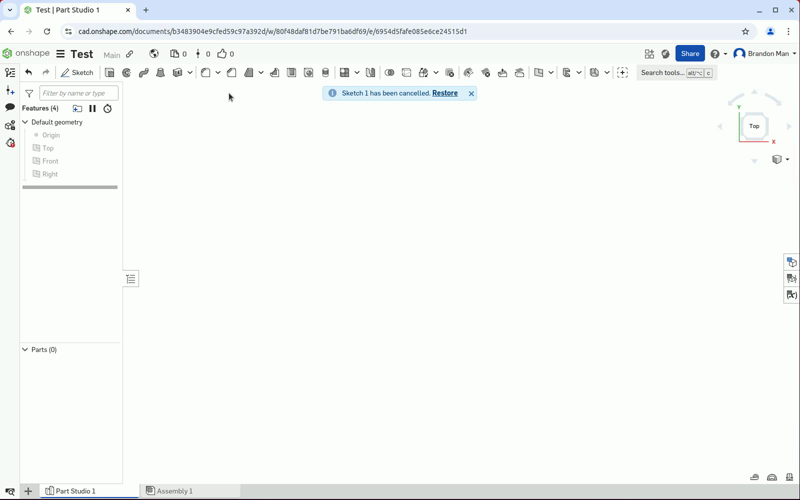
mouse_move(73, 352)
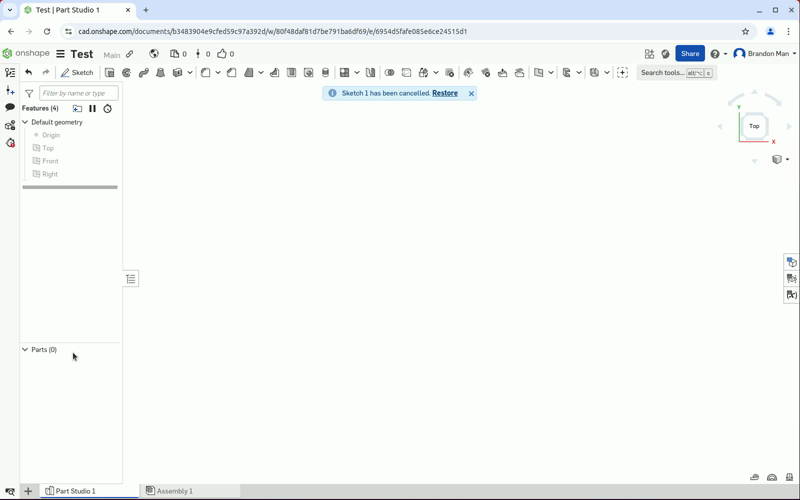
key(y)
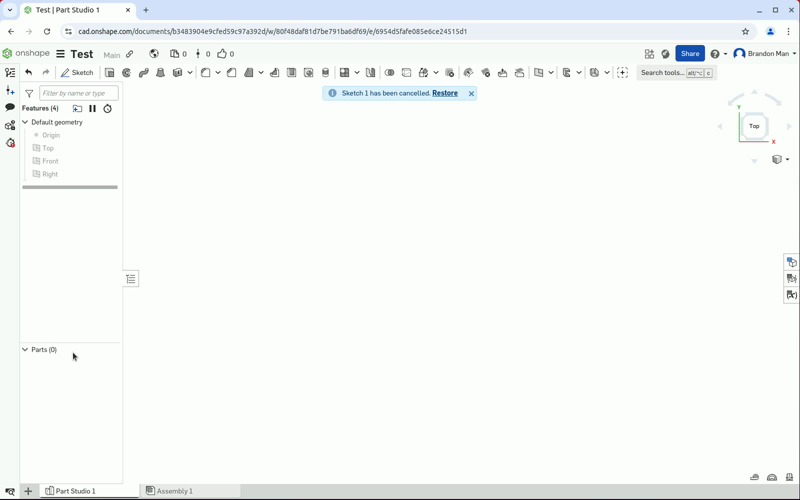
key(shift+p)
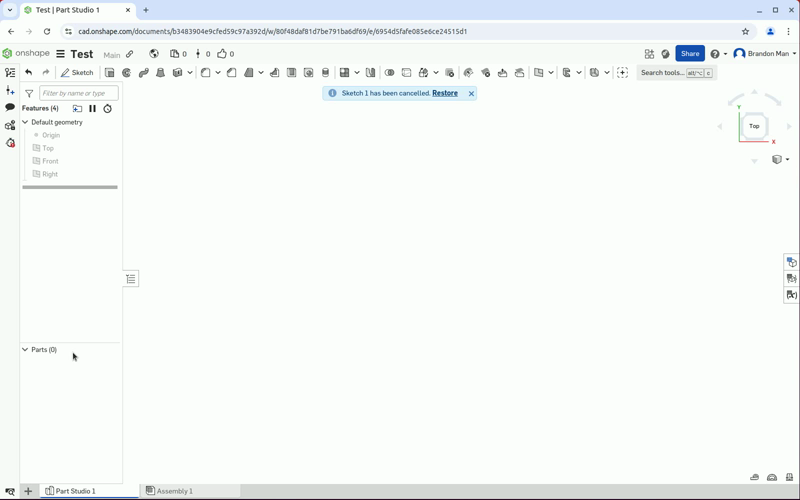
key(space)
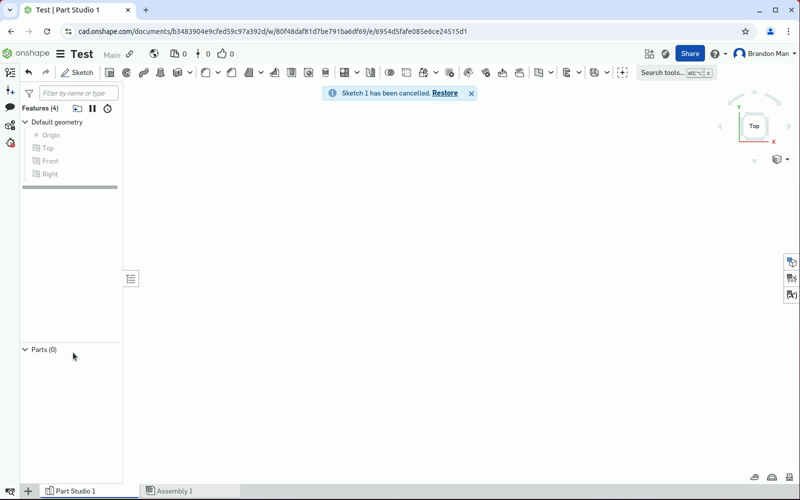
key_down(shift)
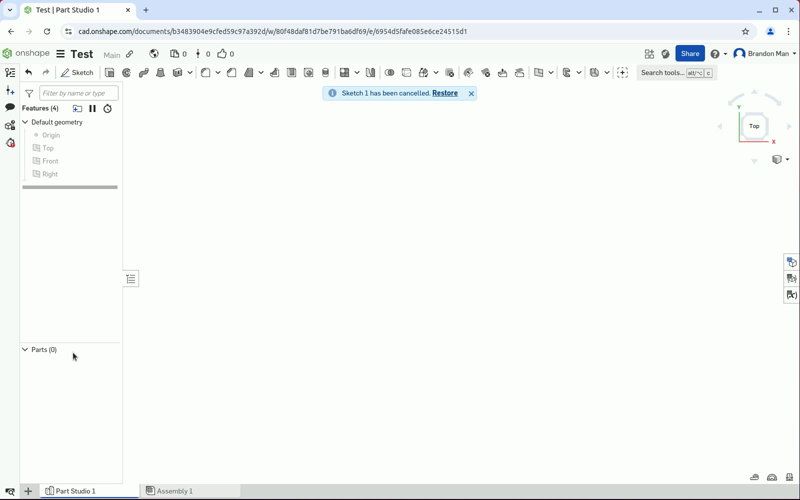
key(up)
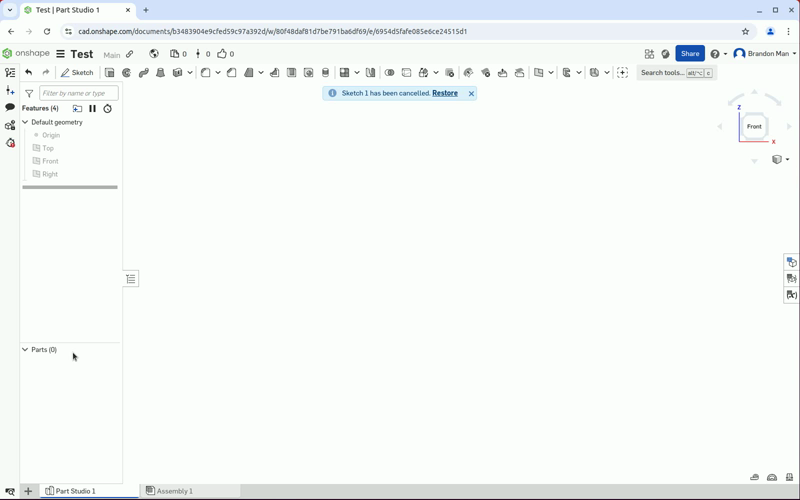
key_up(shift)
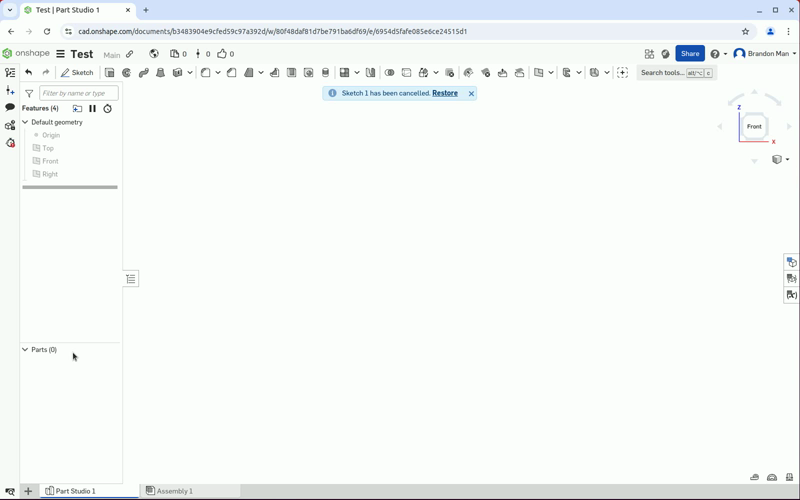
mouse_move(73, 352)
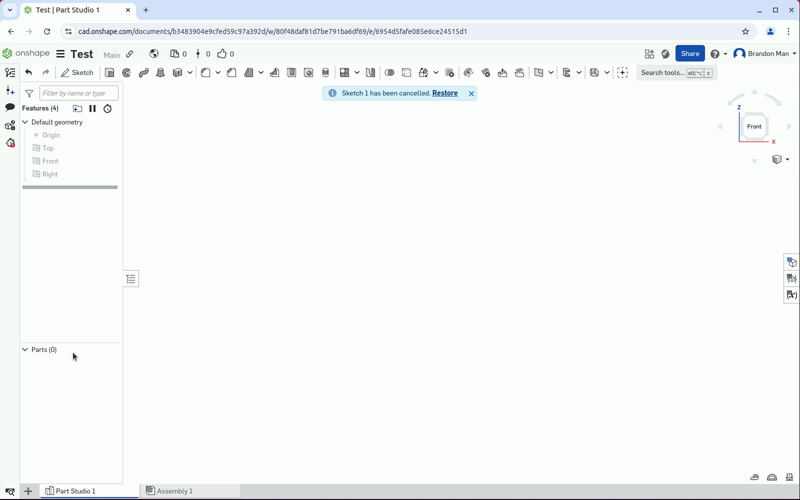
key(shift+y)
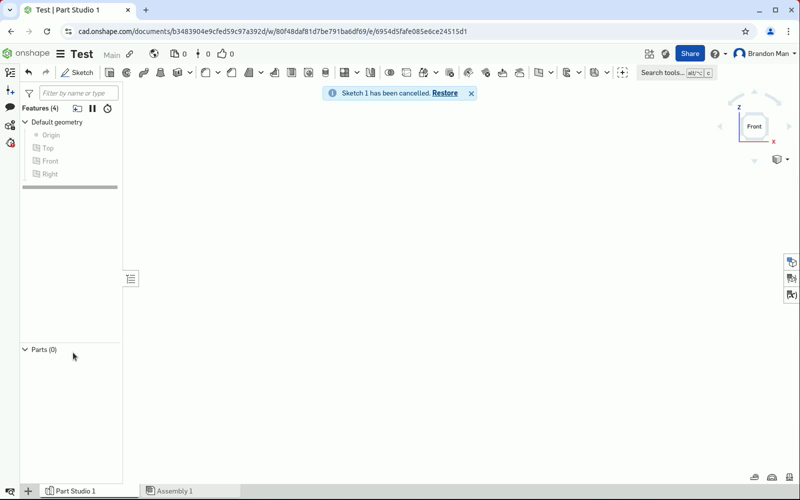
key(shift+s)
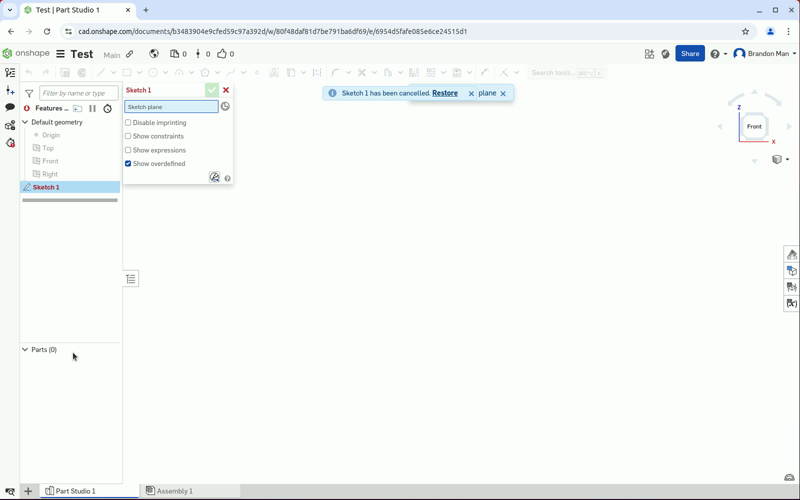
mouse_move(73, 163)
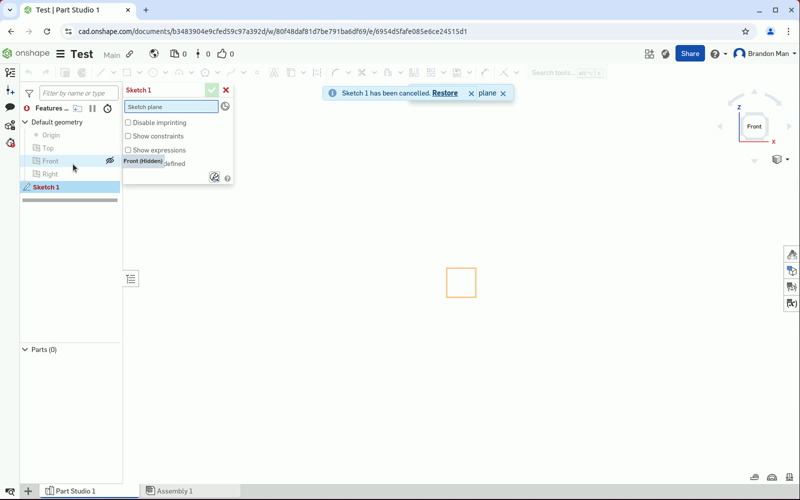
click(73, 163)
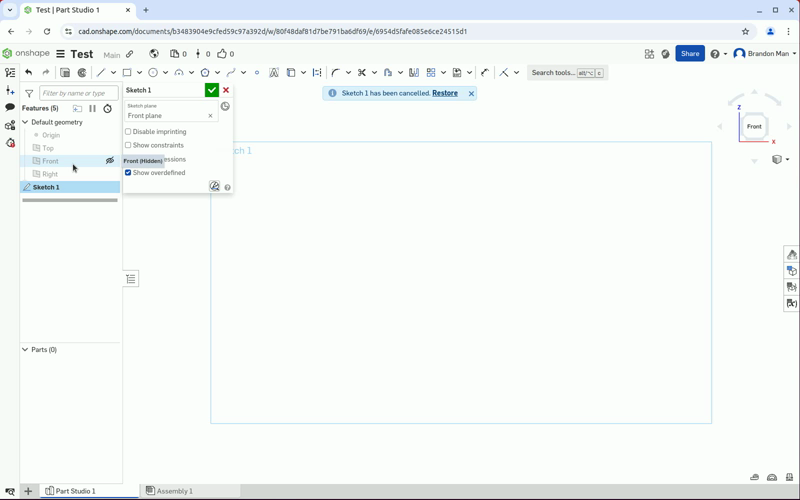
mouse_move(73, 352)
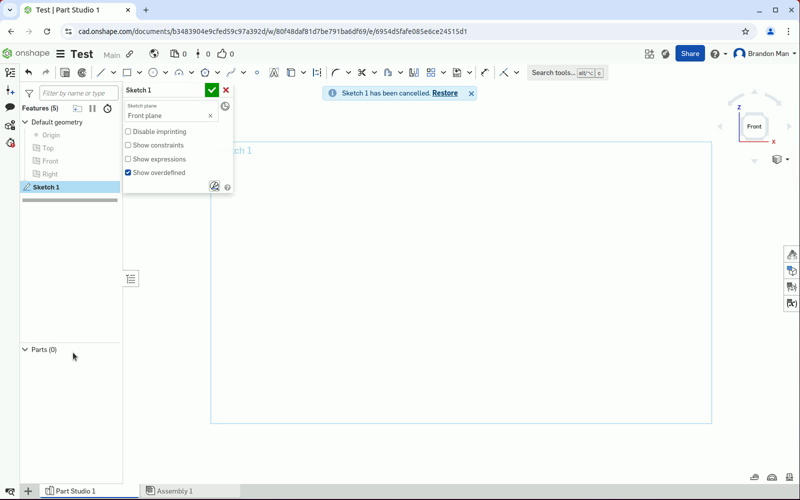
key(y)
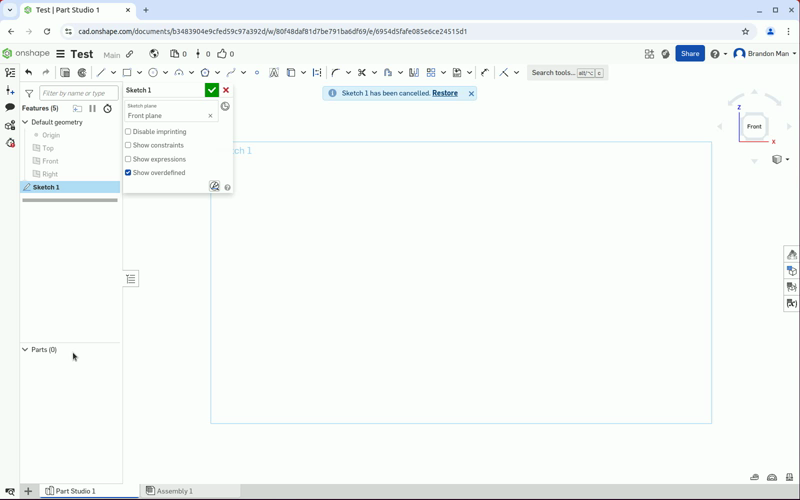
key(l)
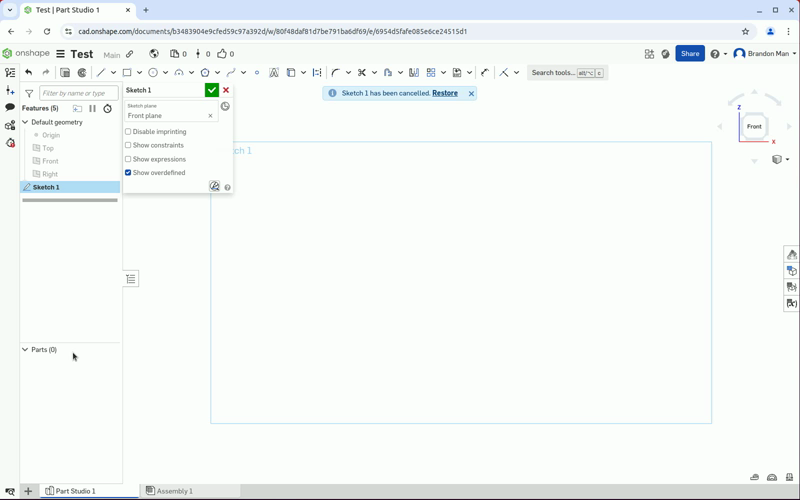
key_down(shift)
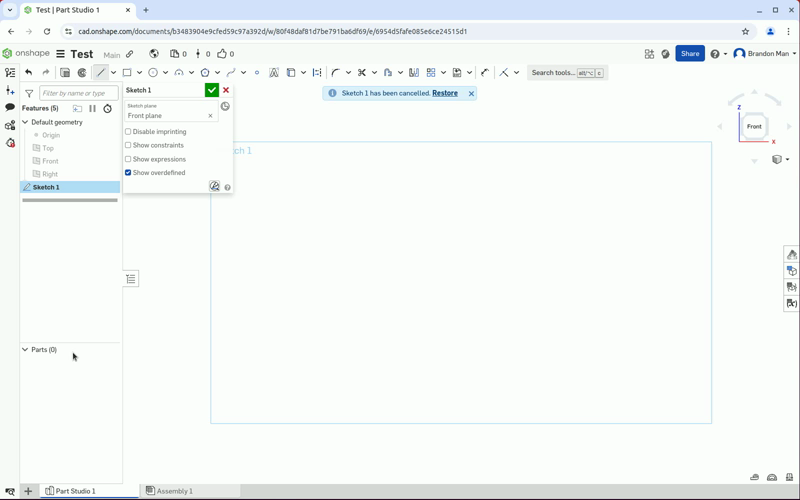
mouse_move(361, 395)
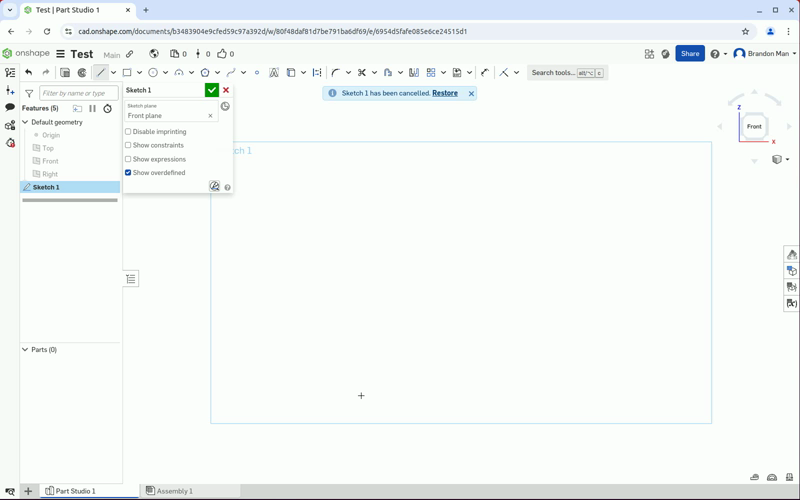
click(361, 395)
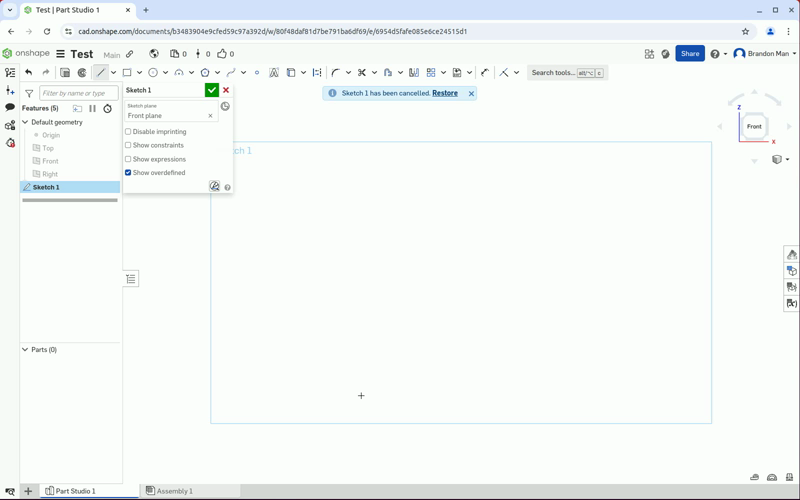
key_up(shift)
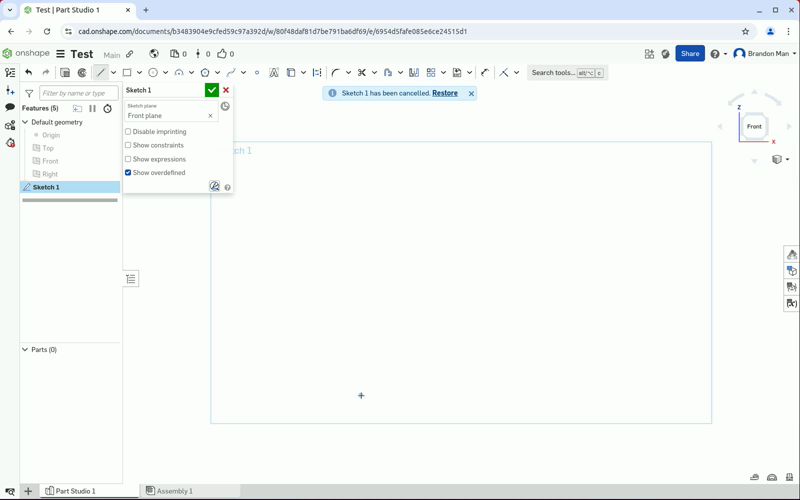
key_down(shift)
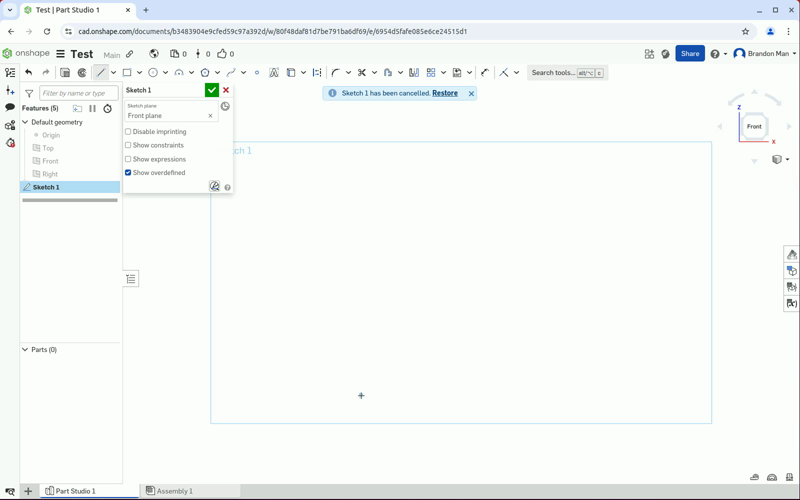
mouse_move(391, 395)
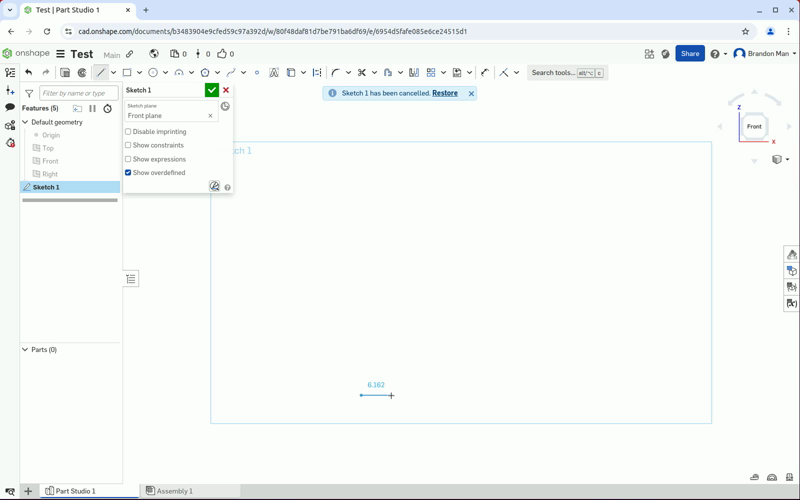
mouse_move(363, 395)
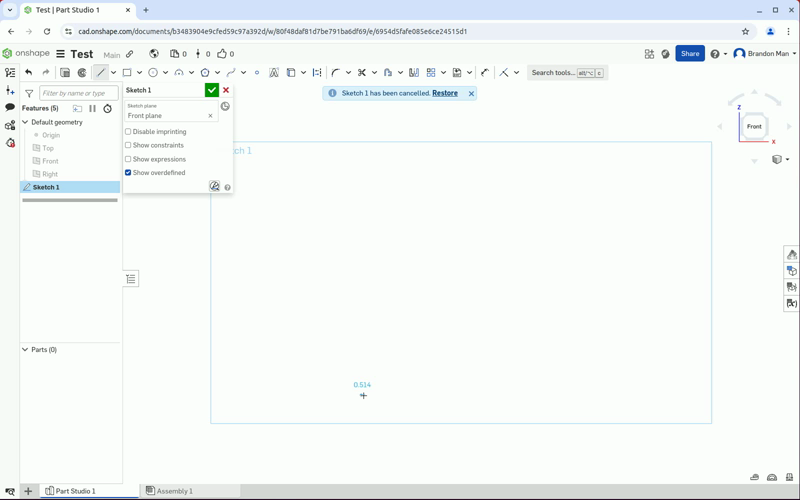
scroll(6)
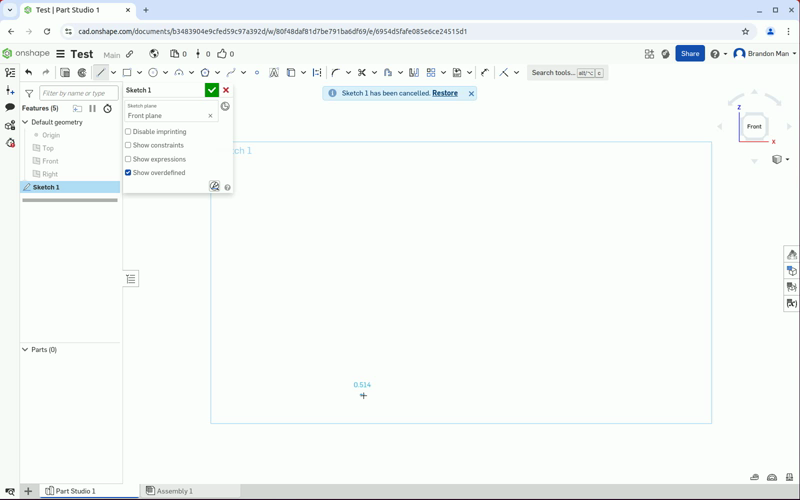
scroll(6)
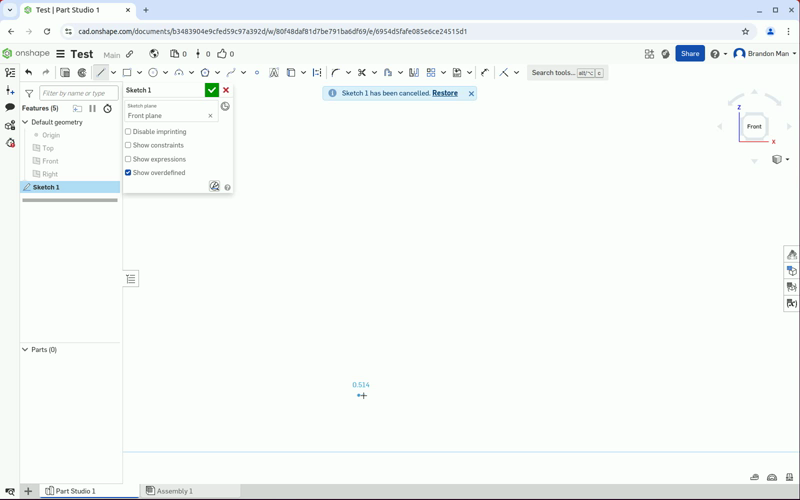
scroll(6)
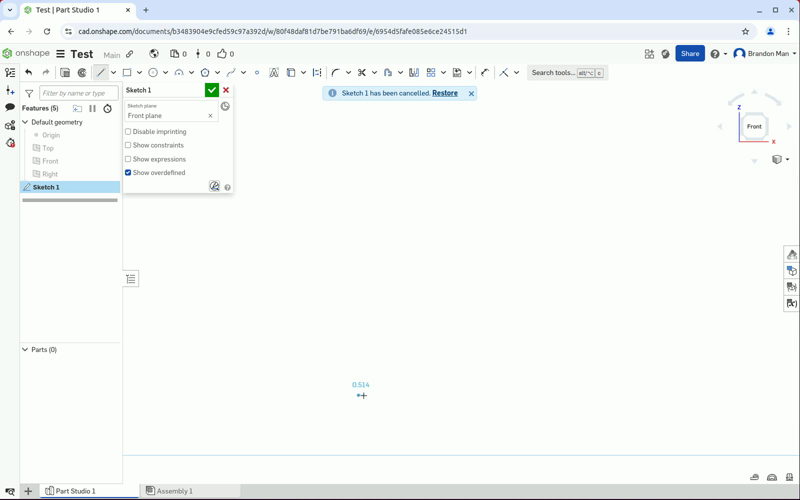
scroll(6)
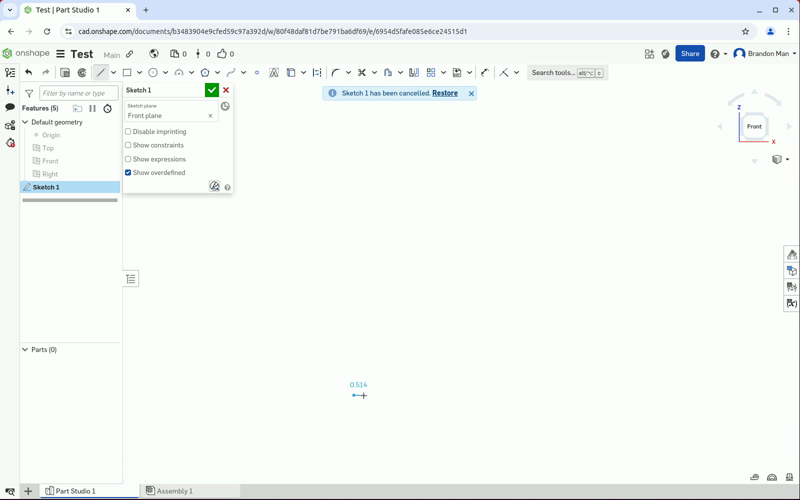
scroll(6)
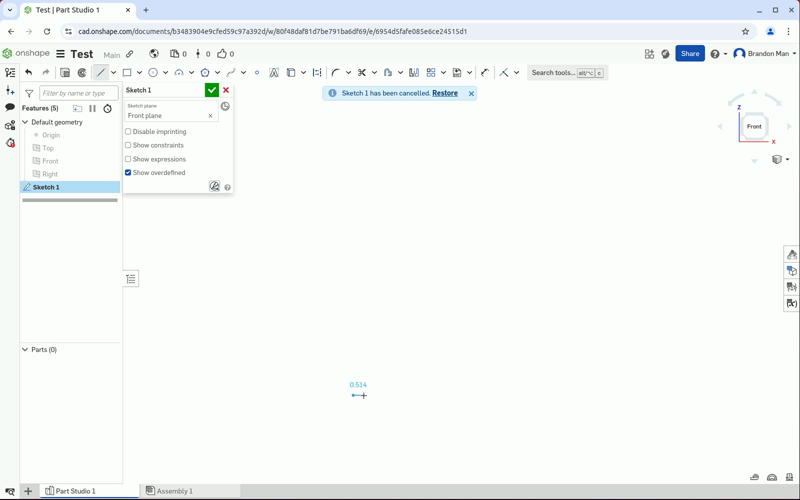
scroll(6)
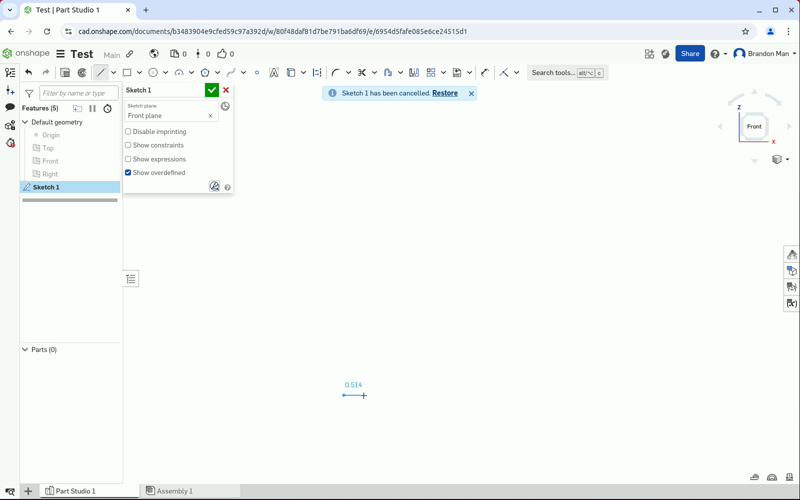
scroll(6)
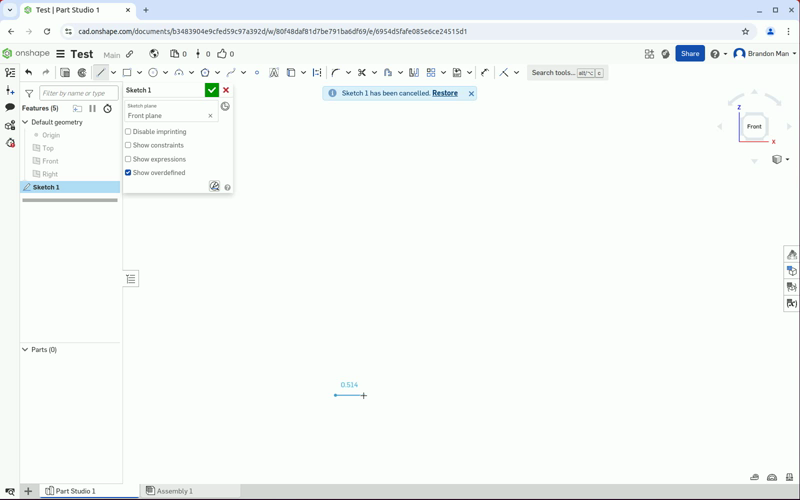
click(363, 395)
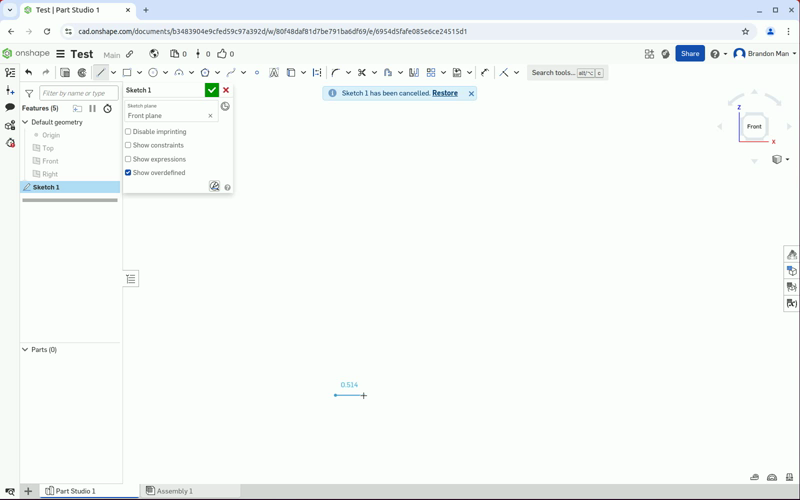
scroll(-6)
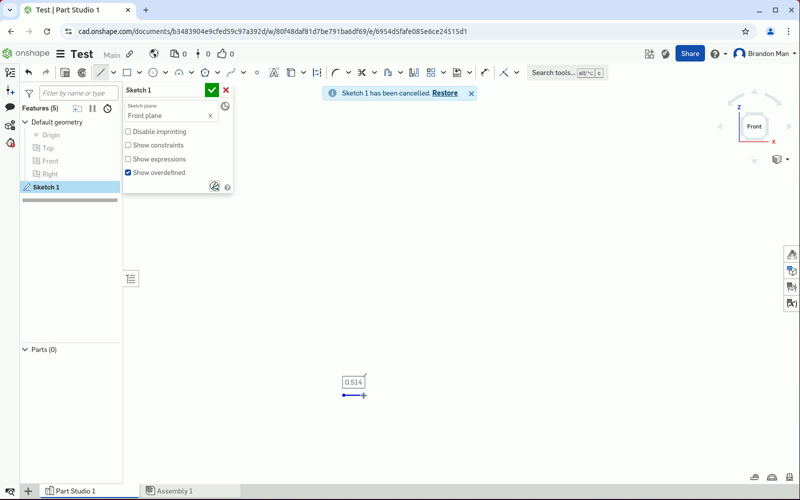
scroll(-6)
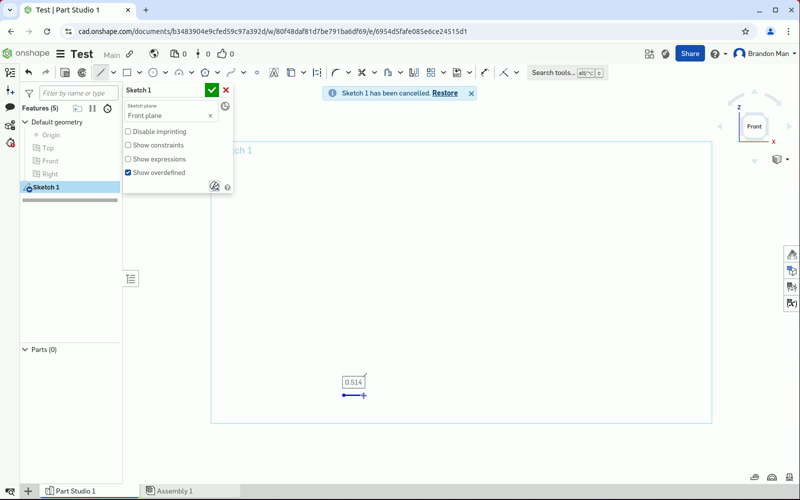
scroll(-6)
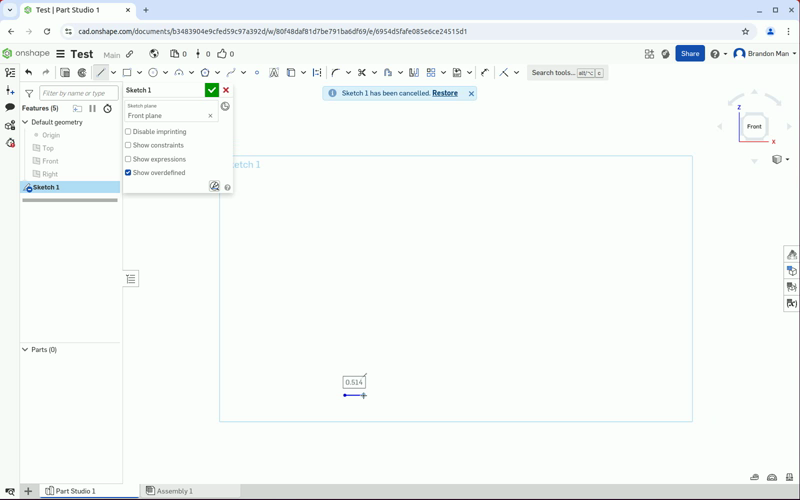
scroll(-6)
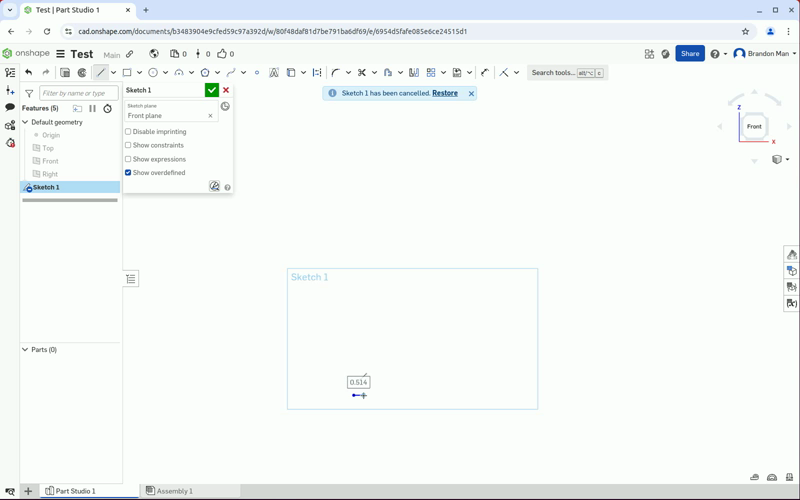
scroll(-6)
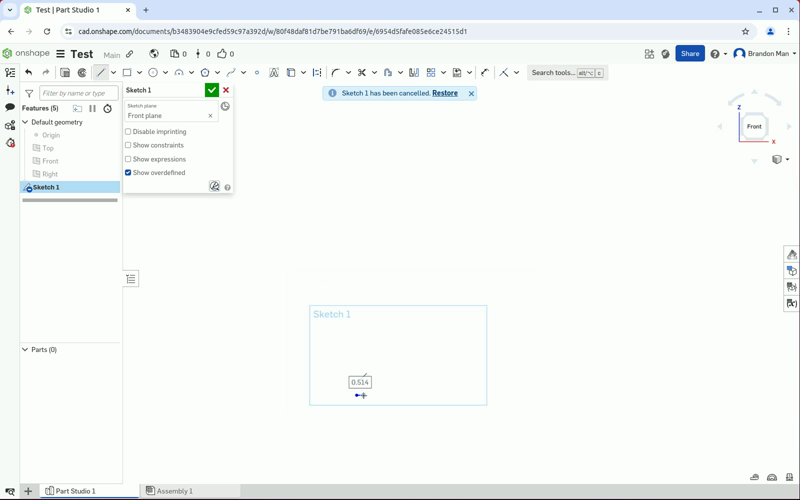
scroll(-6)
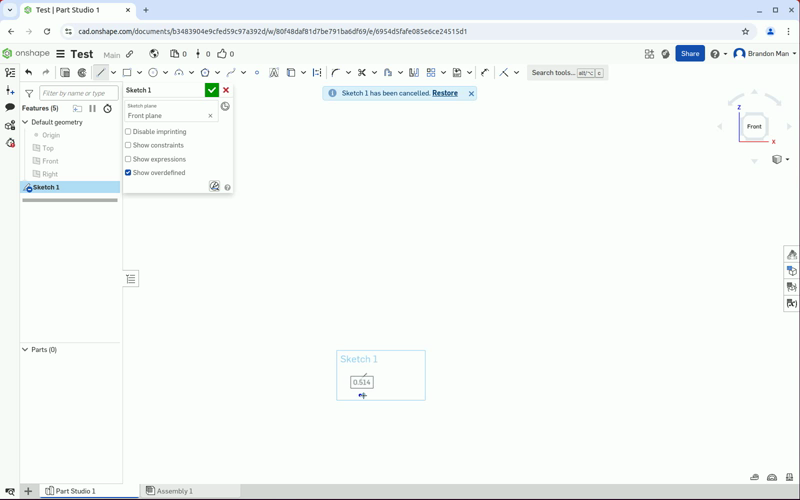
scroll(-6)
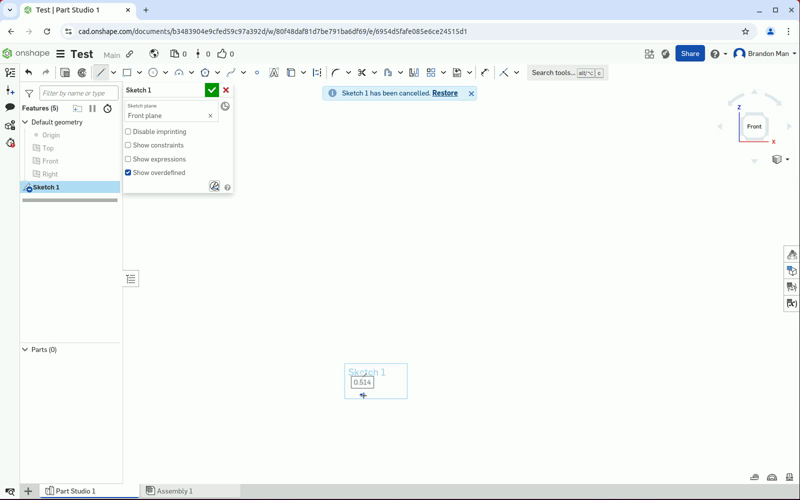
key_up(shift)
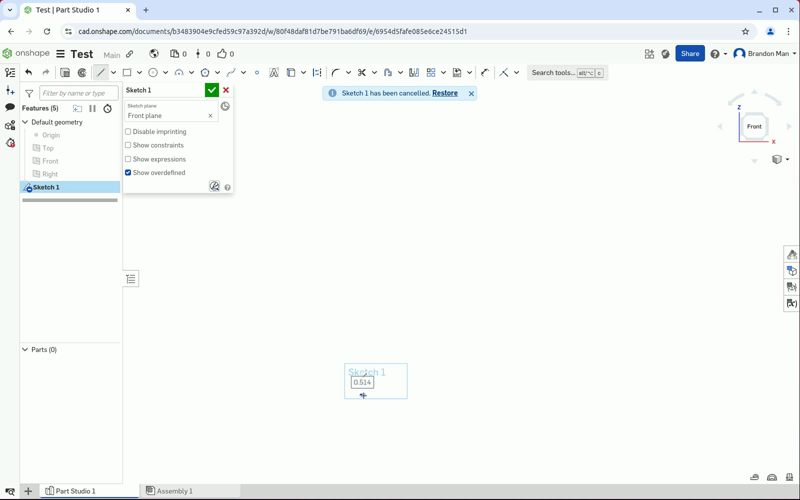
key_down(shift)
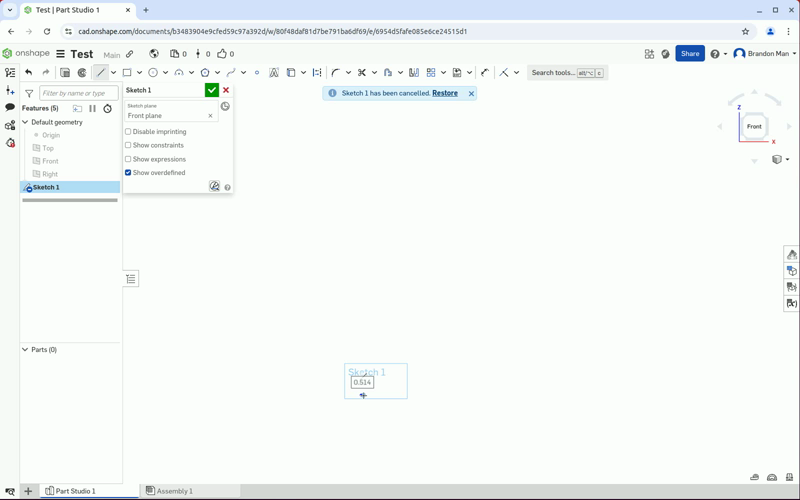
mouse_move(363, 171)
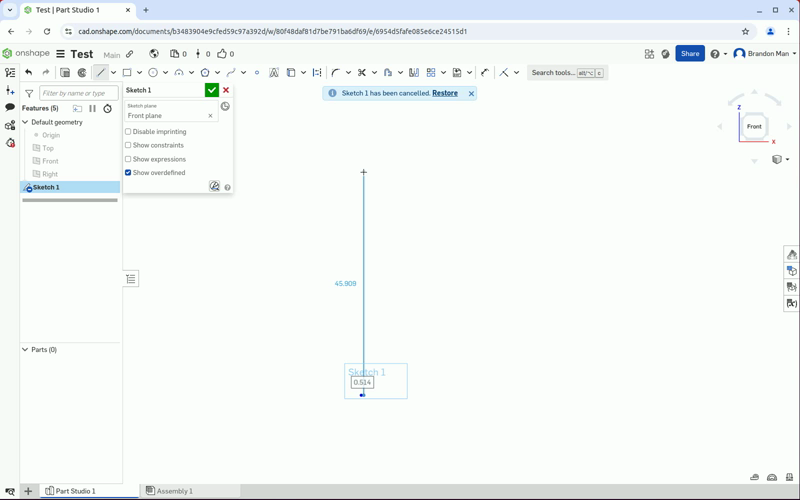
click(363, 171)
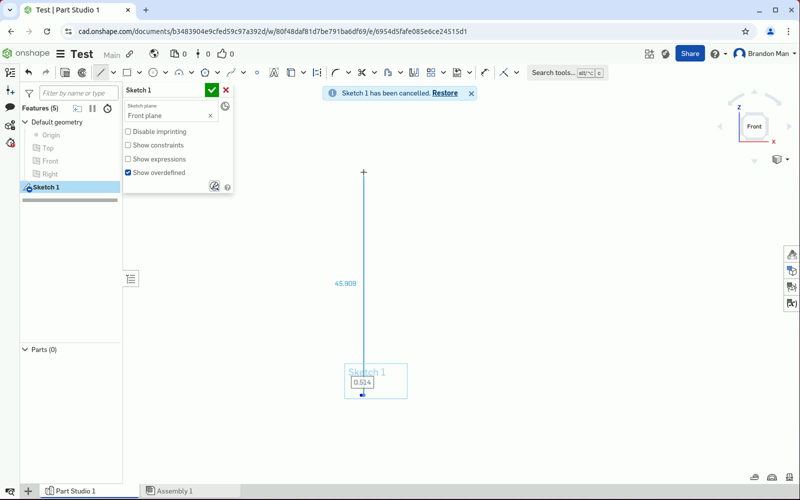
key_up(shift)
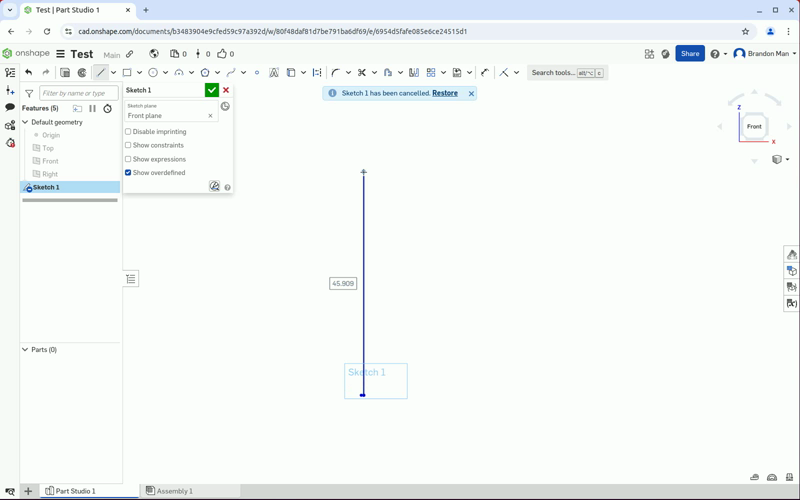
key_down(shift)
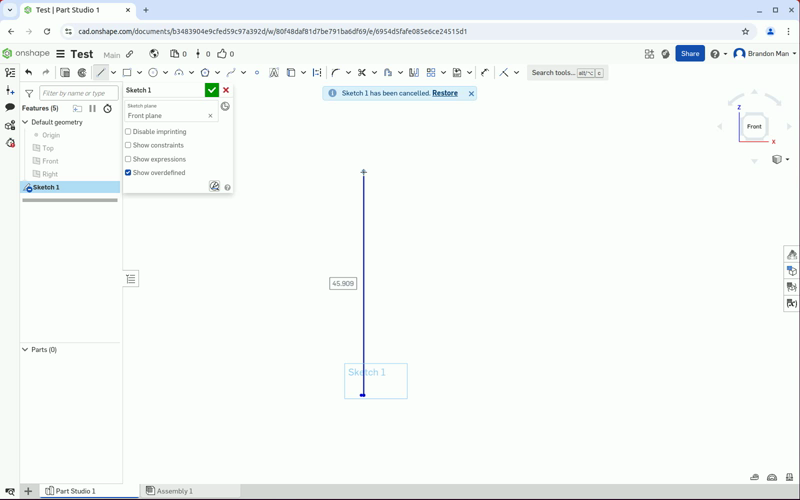
mouse_move(556, 171)
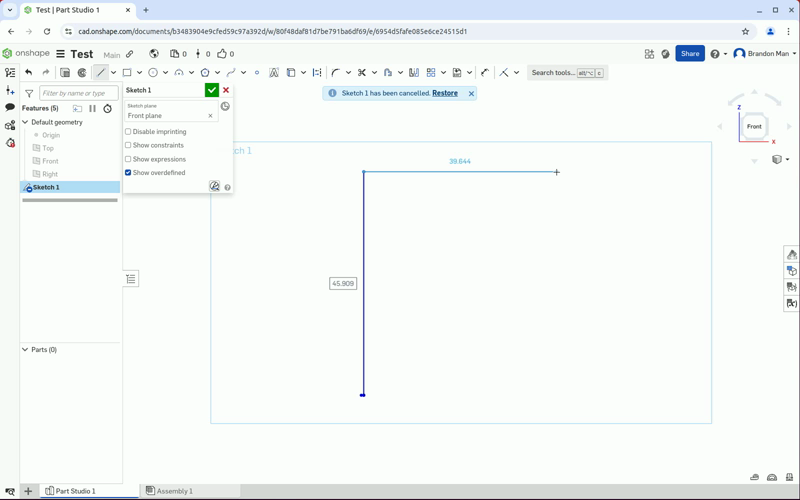
click(556, 171)
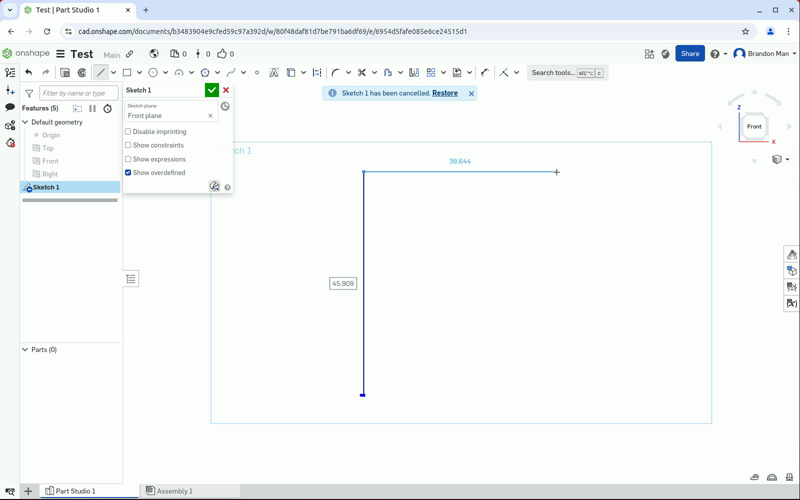
key_up(shift)
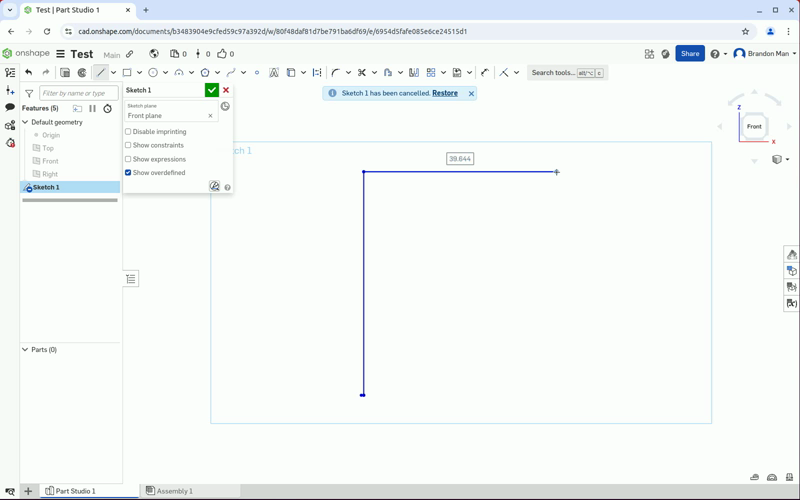
key_down(shift)
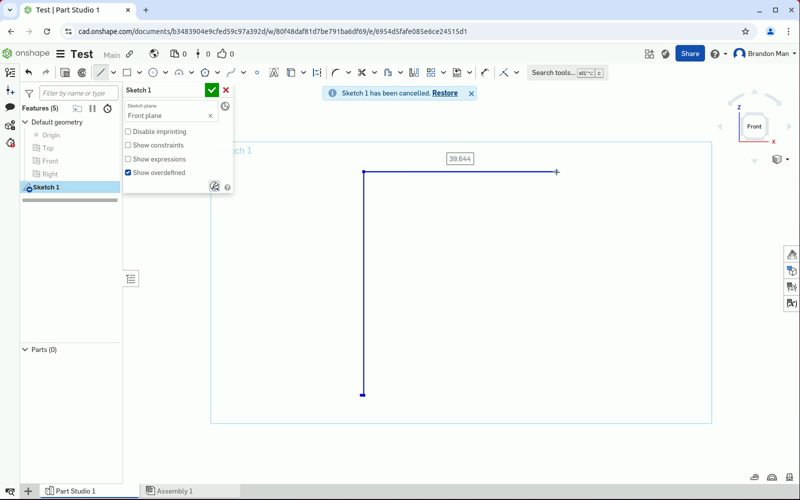
mouse_move(556, 395)
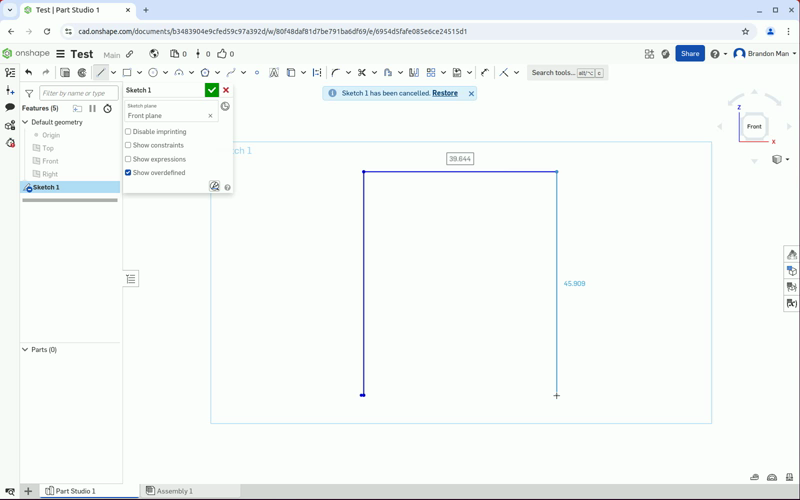
click(556, 395)
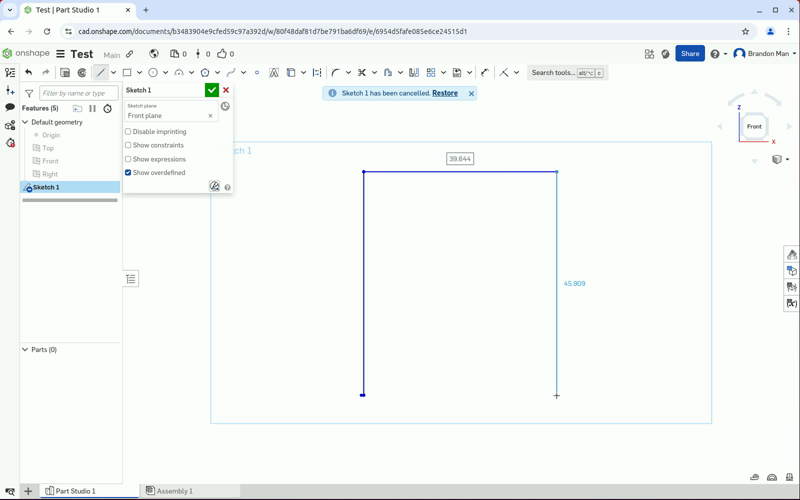
key_up(shift)
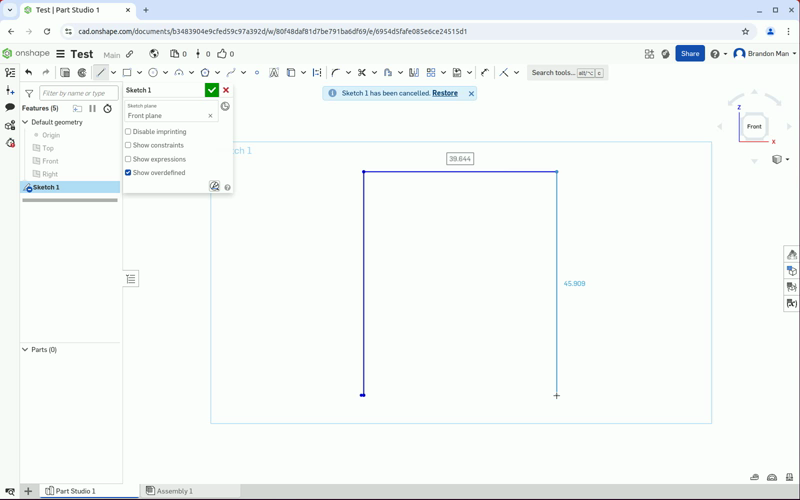
key_down(shift)
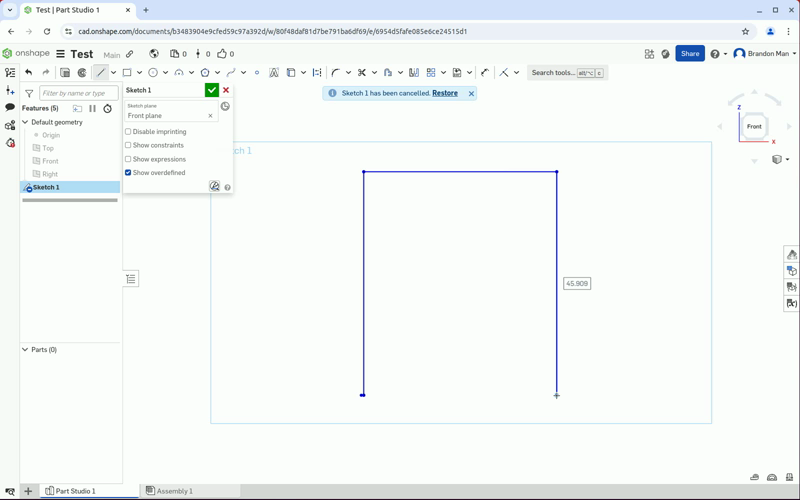
mouse_move(586, 395)
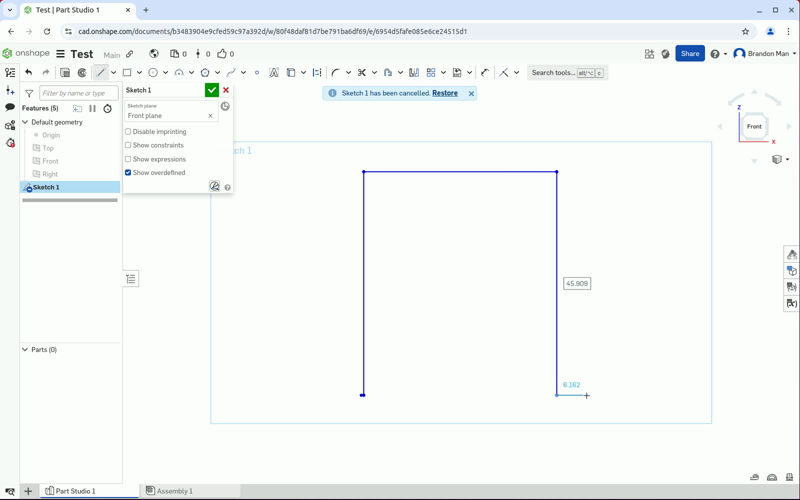
mouse_move(559, 395)
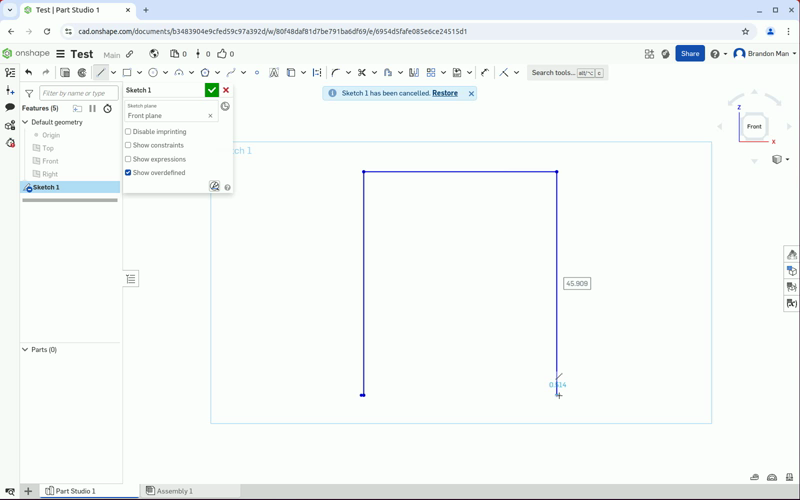
scroll(6)
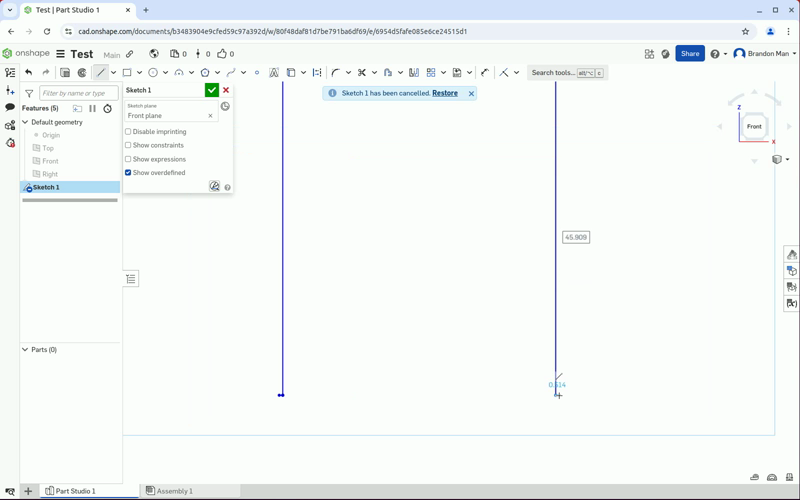
scroll(6)
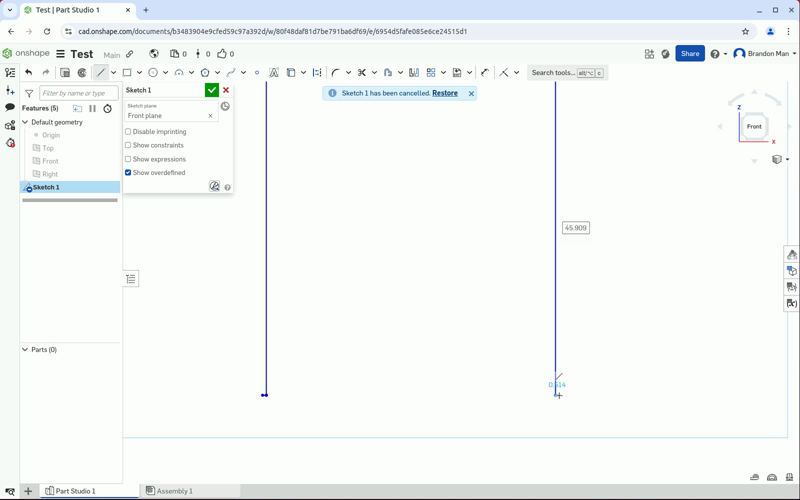
scroll(6)
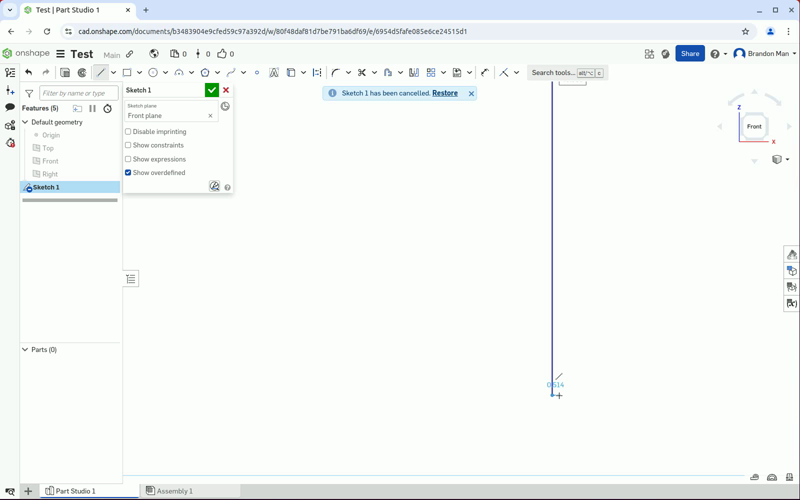
scroll(6)
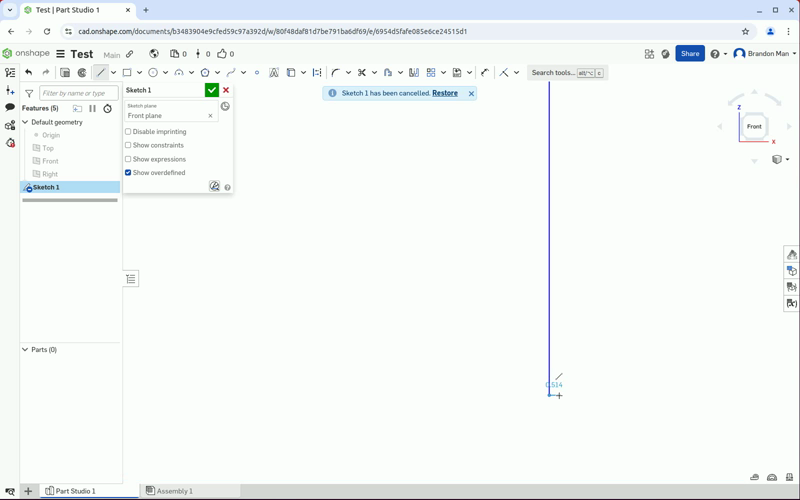
scroll(6)
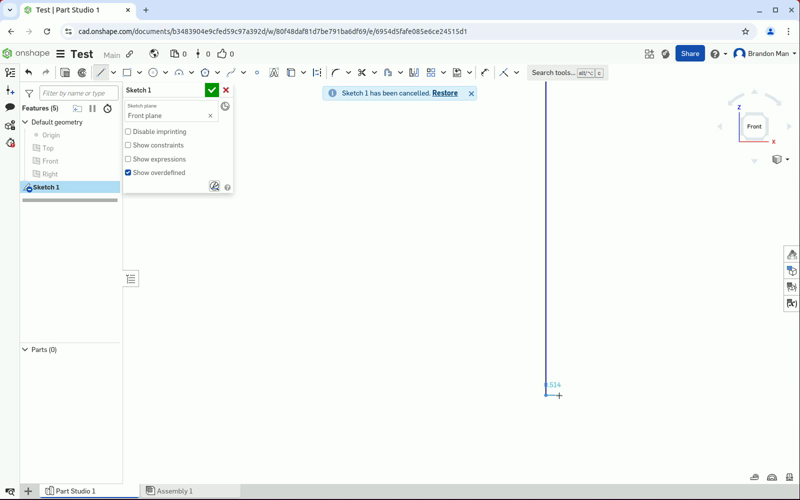
scroll(6)
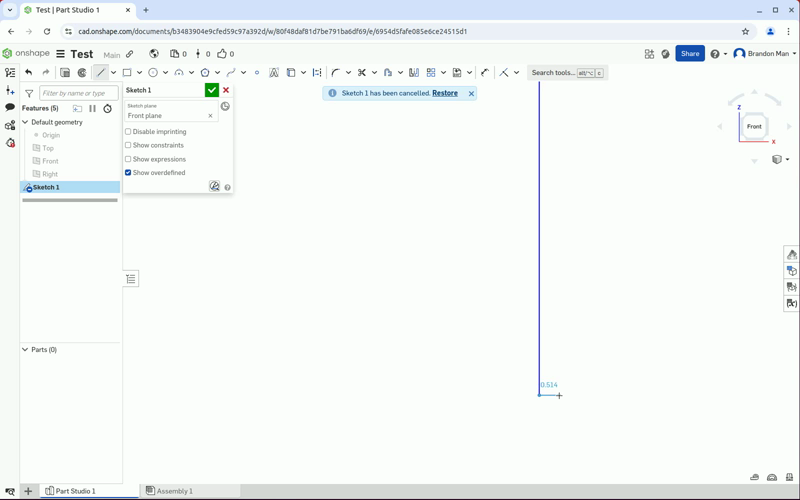
scroll(6)
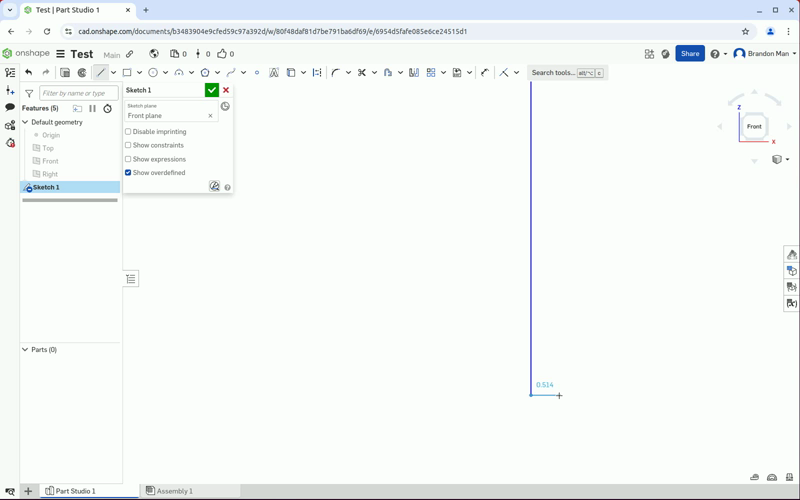
click(559, 395)
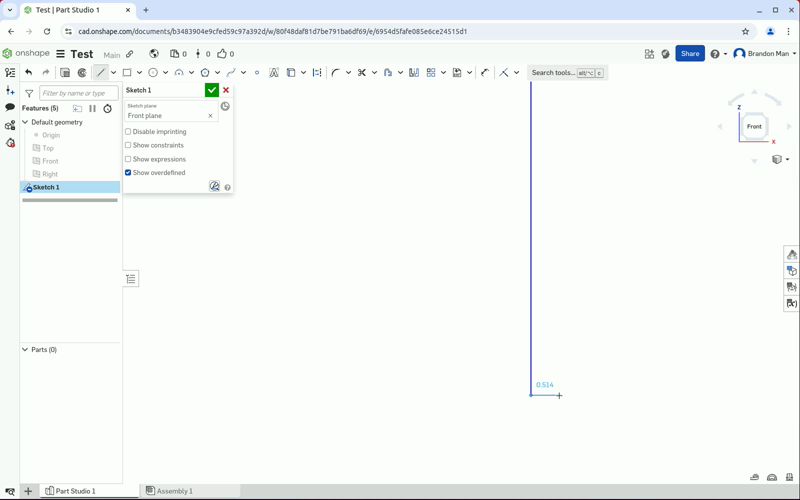
scroll(-6)
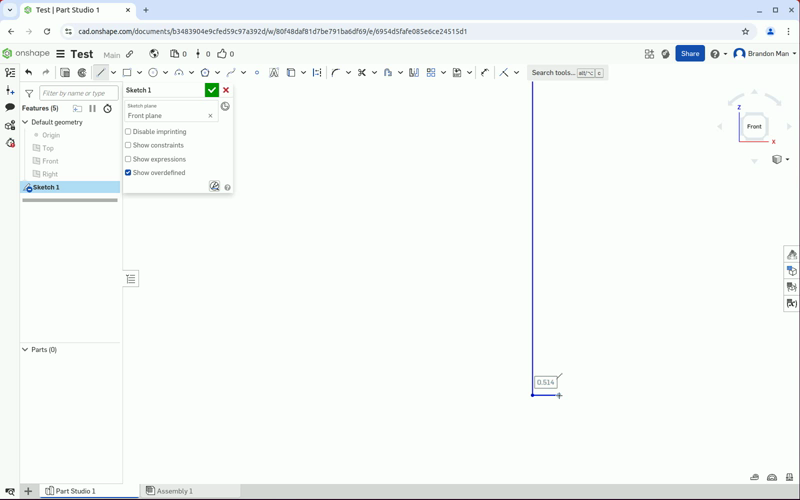
scroll(-6)
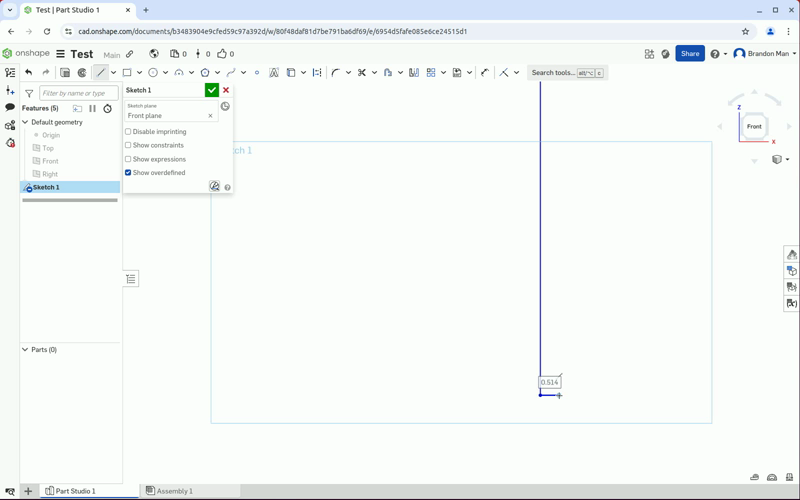
scroll(-6)
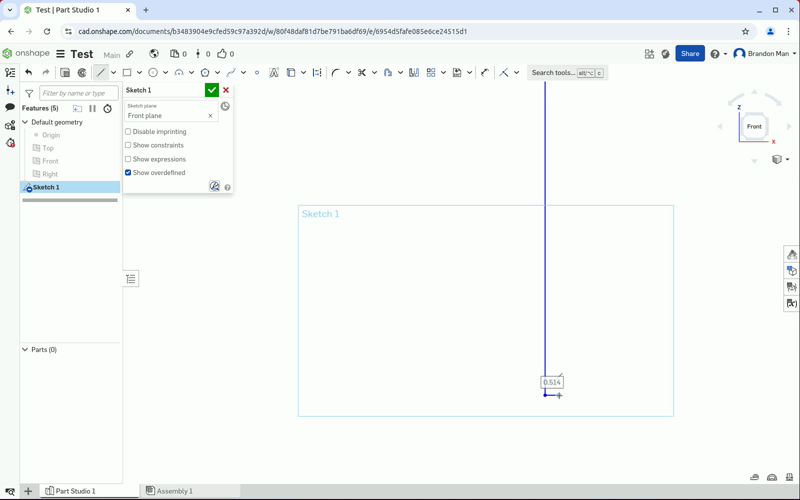
scroll(-6)
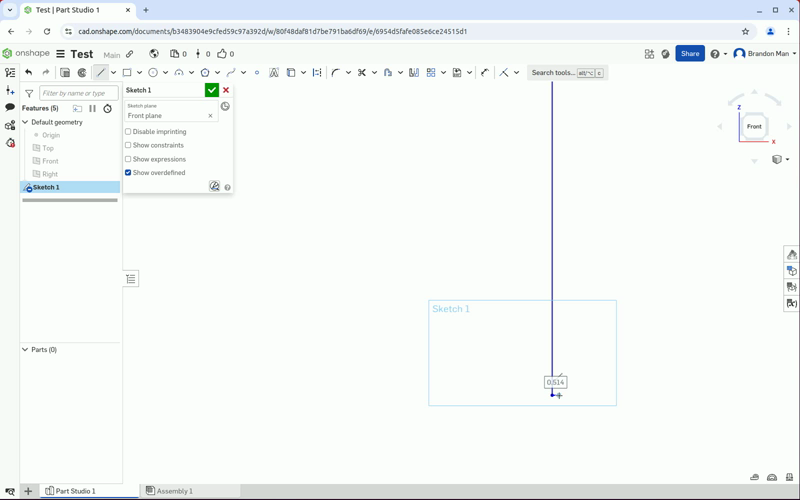
scroll(-6)
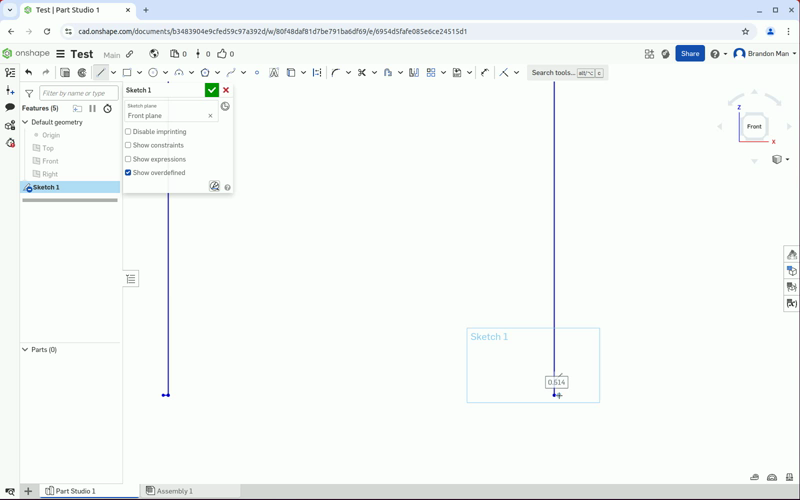
scroll(-6)
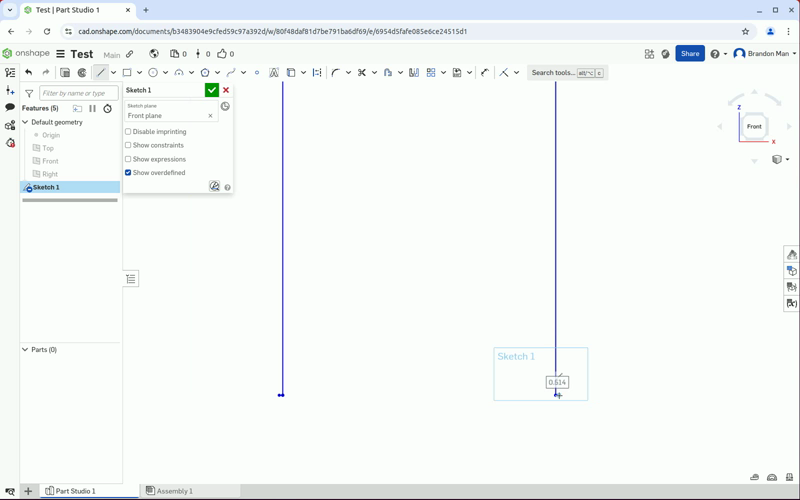
scroll(-6)
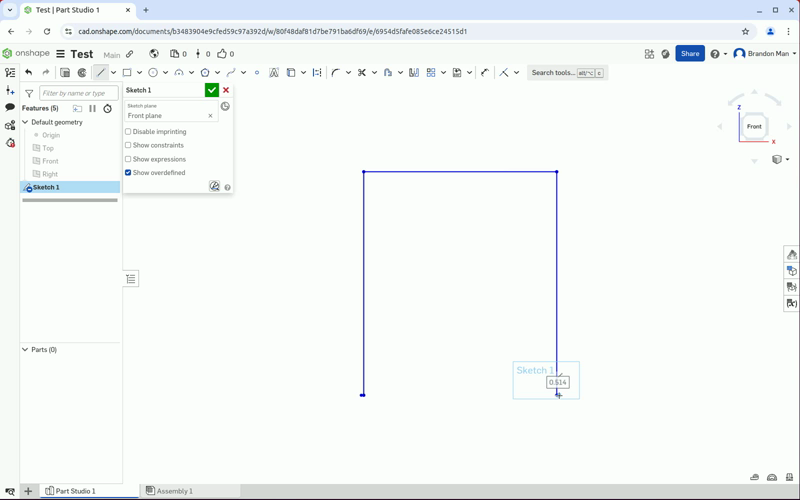
key_up(shift)
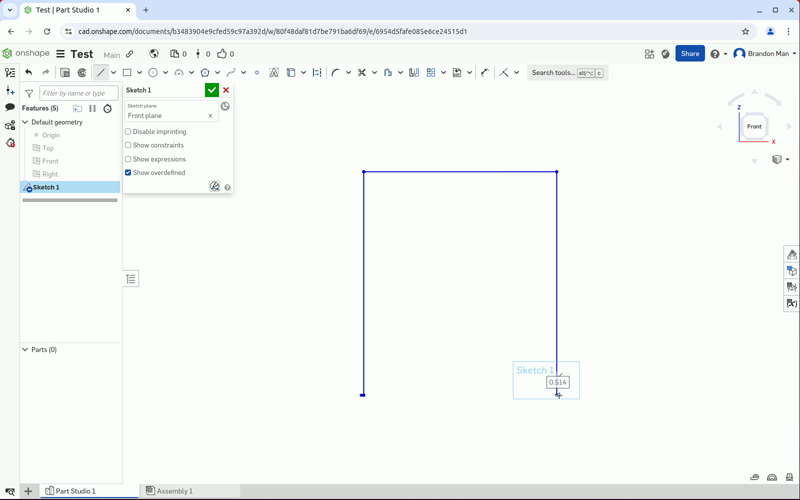
key_down(shift)
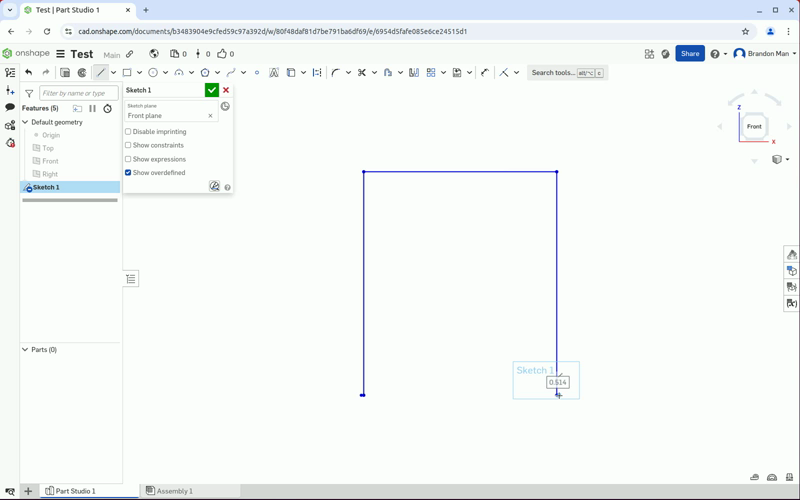
mouse_move(559, 171)
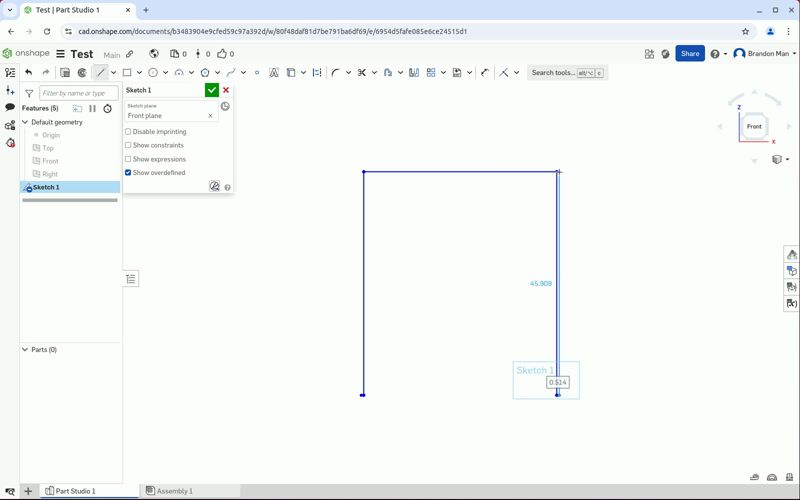
scroll(6)
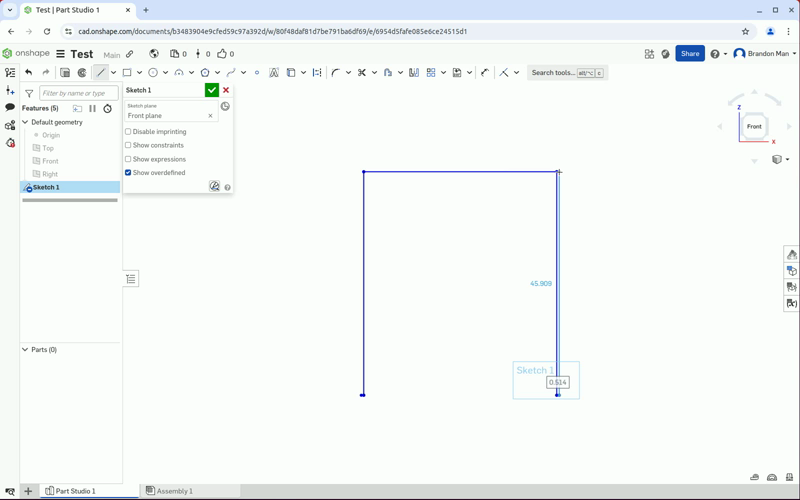
scroll(6)
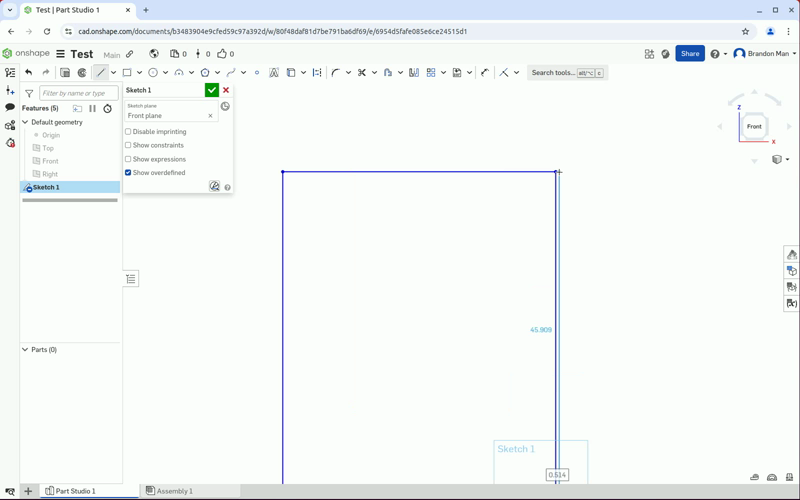
scroll(6)
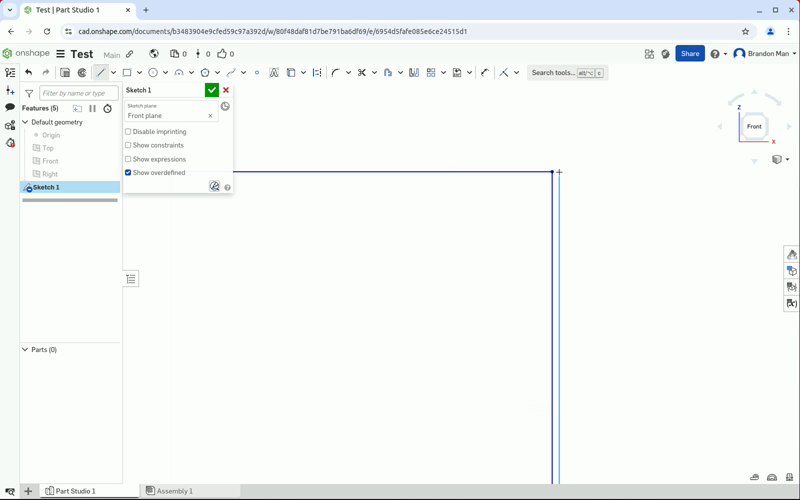
scroll(6)
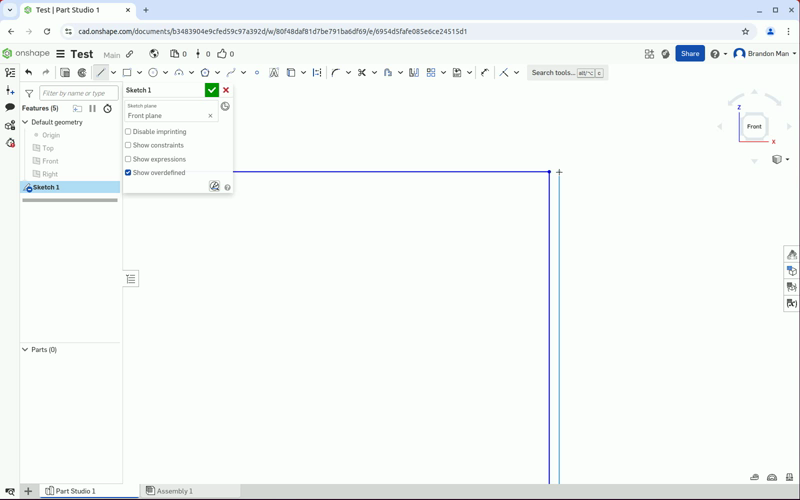
scroll(6)
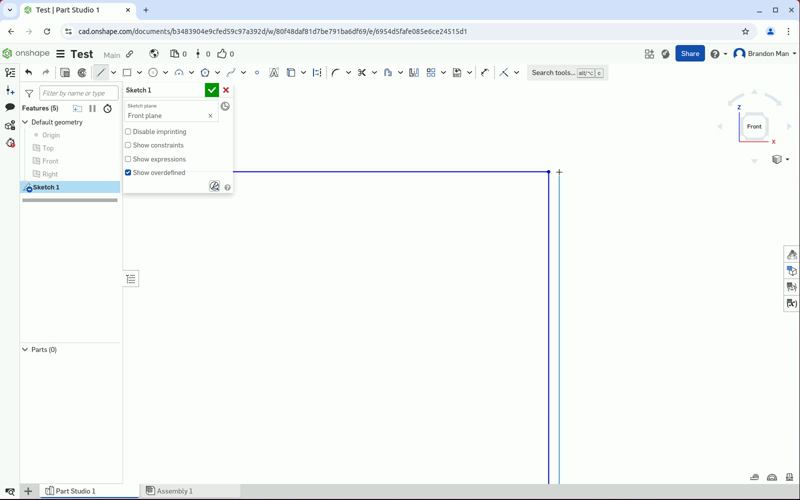
scroll(6)
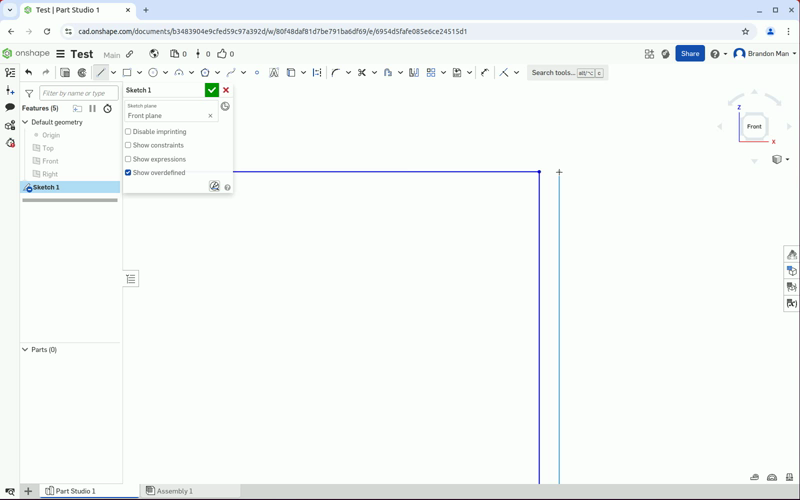
scroll(6)
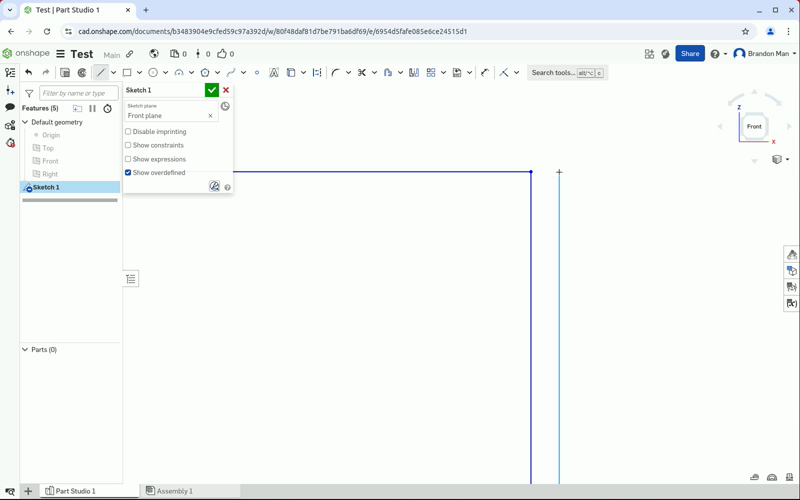
click(559, 171)
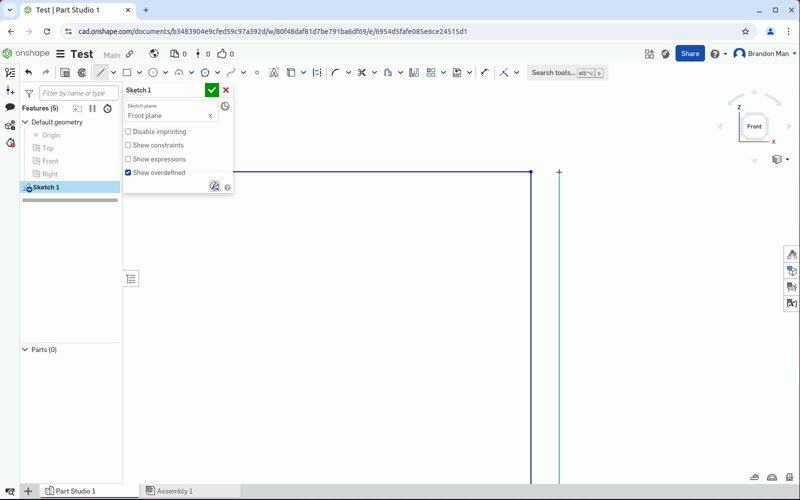
scroll(-6)
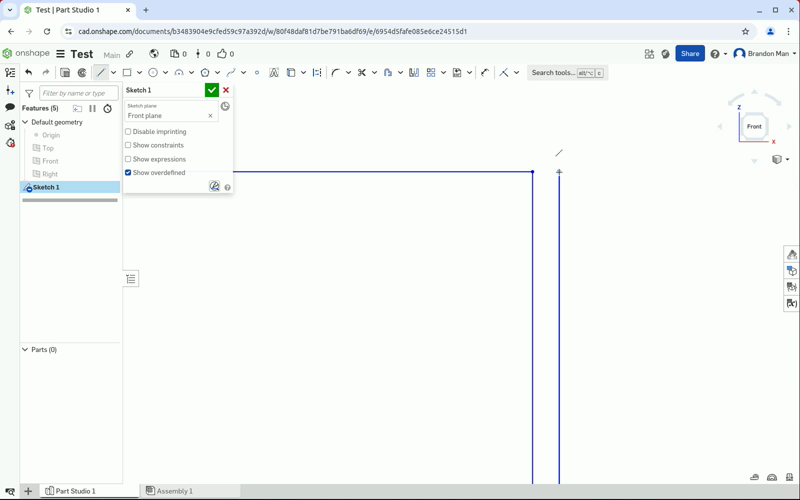
scroll(-6)
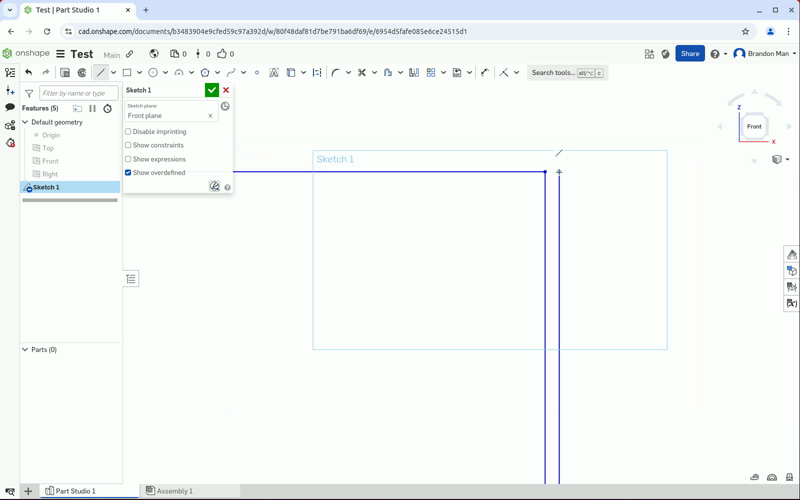
scroll(-6)
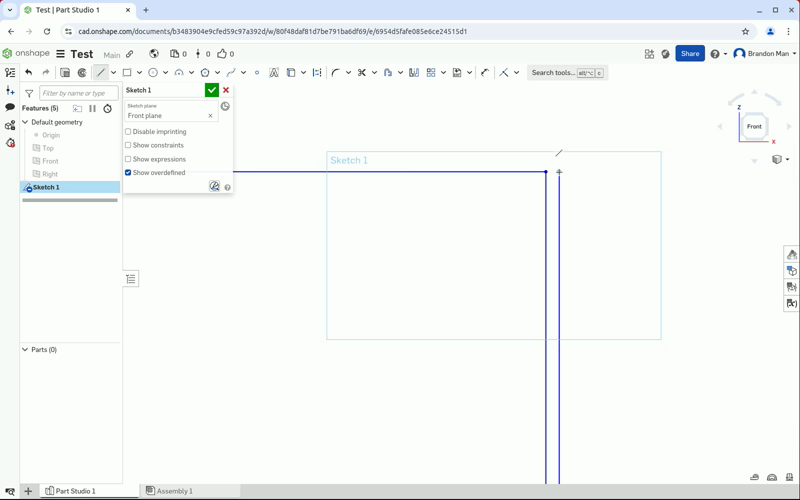
scroll(-6)
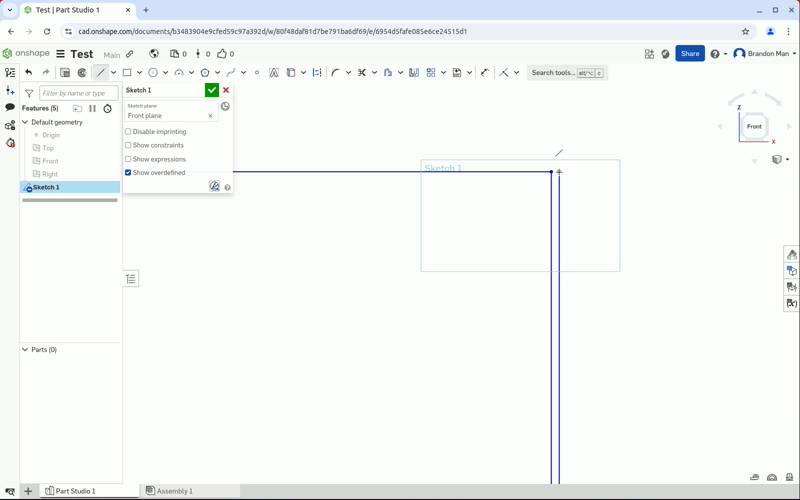
scroll(-6)
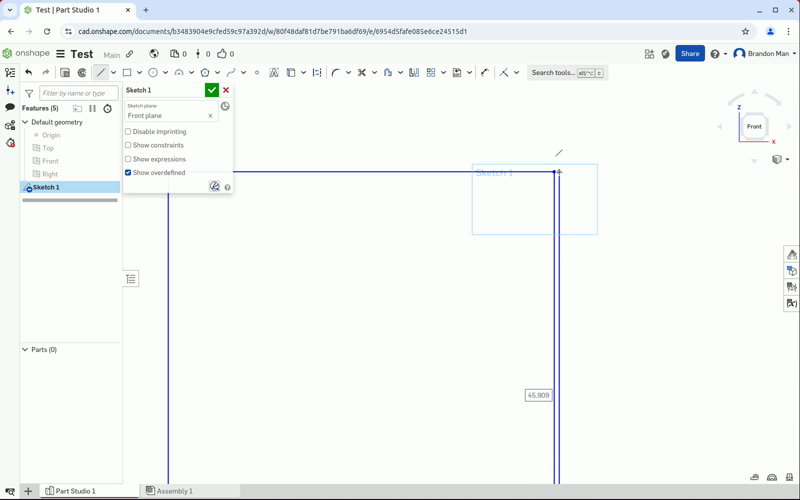
scroll(-6)
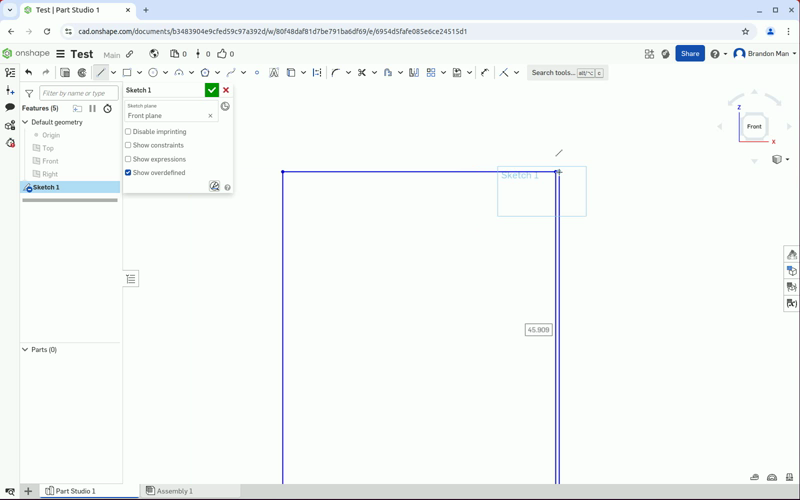
scroll(-6)
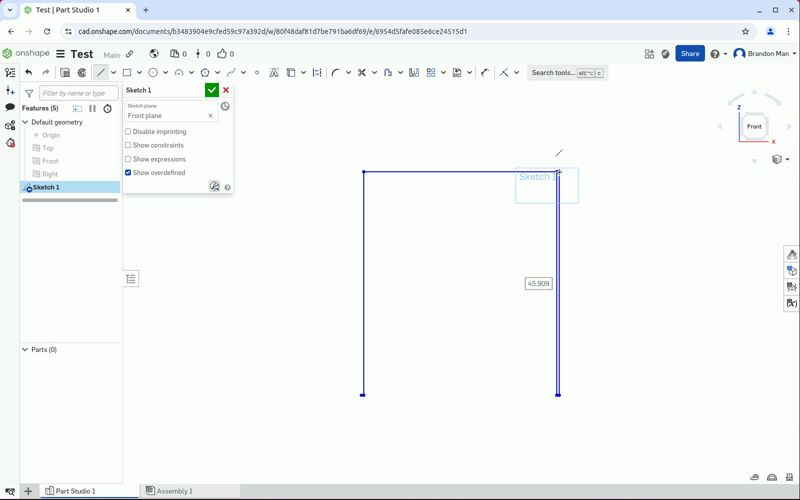
key_up(shift)
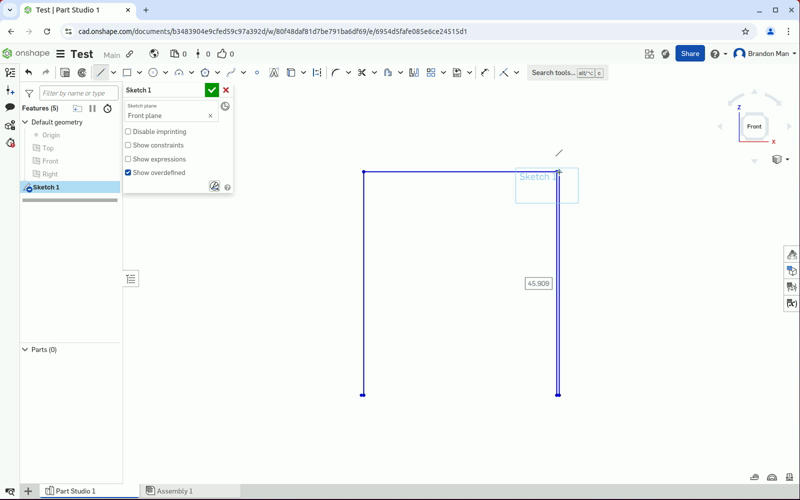
key_down(shift)
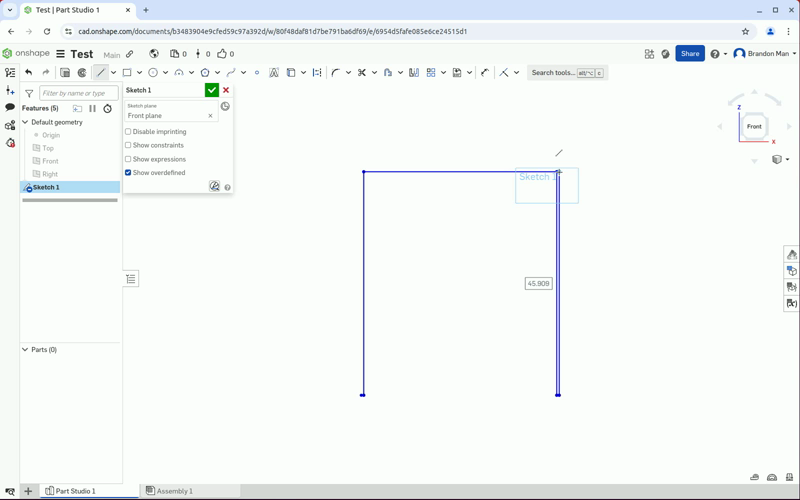
mouse_move(361, 171)
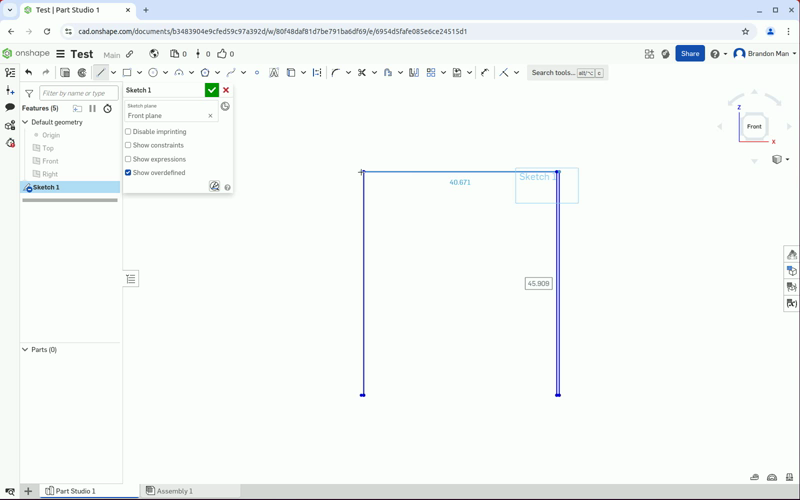
scroll(6)
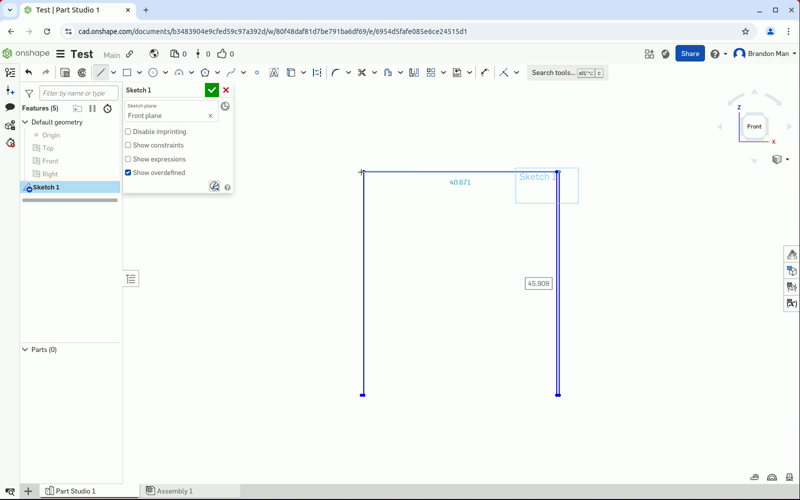
scroll(6)
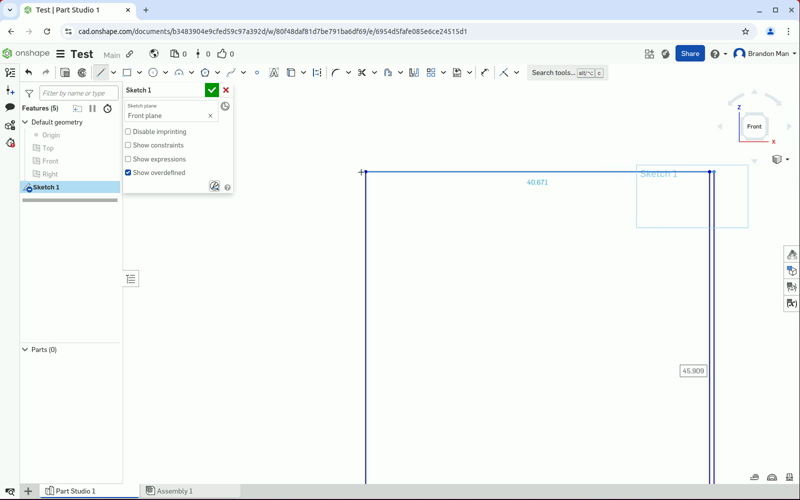
scroll(6)
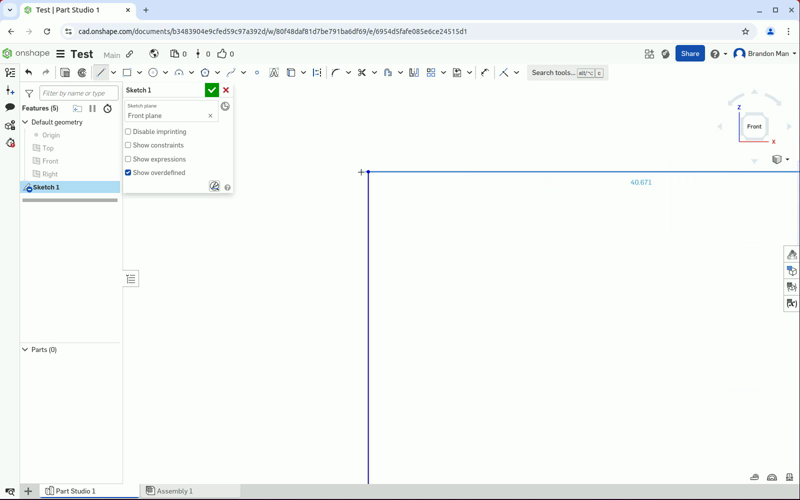
scroll(6)
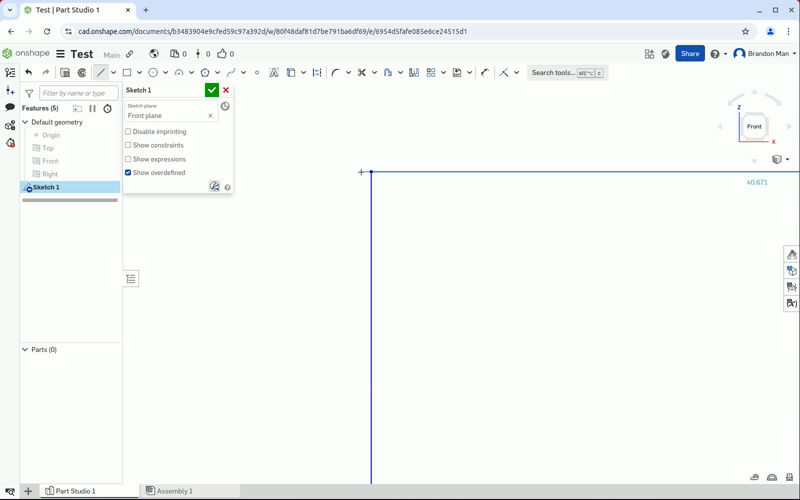
scroll(6)
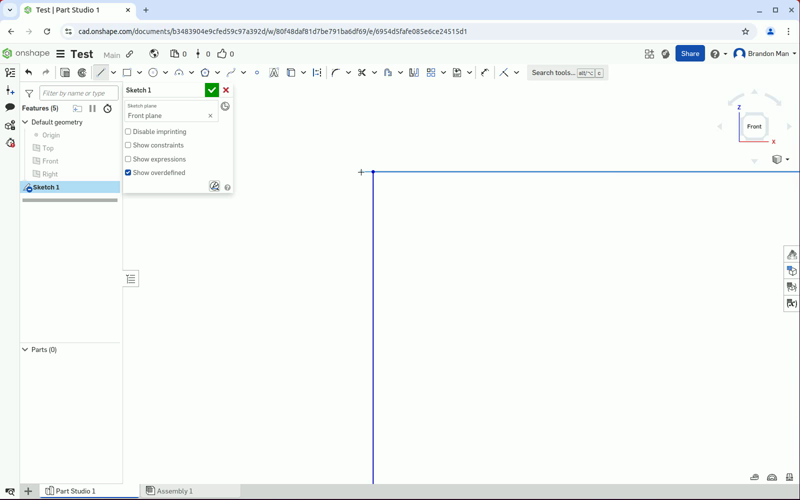
scroll(6)
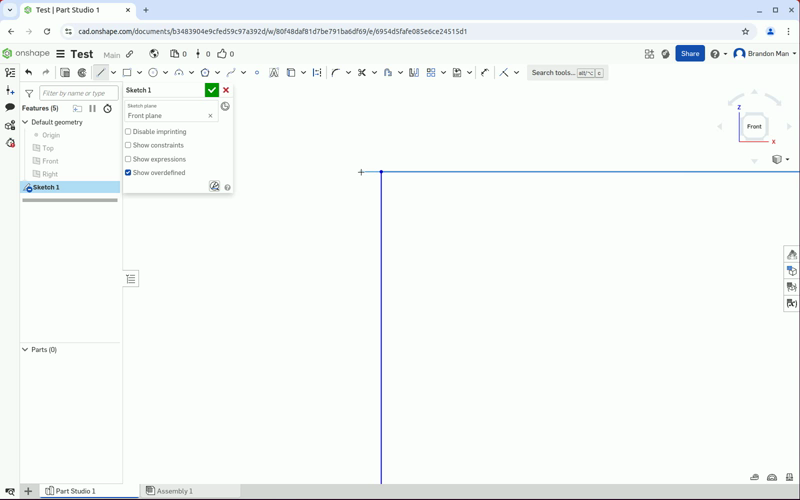
scroll(6)
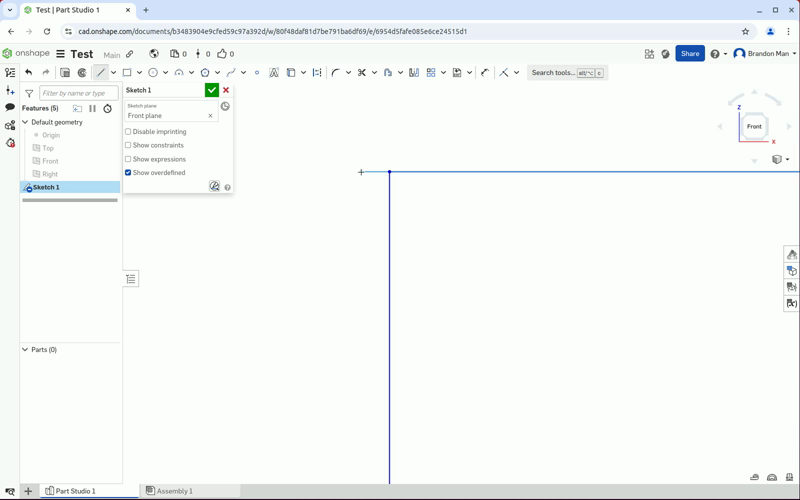
click(361, 171)
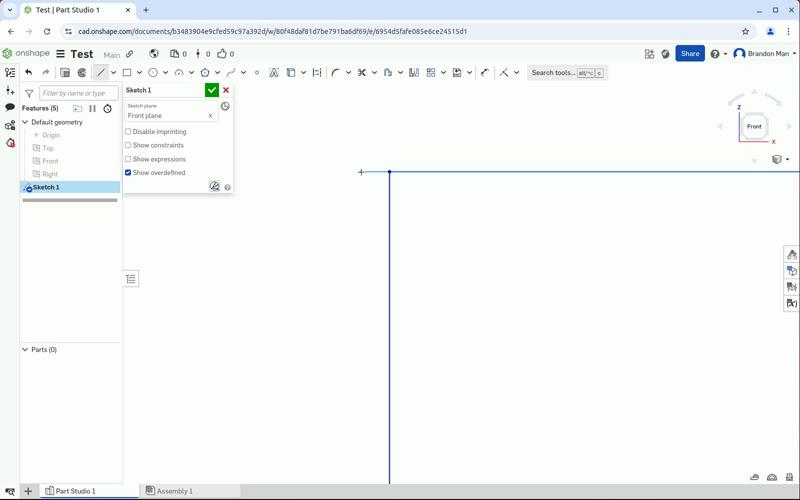
scroll(-6)
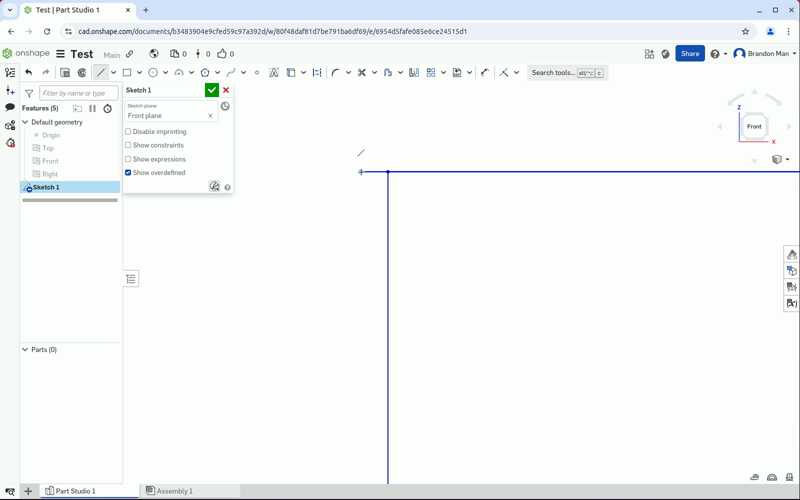
scroll(-6)
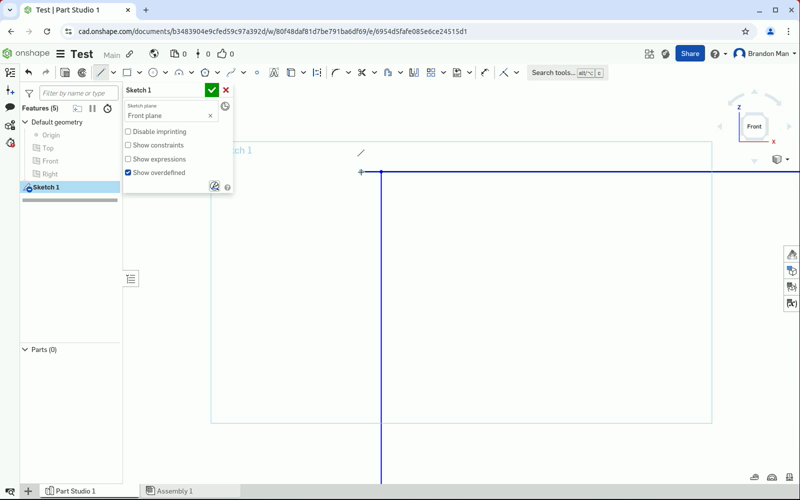
scroll(-6)
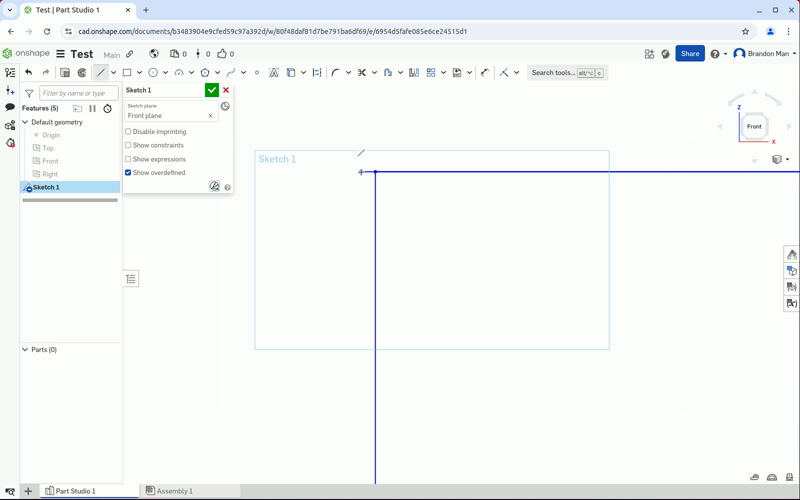
scroll(-6)
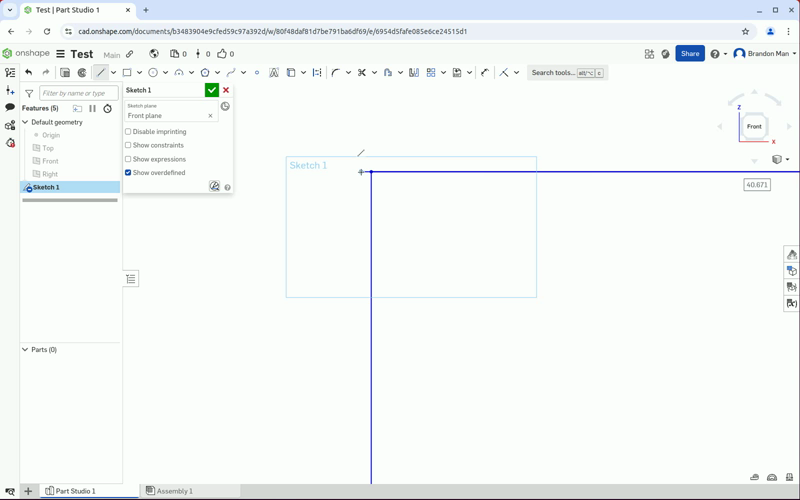
scroll(-6)
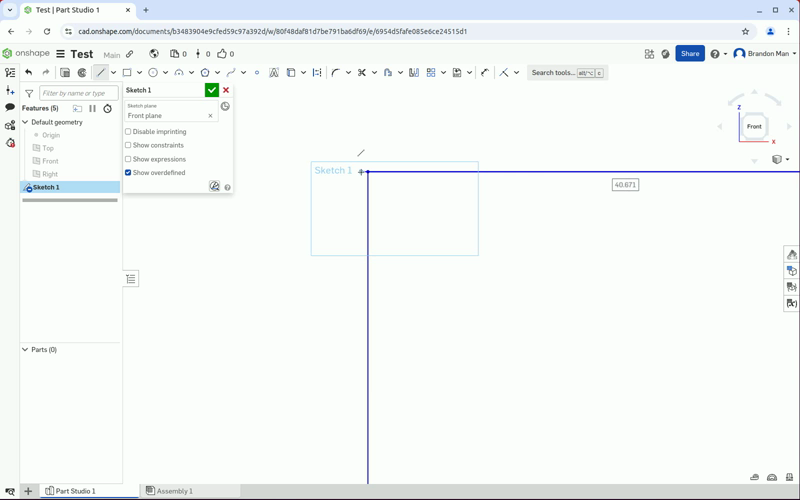
scroll(-6)
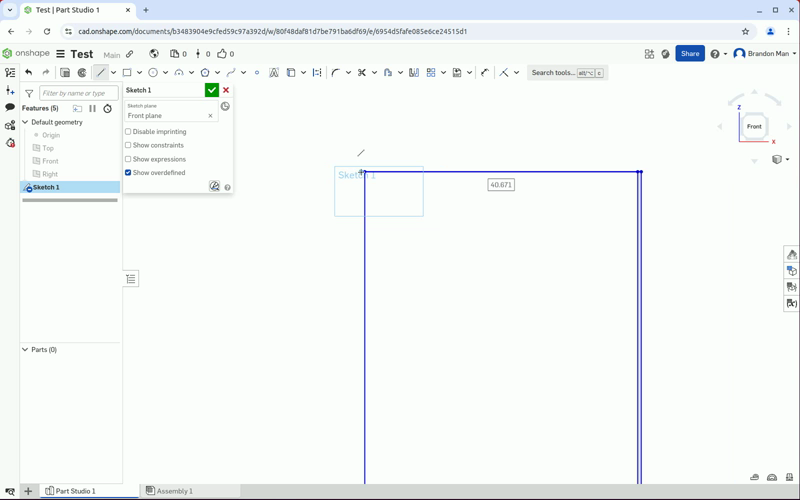
scroll(-6)
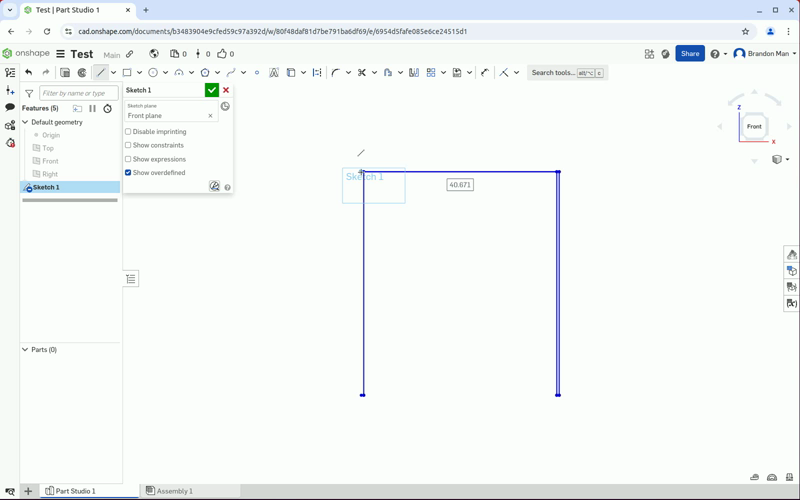
key_up(shift)
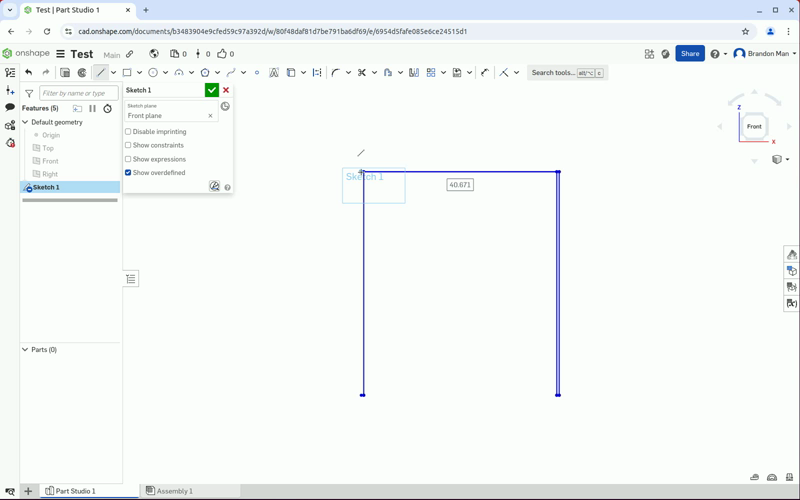
key_down(shift)
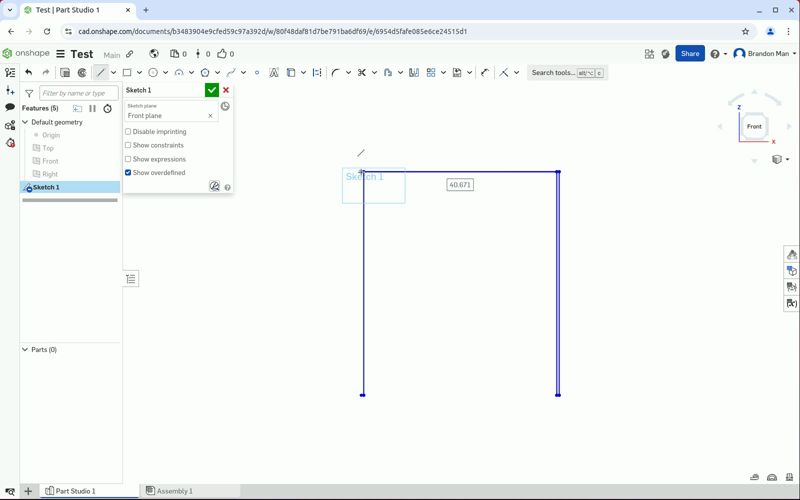
mouse_move(361, 395)
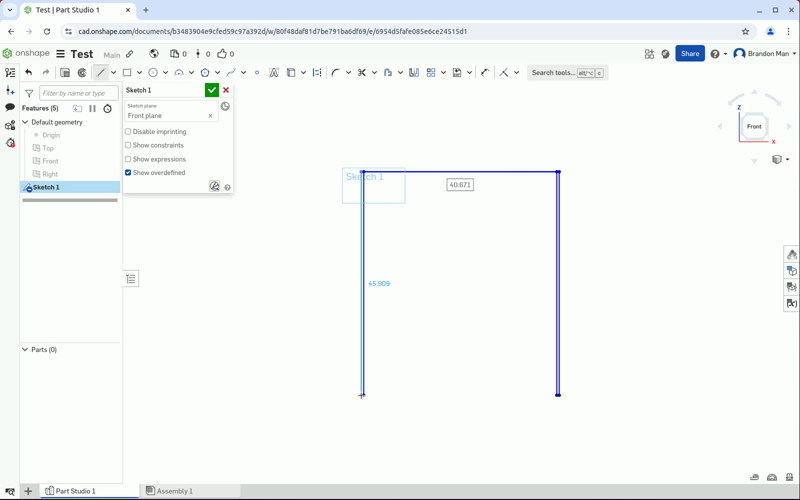
scroll(6)
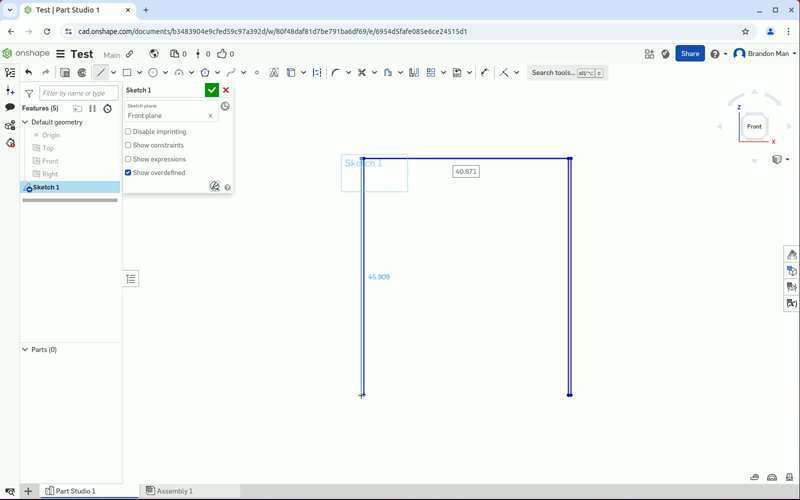
scroll(6)
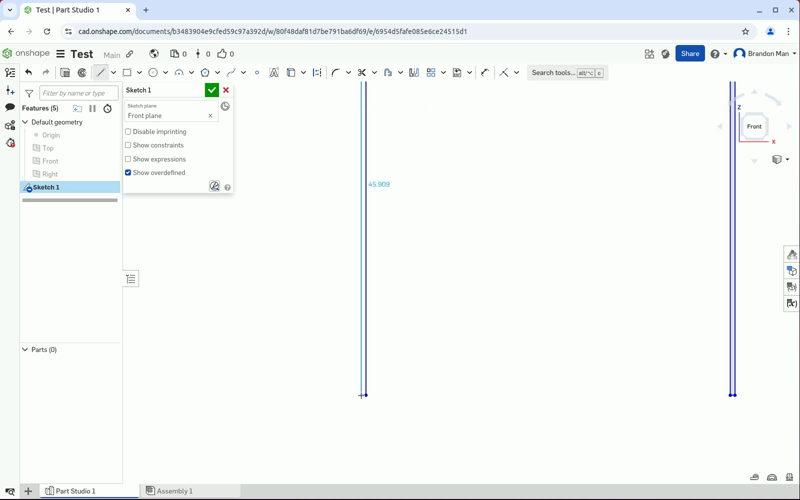
scroll(6)
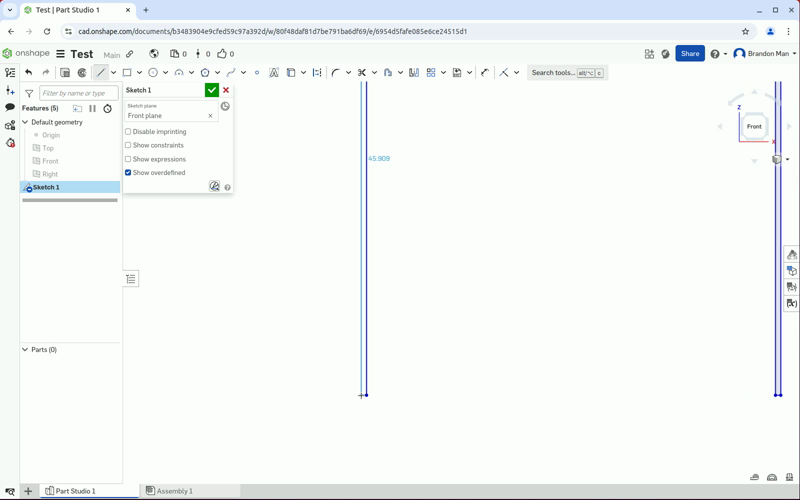
scroll(6)
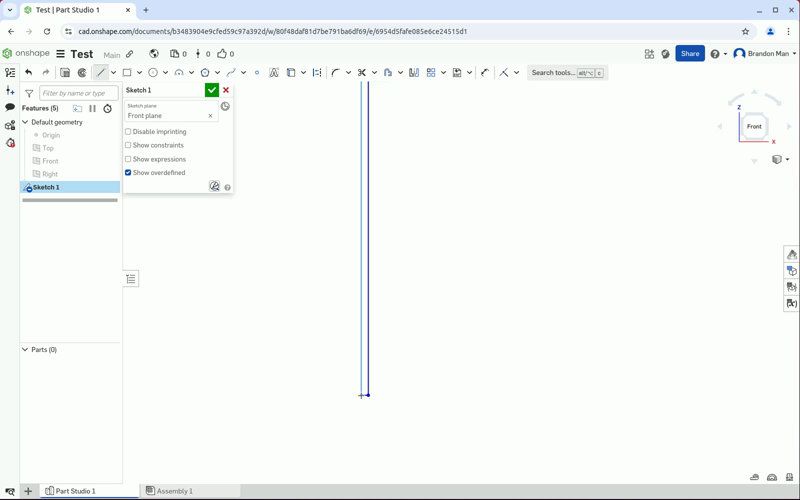
scroll(6)
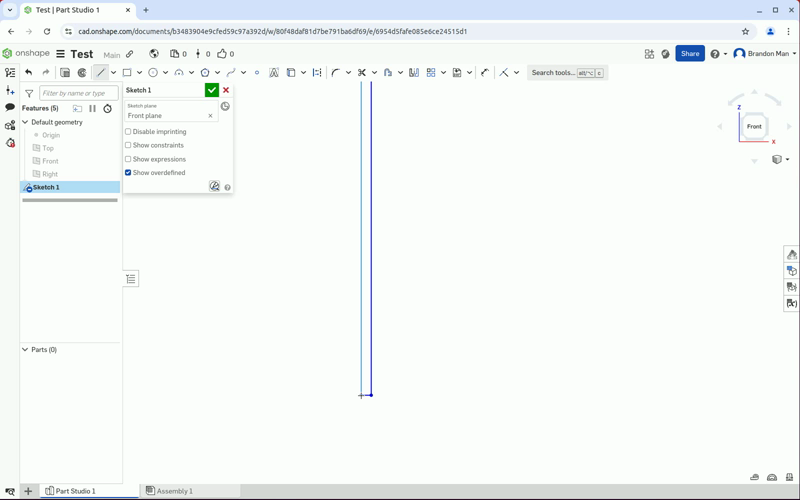
scroll(6)
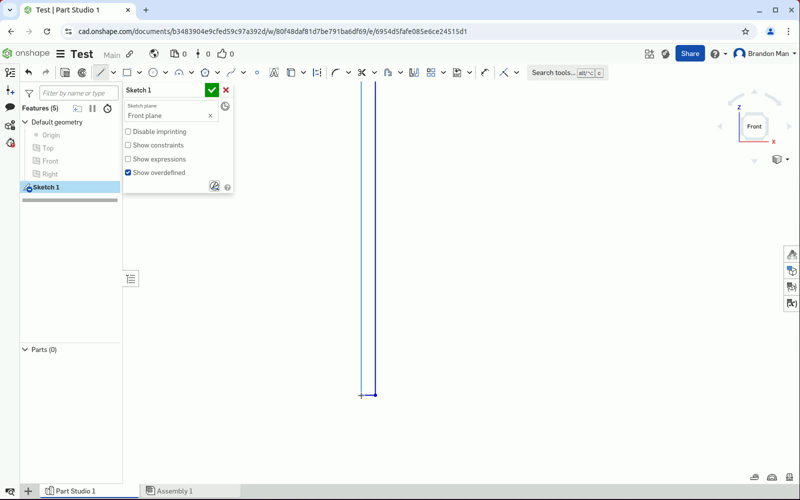
scroll(6)
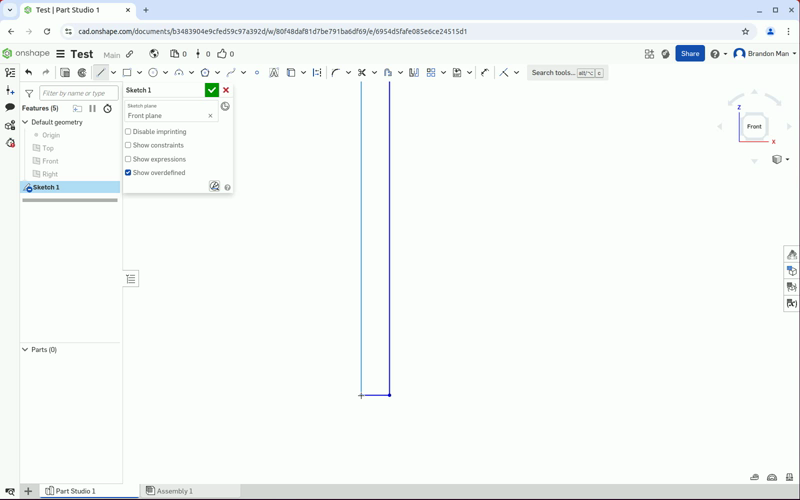
key_up(shift)
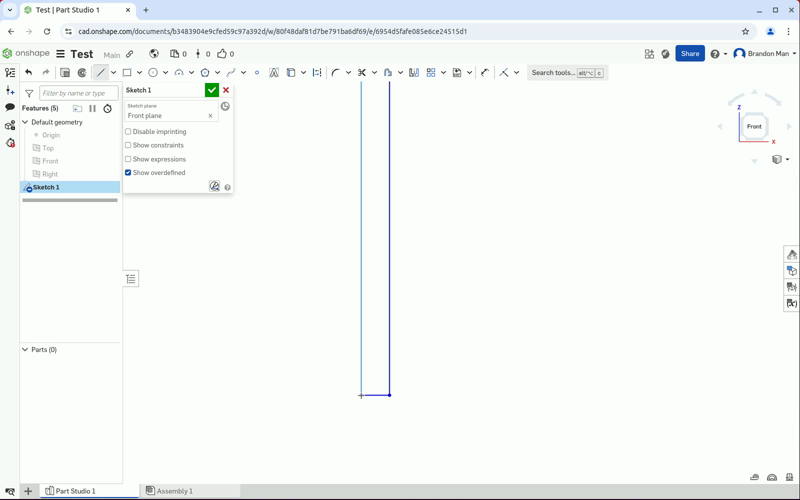
click(361, 395)
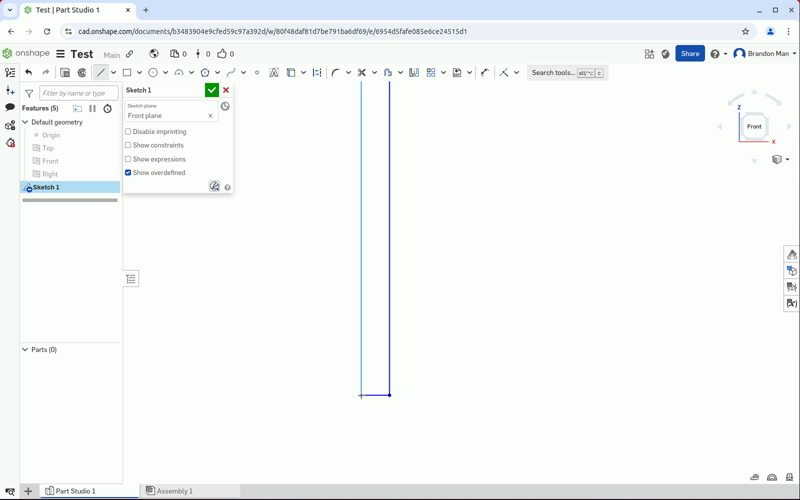
scroll(-6)
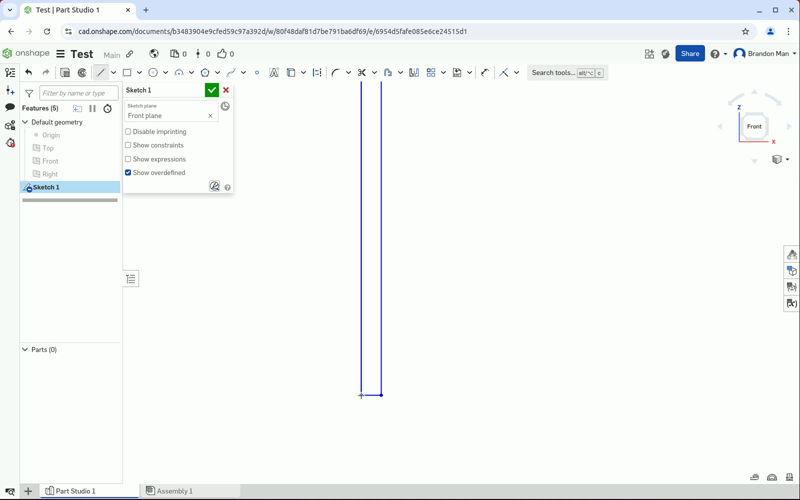
scroll(-6)
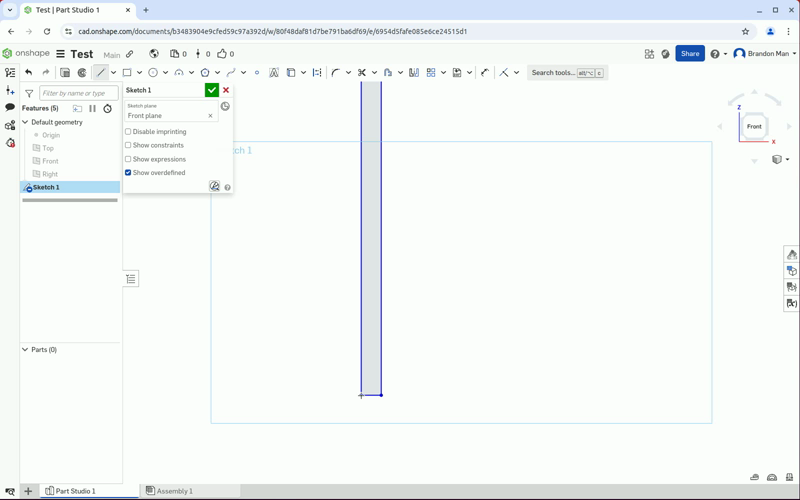
scroll(-6)
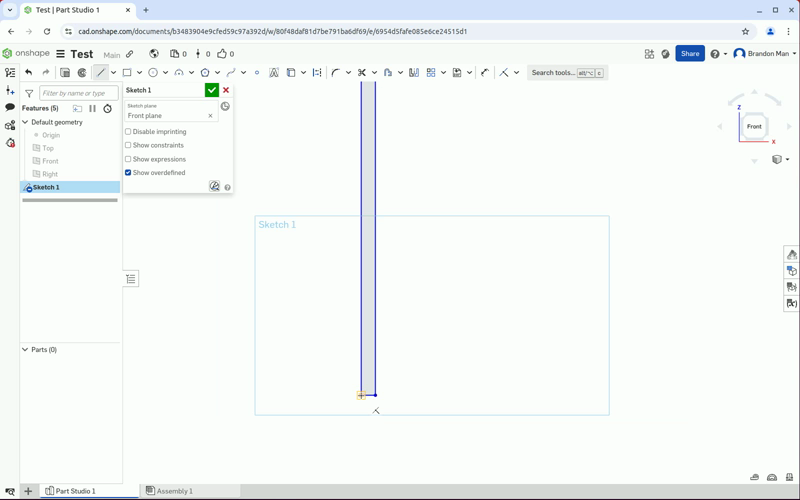
scroll(-6)
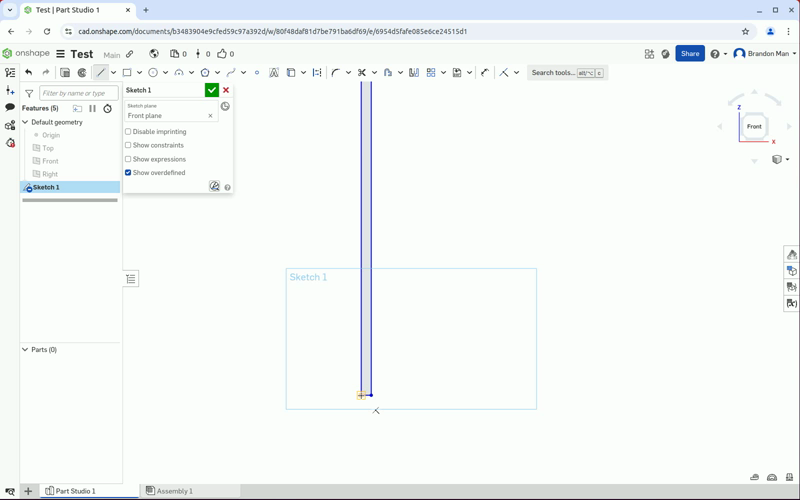
scroll(-6)
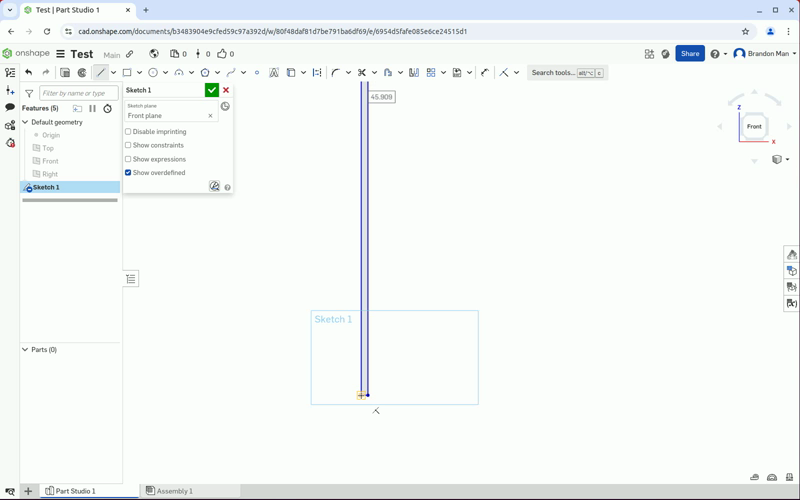
scroll(-6)
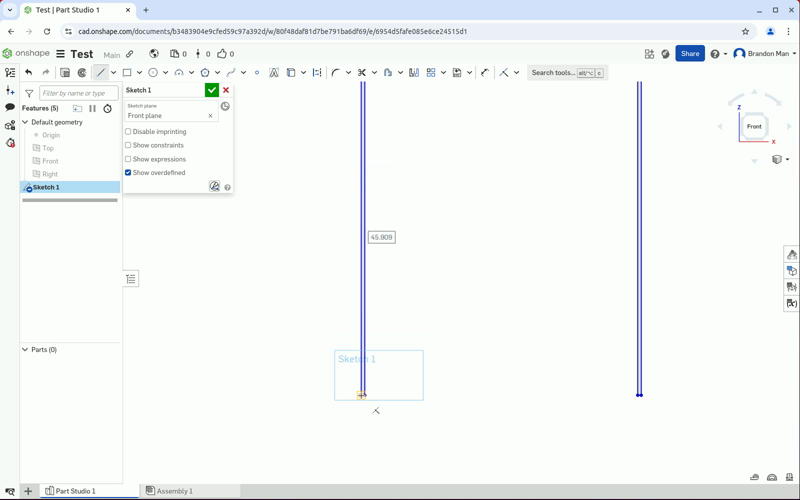
scroll(-6)
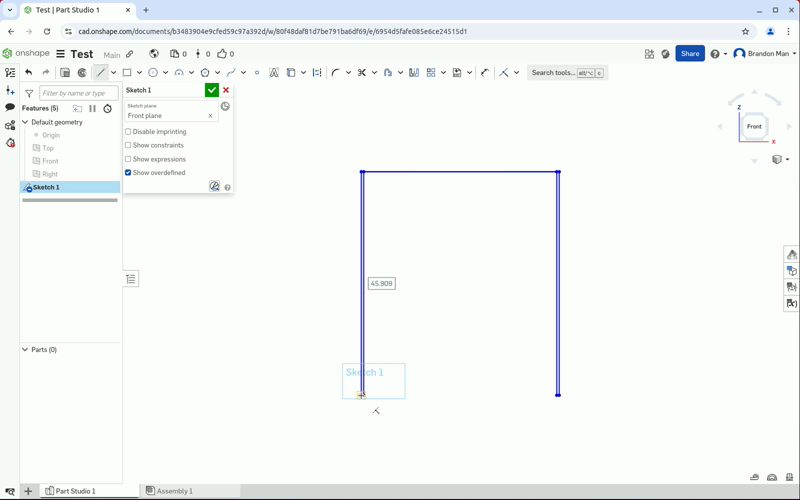
key(esc)
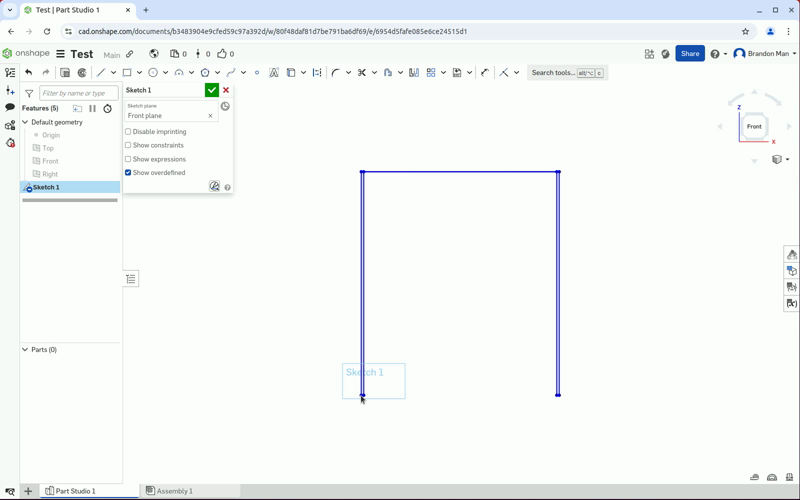
mouse_move(362, 268)
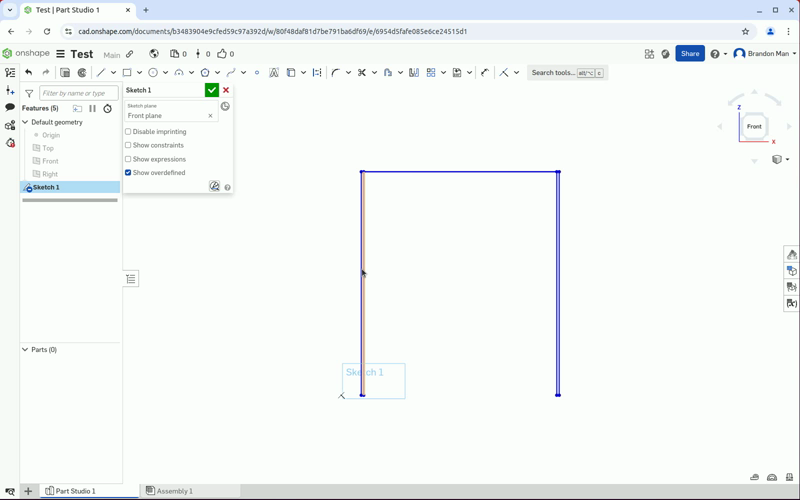
scroll(6)
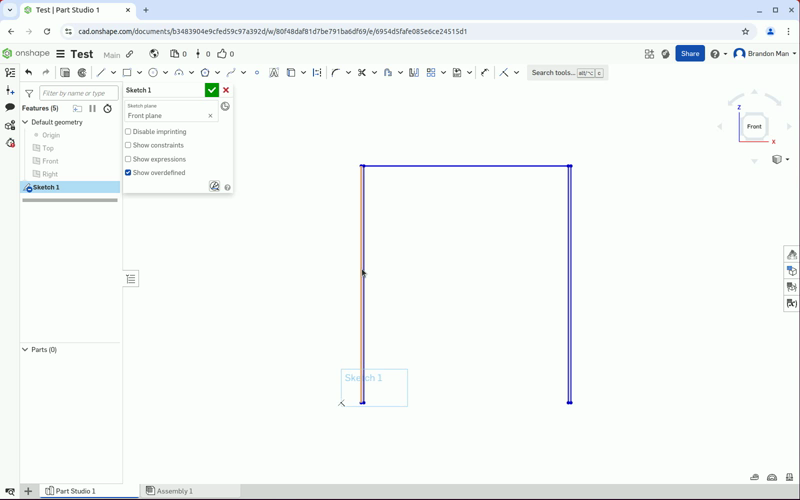
scroll(6)
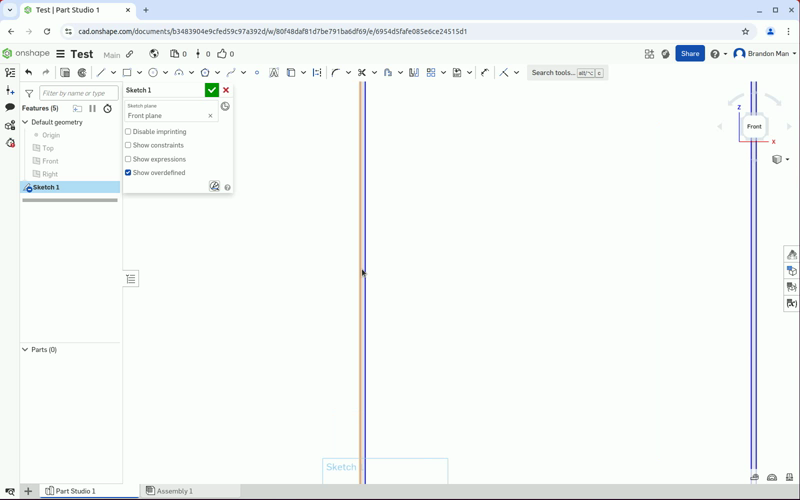
scroll(6)
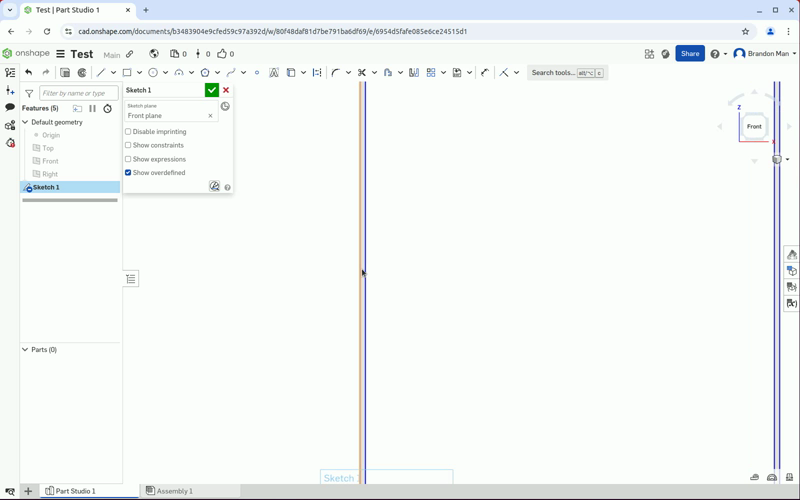
scroll(6)
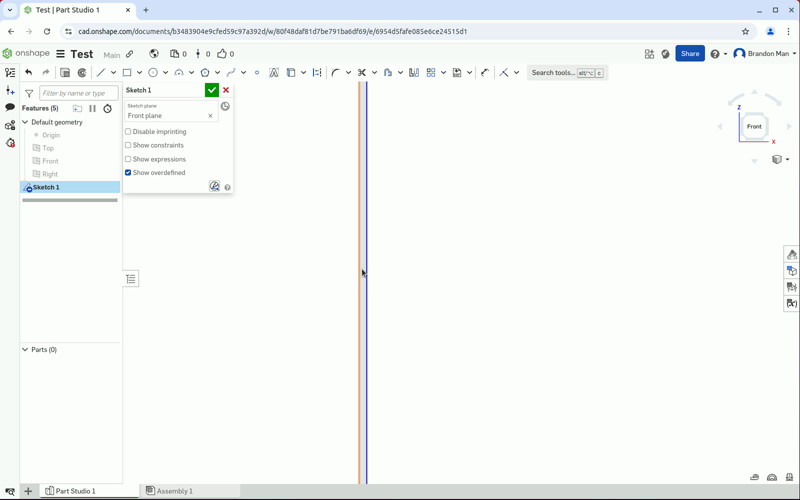
scroll(6)
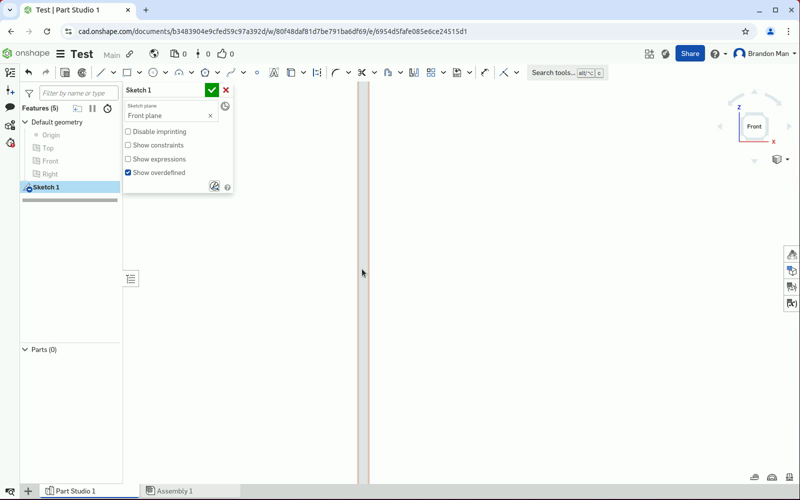
scroll(6)
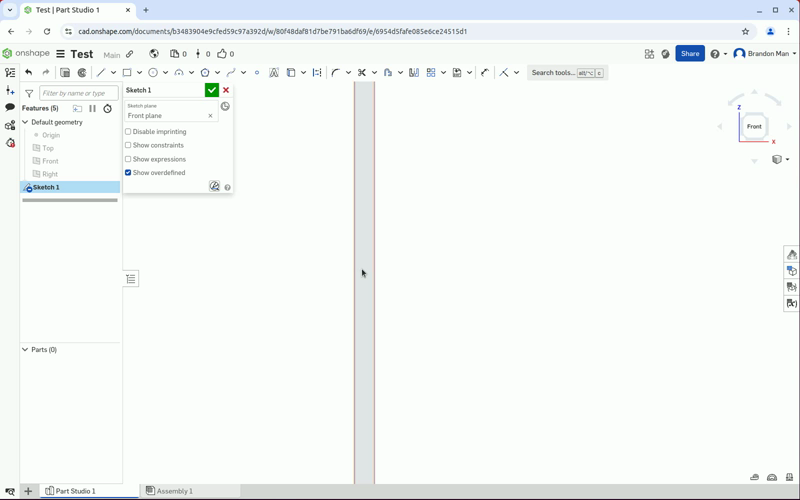
scroll(6)
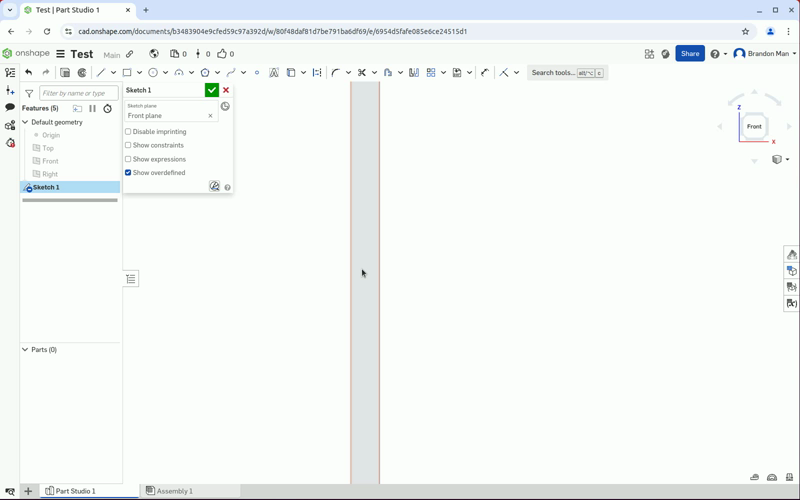
click(362, 268)
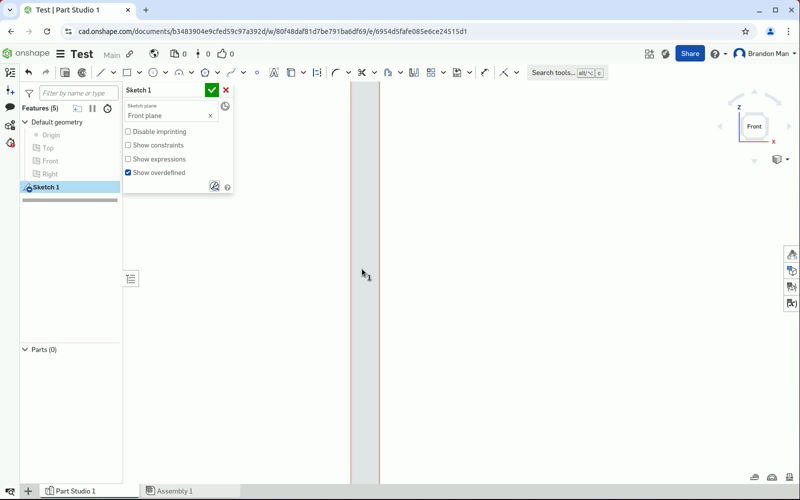
scroll(-6)
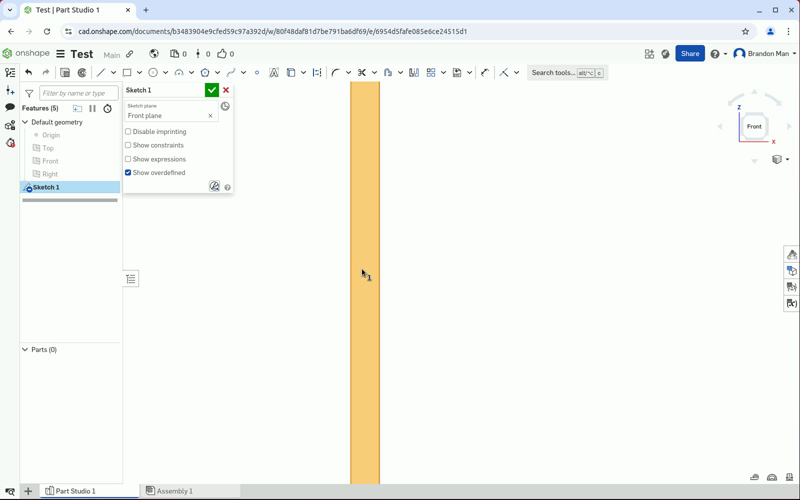
scroll(-6)
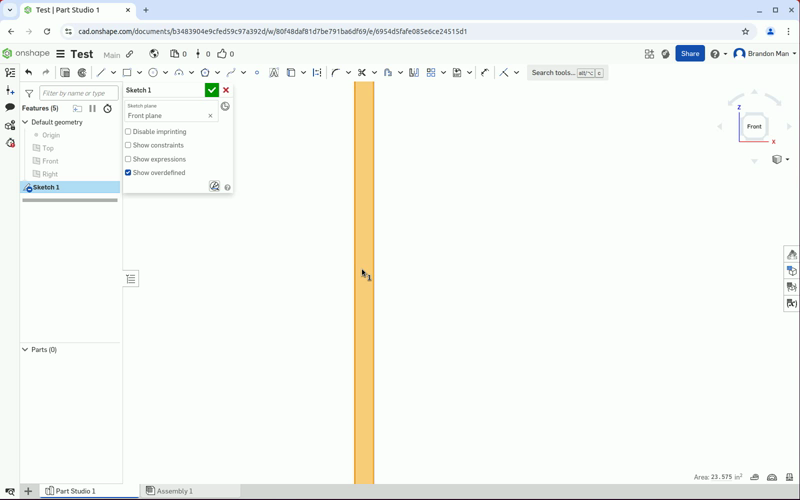
scroll(-6)
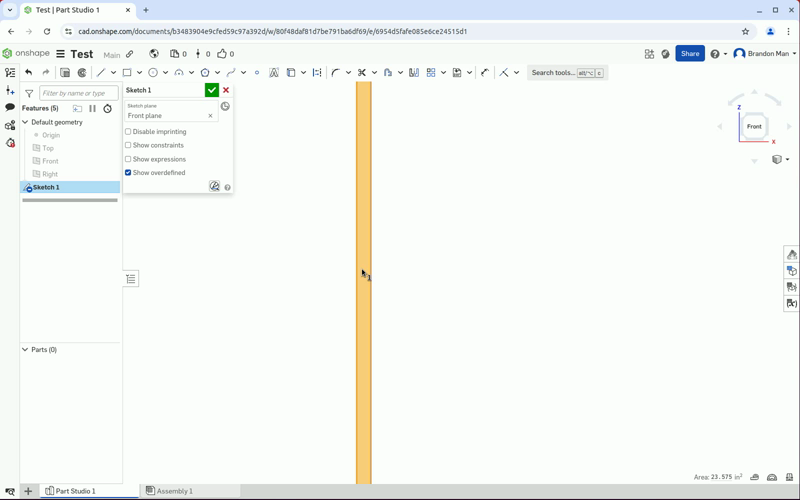
scroll(-6)
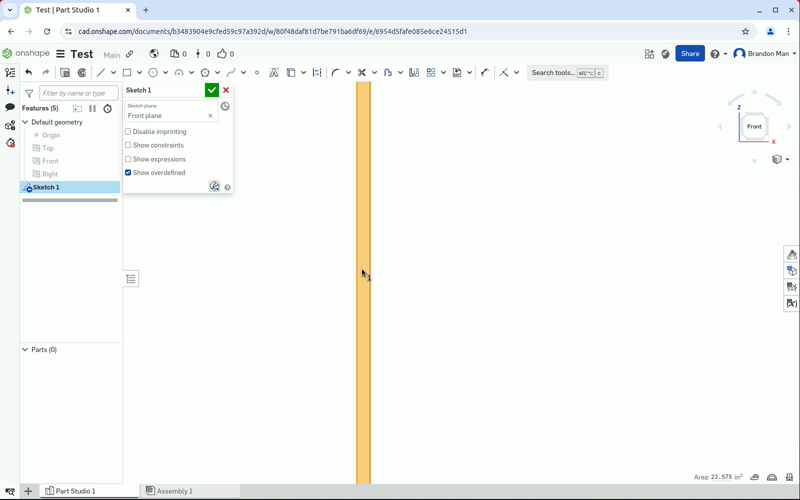
scroll(-6)
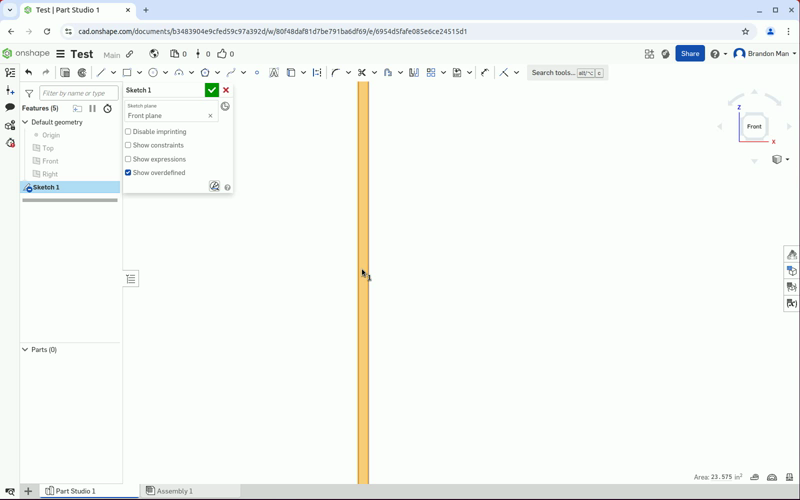
scroll(-6)
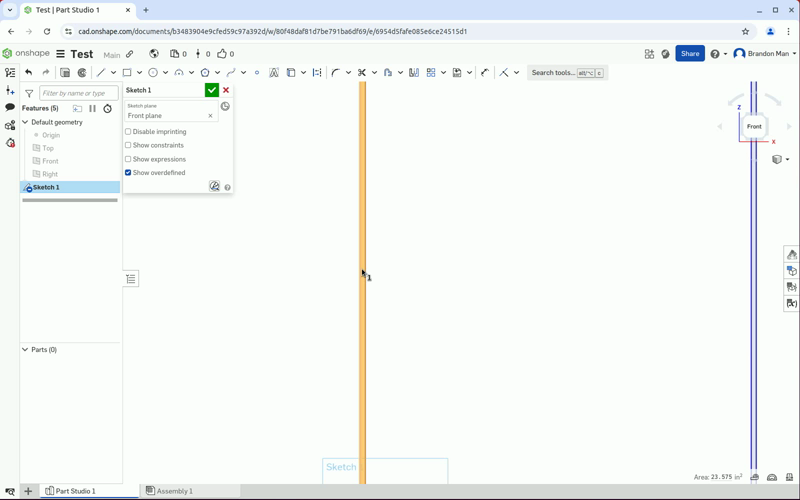
scroll(-6)
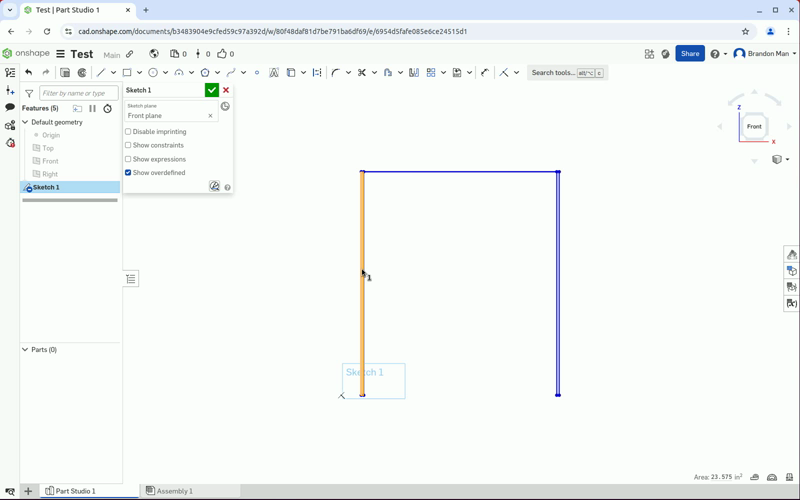
mouse_move(73, 352)
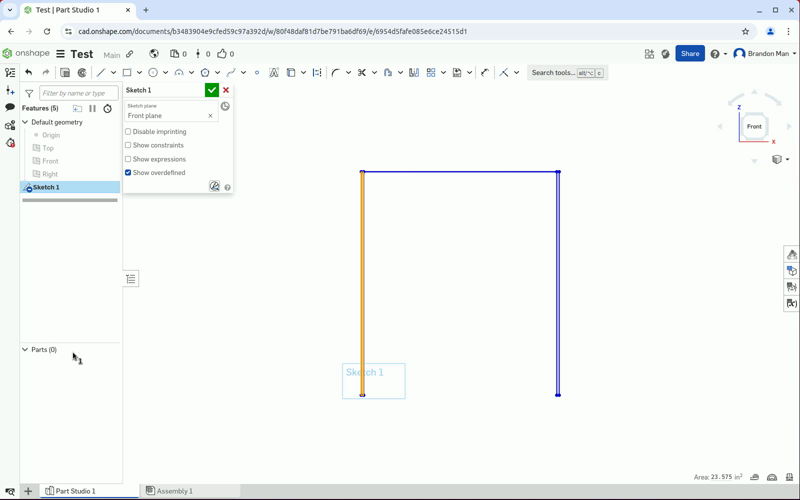
key(shift+y)
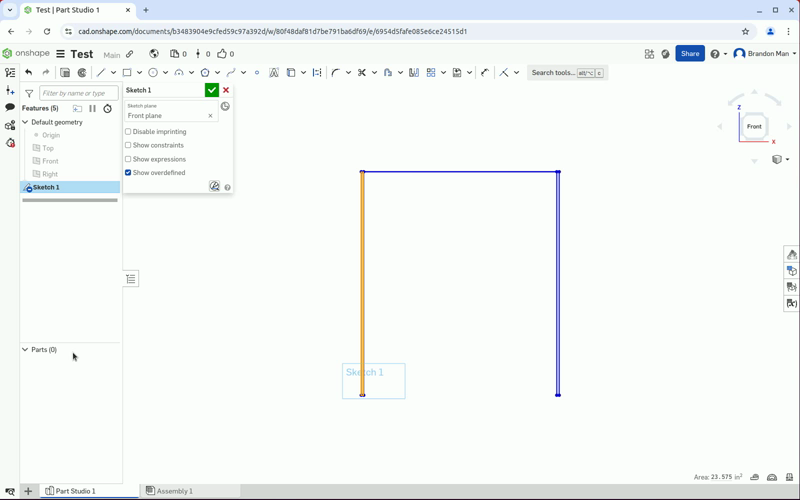
key(shift+e)
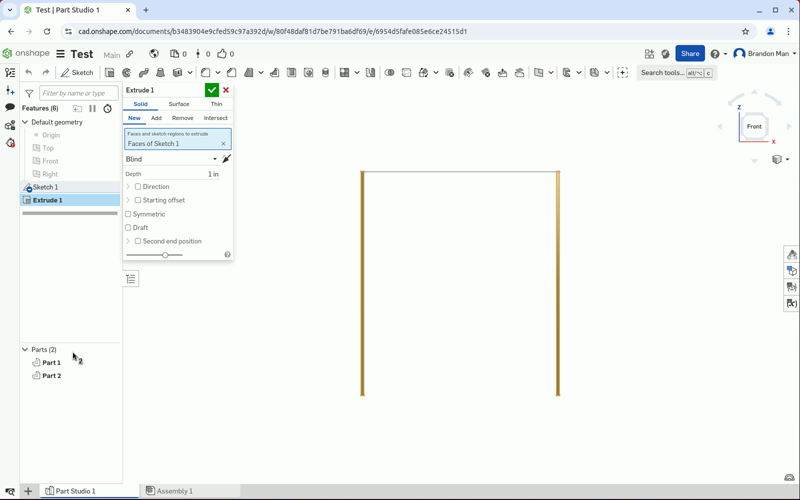
mouse_move(143, 106)
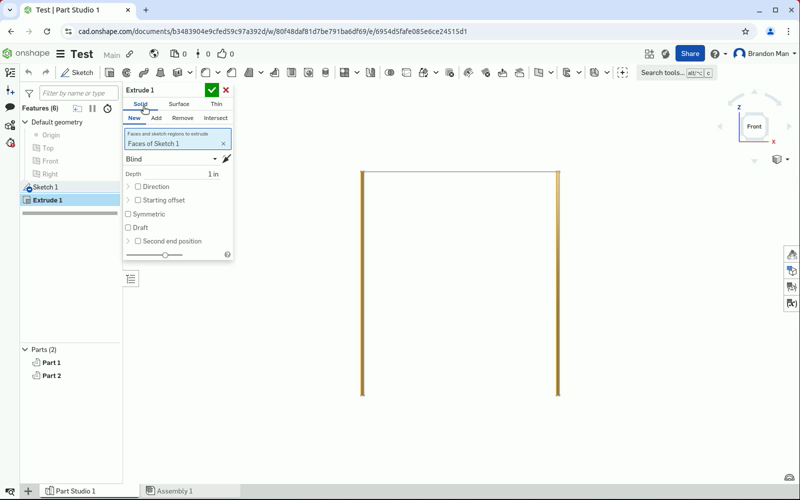
click(143, 106)
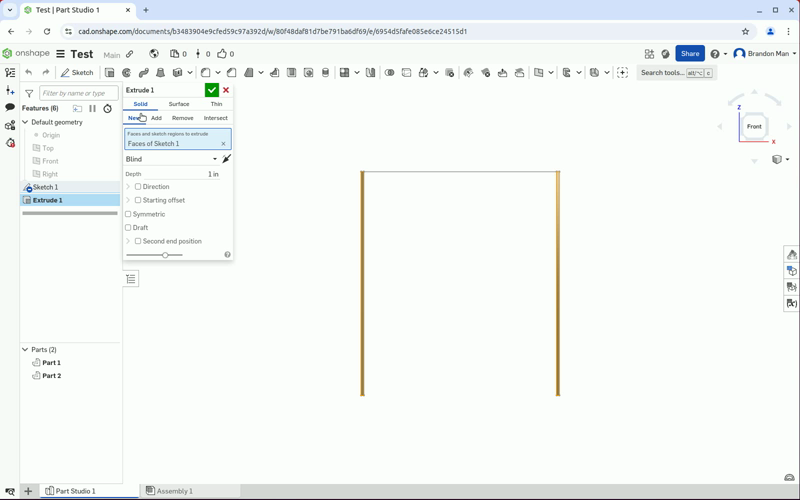
mouse_move(137, 120)
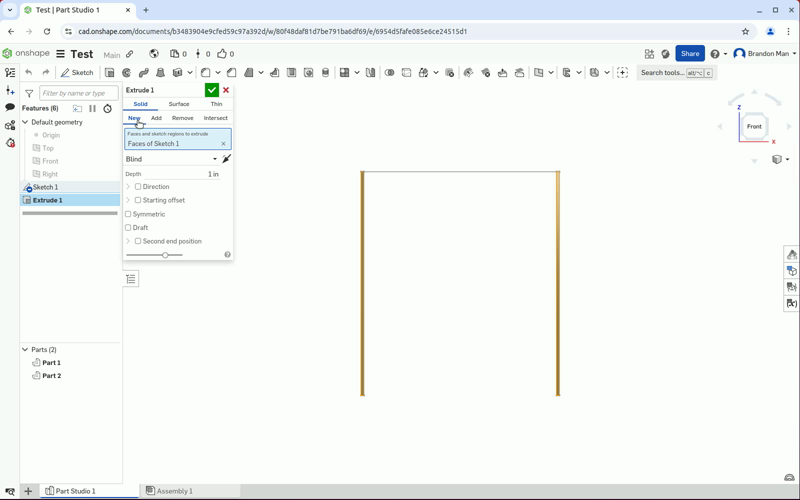
click(137, 120)
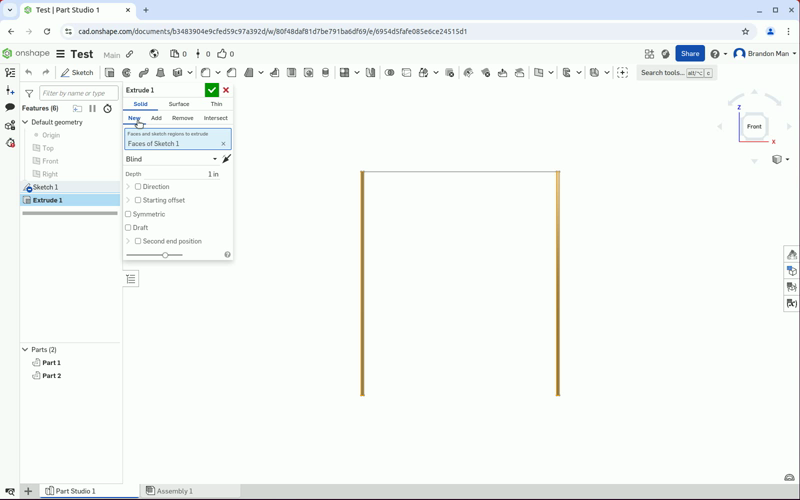
key(tab, 4)
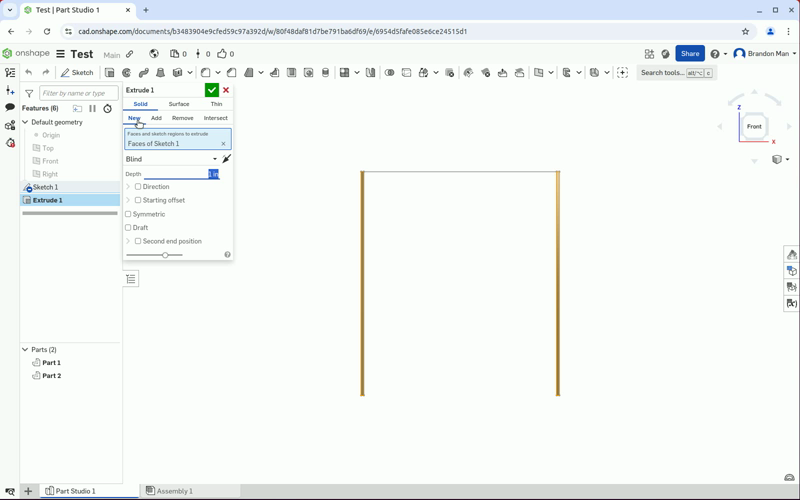
text(4.092)
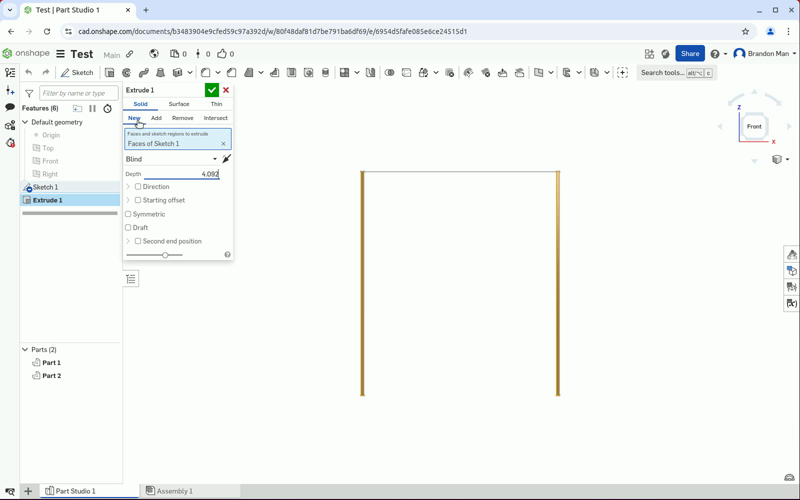
key(enter)
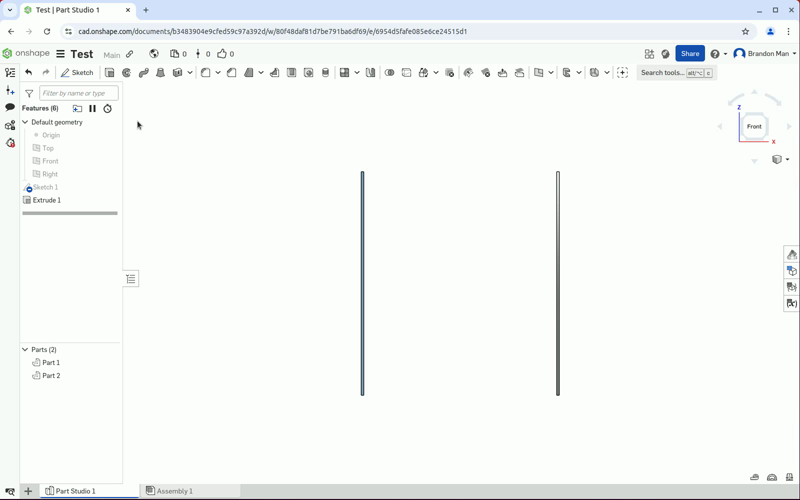
key(shift+h)
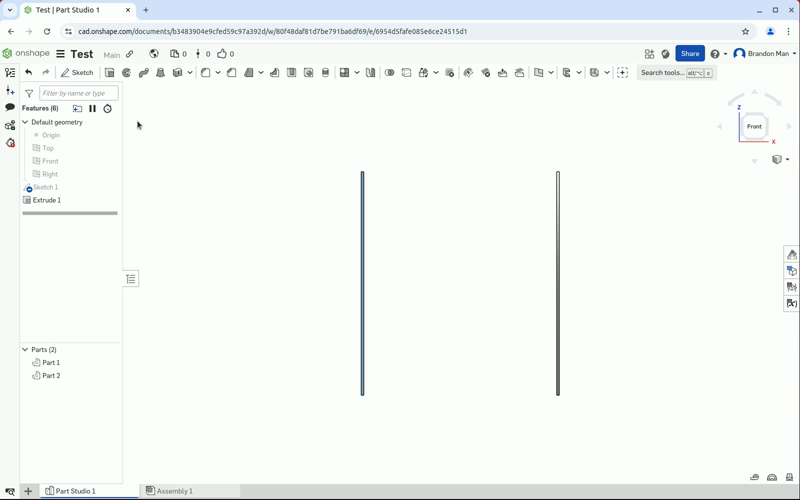
key(shift+h)
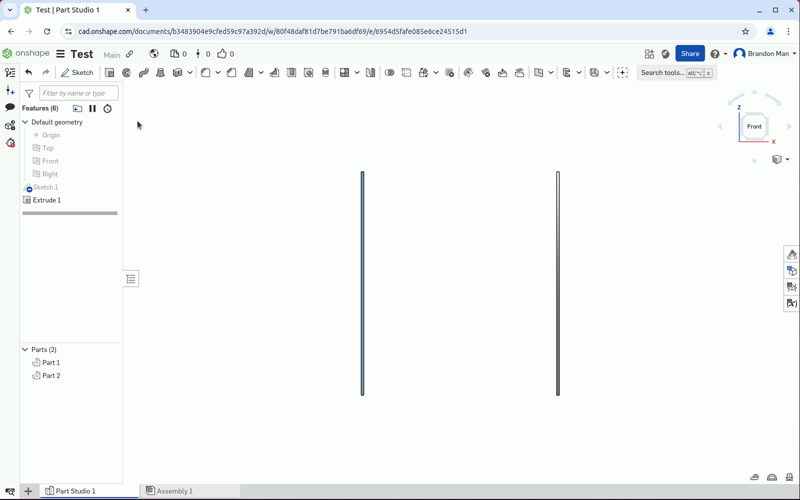
mouse_move(73, 189)
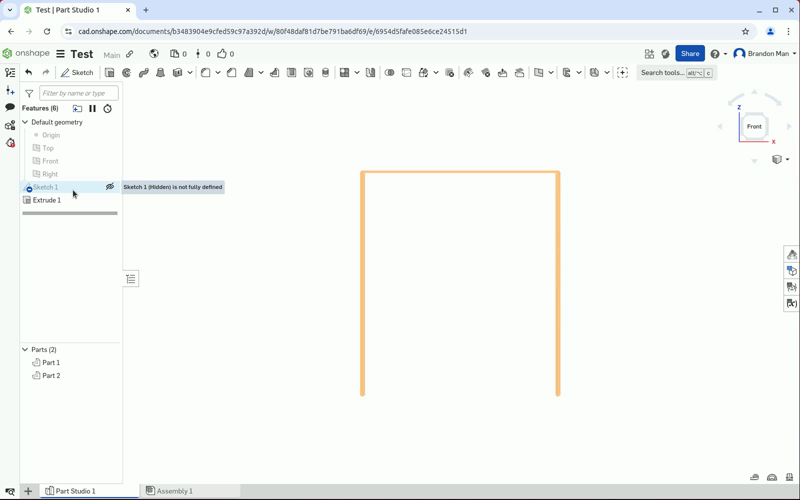
click(73, 189)
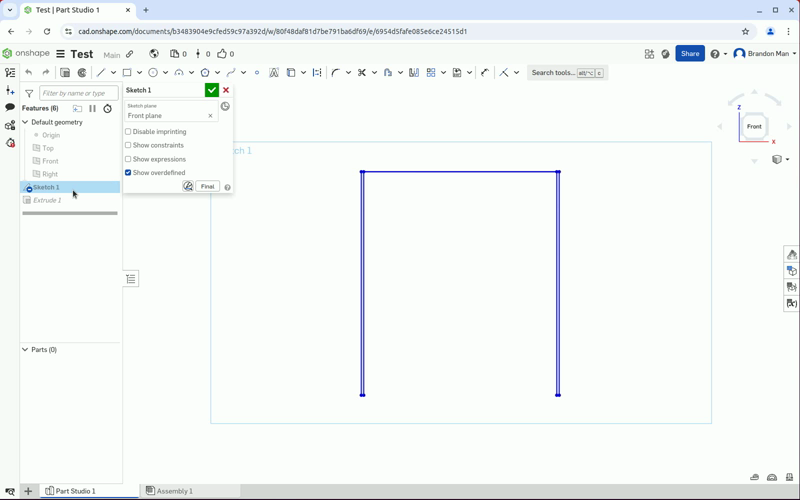
mouse_move(229, 92)
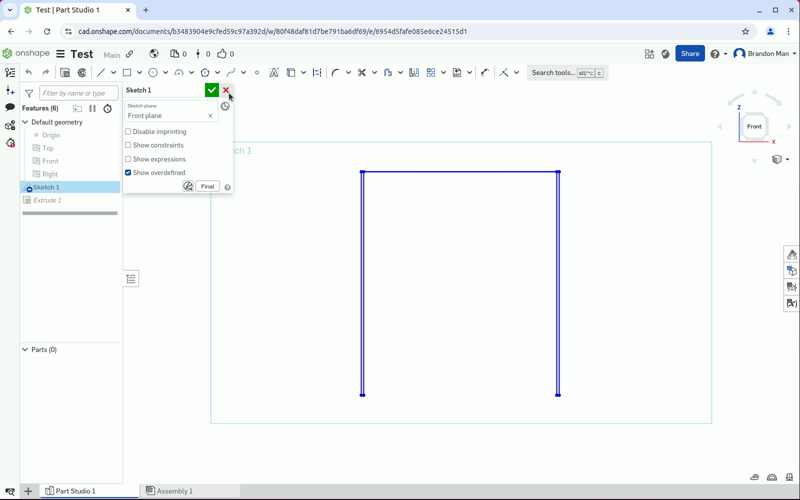
click(229, 92)
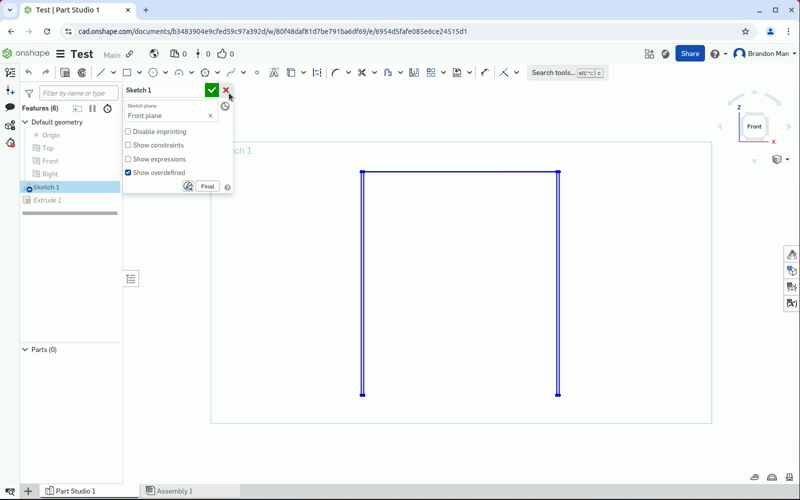
key(shift+s)
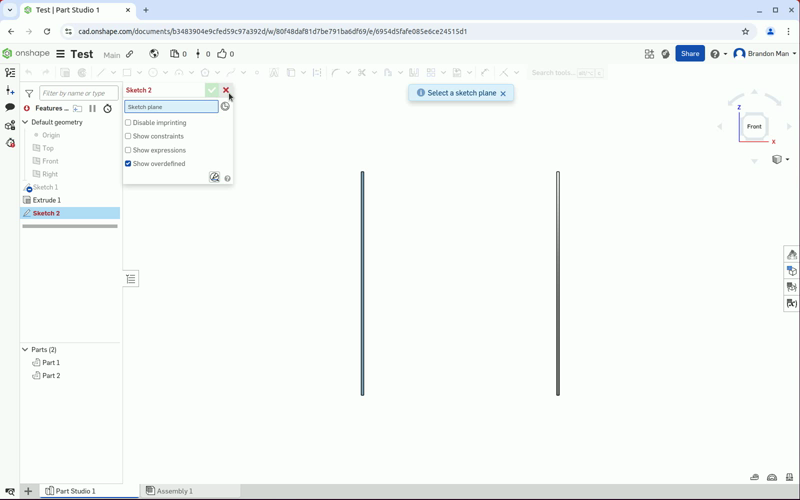
mouse_move(73, 163)
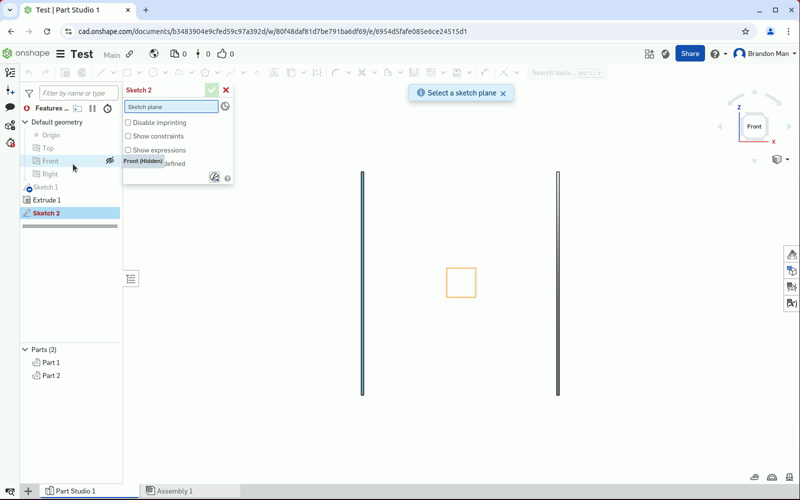
click(73, 163)
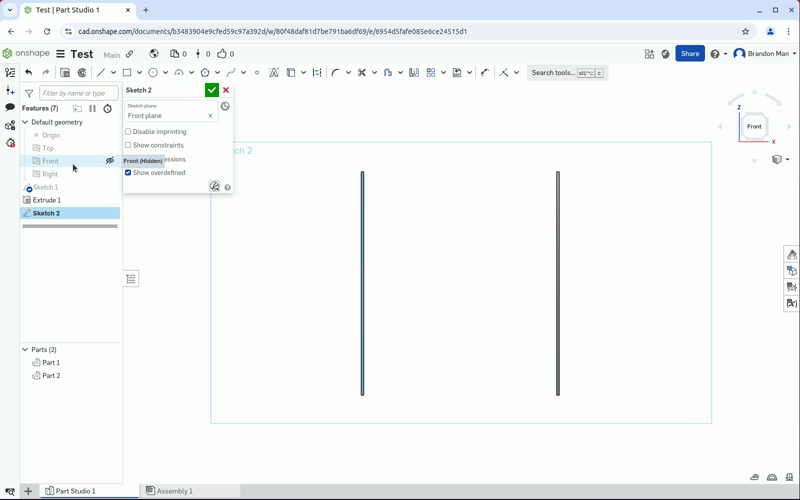
mouse_move(73, 352)
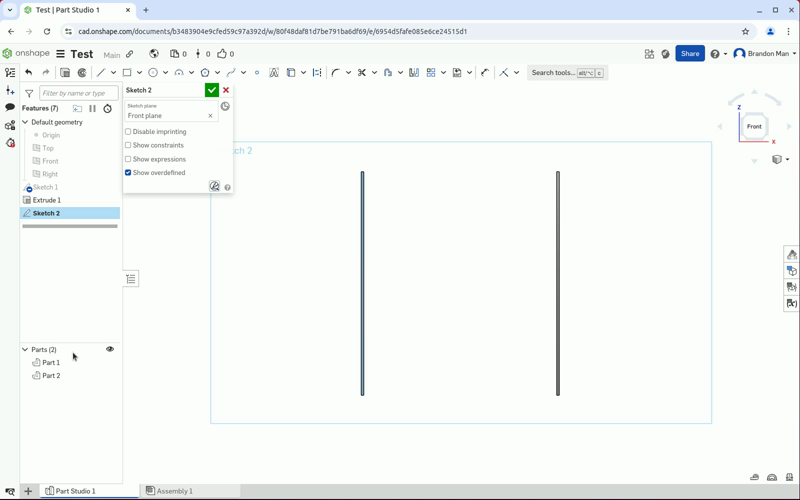
key(y)
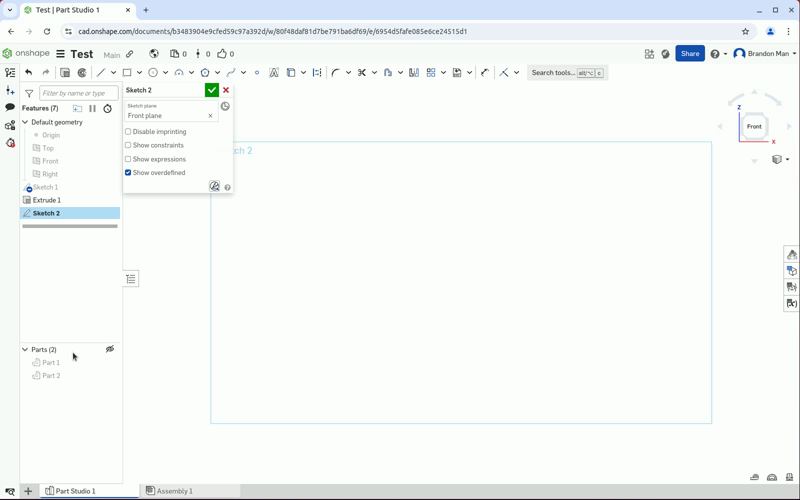
key(l)
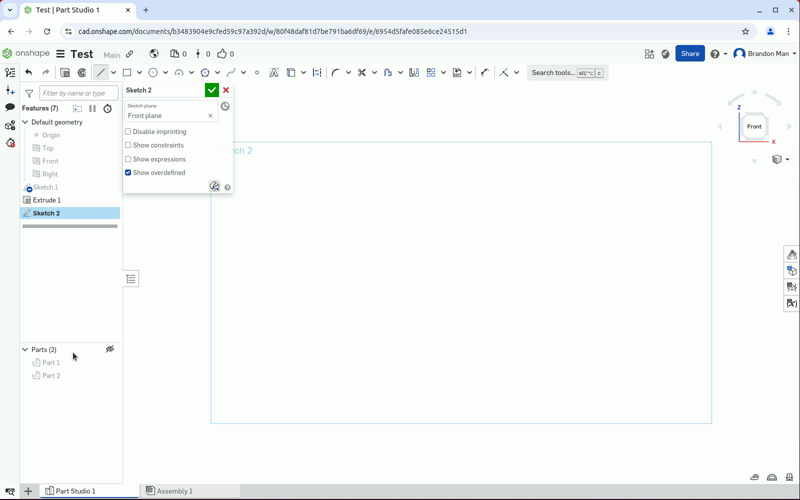
key_down(shift)
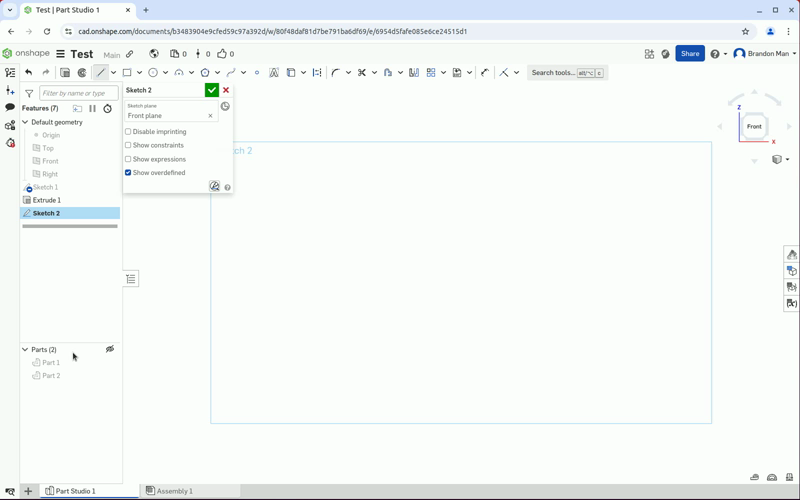
mouse_move(363, 395)
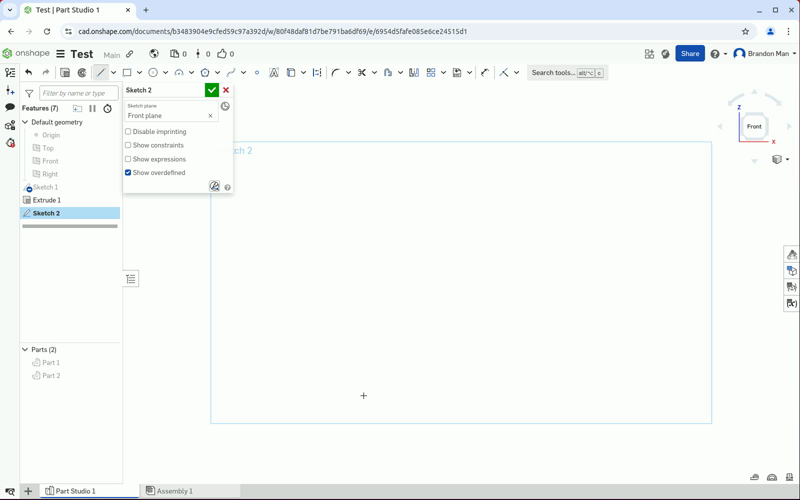
click(363, 395)
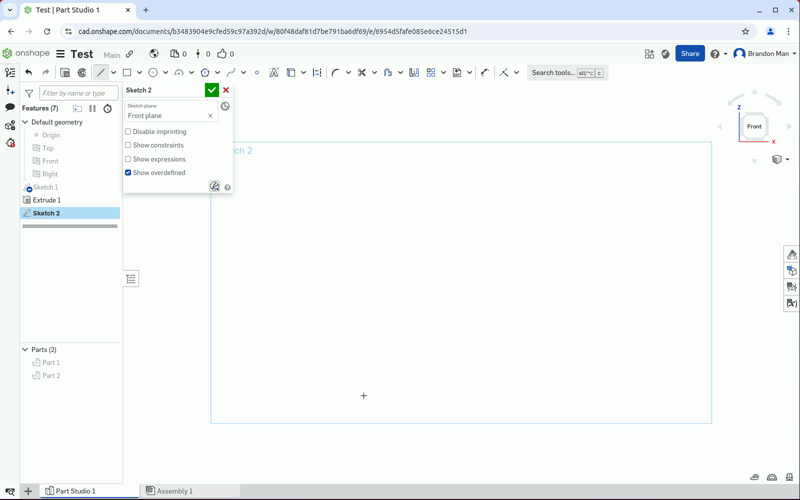
key_up(shift)
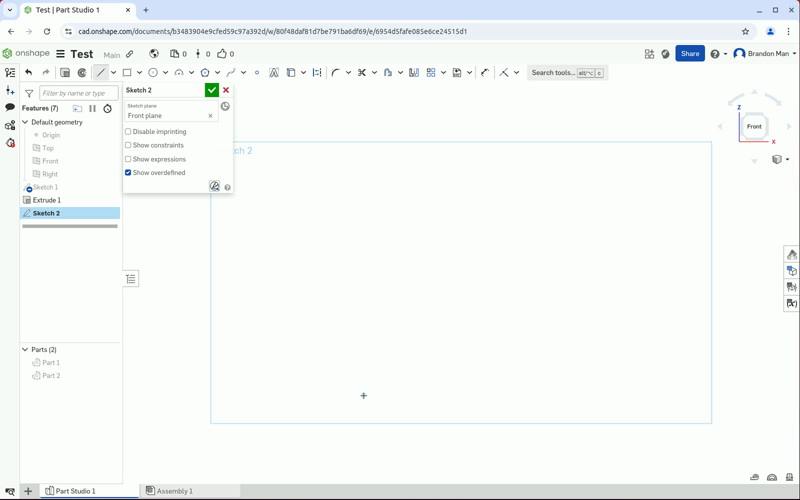
key_down(shift)
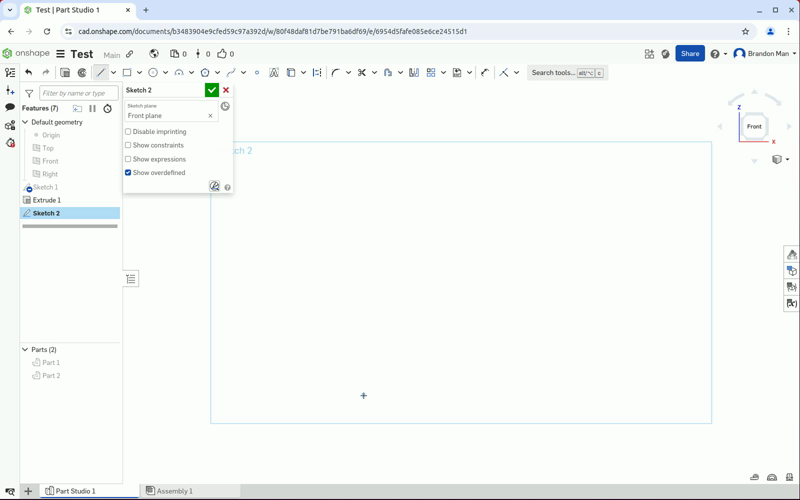
mouse_move(556, 395)
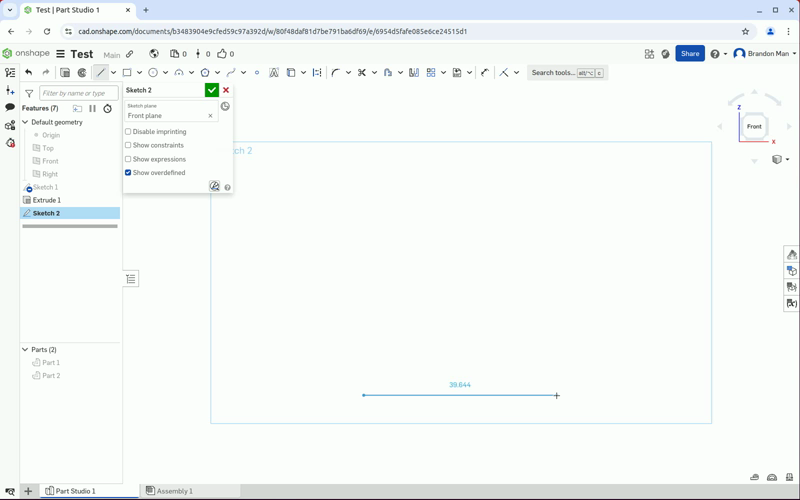
click(556, 395)
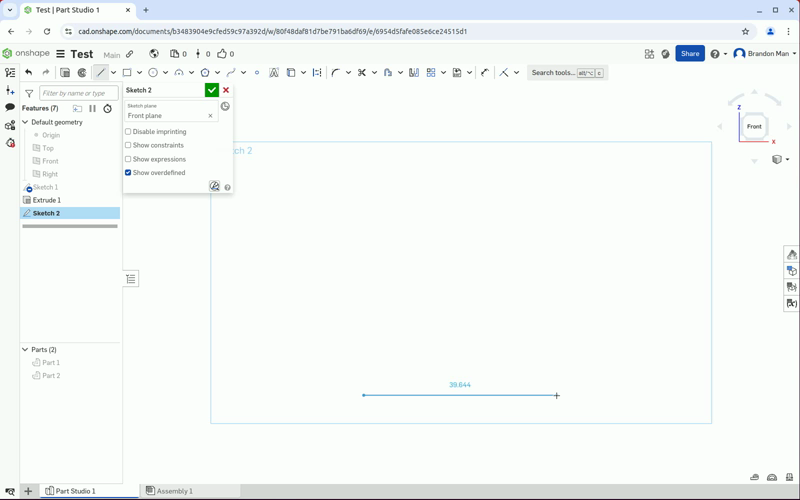
key_up(shift)
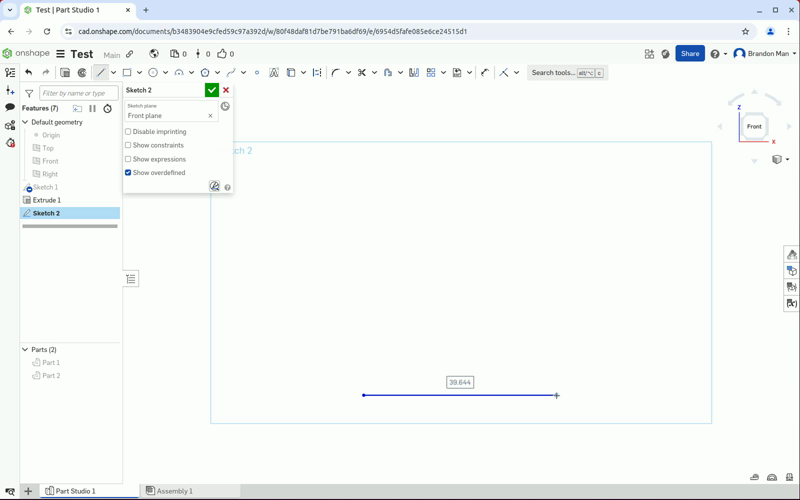
key_down(shift)
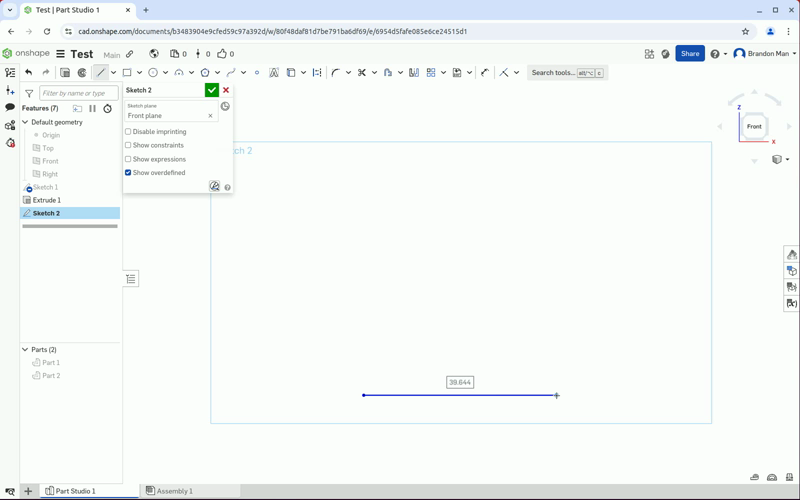
mouse_move(556, 171)
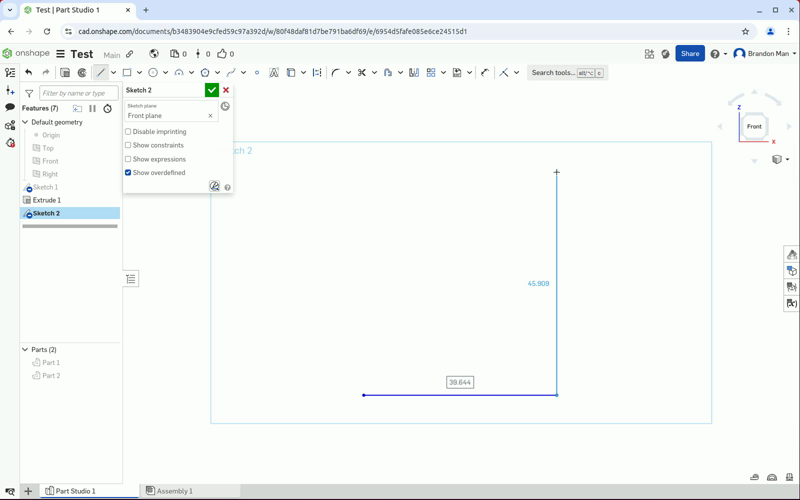
click(556, 171)
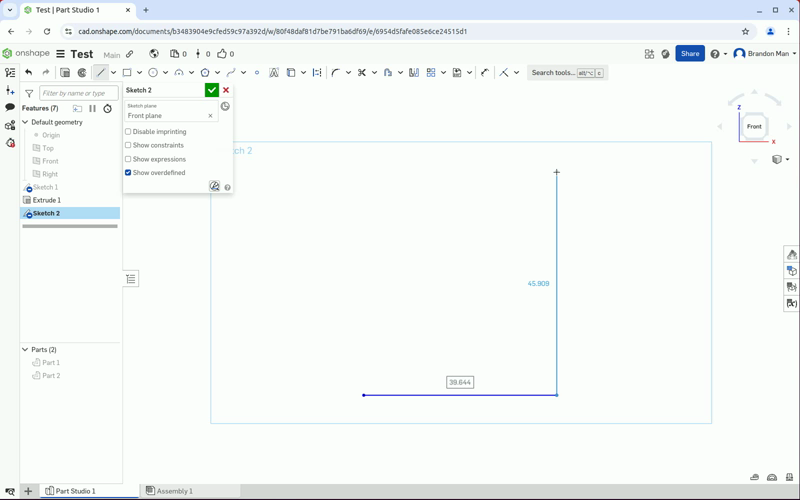
key_up(shift)
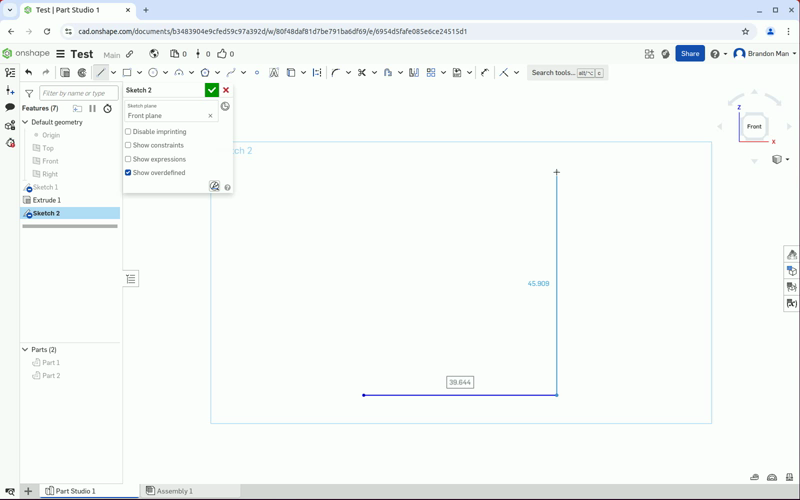
key_down(shift)
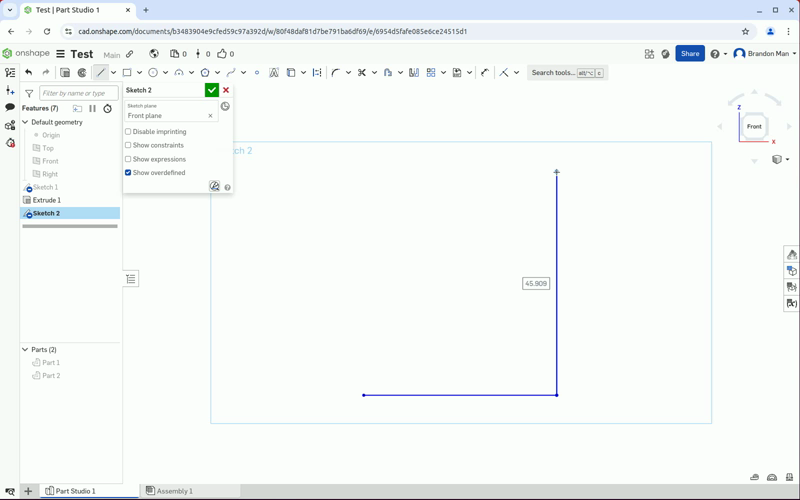
mouse_move(363, 171)
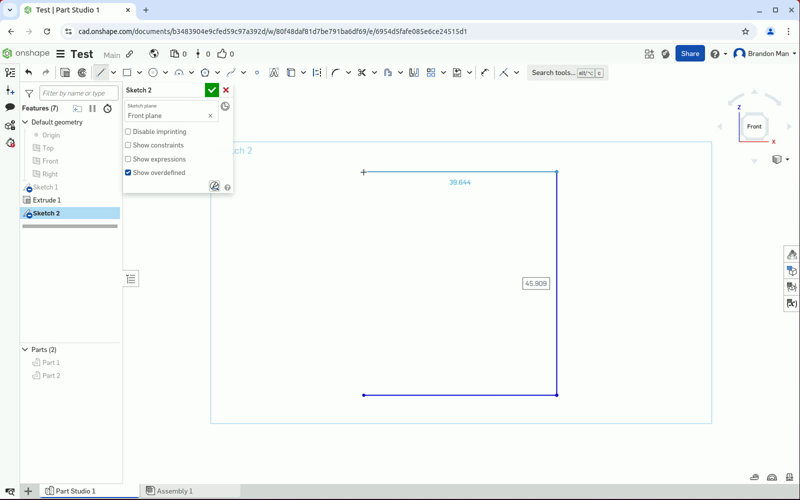
click(363, 171)
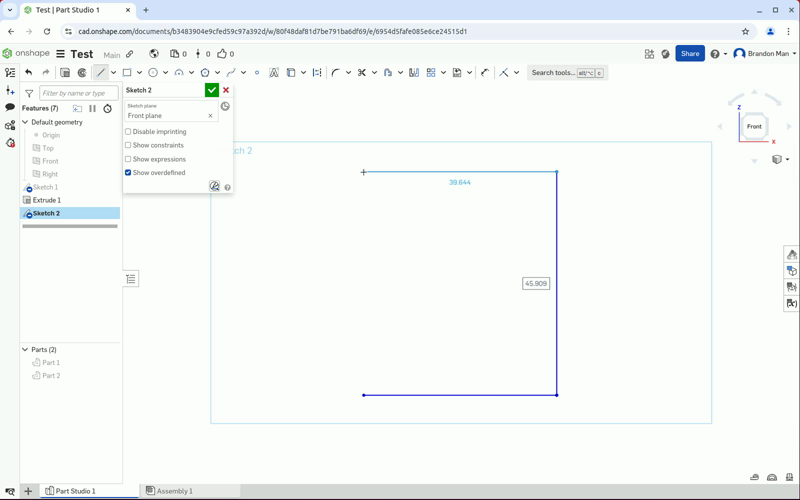
key_up(shift)
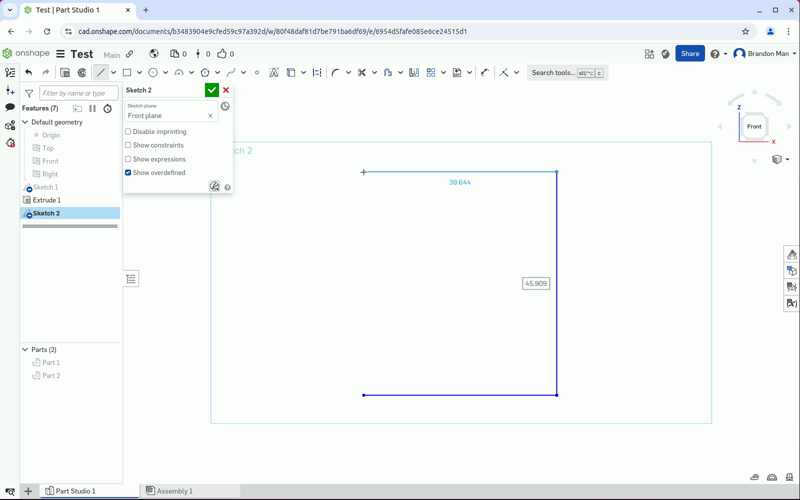
key_down(shift)
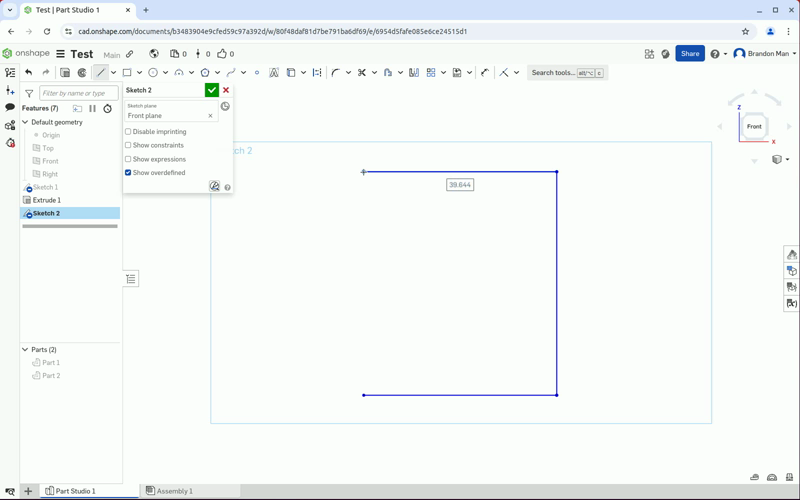
mouse_move(363, 395)
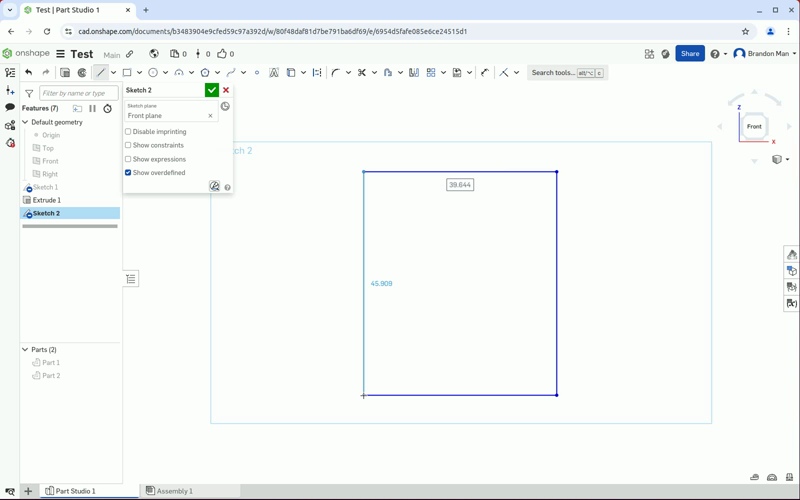
key_up(shift)
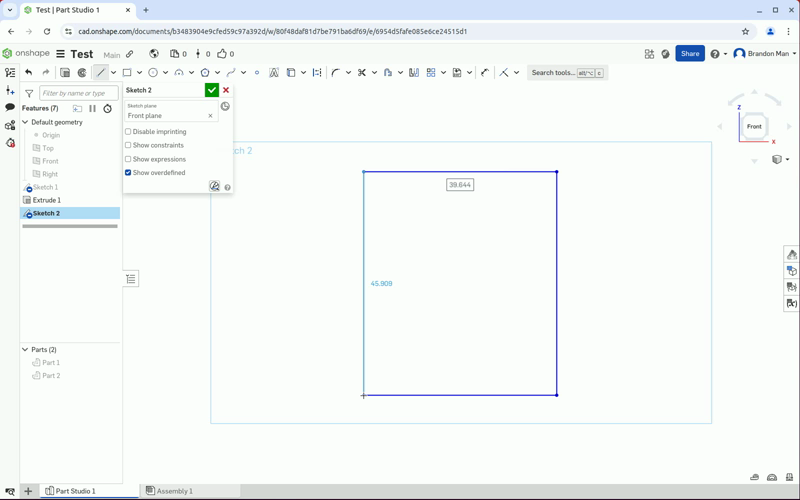
click(363, 395)
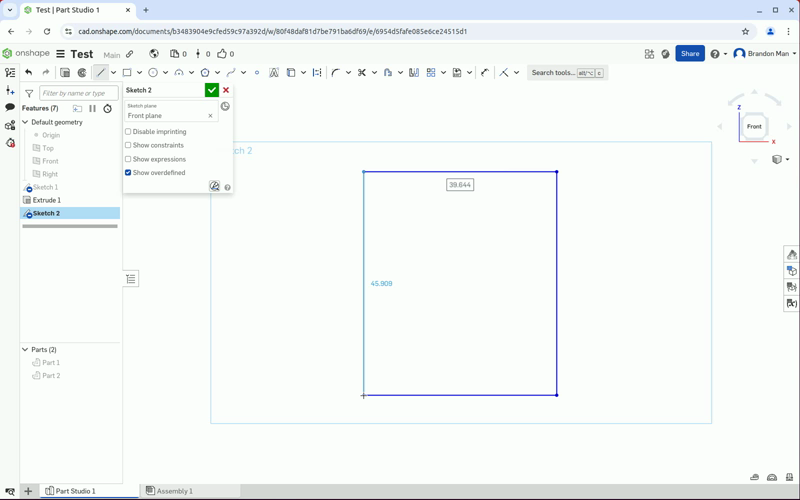
key(esc)
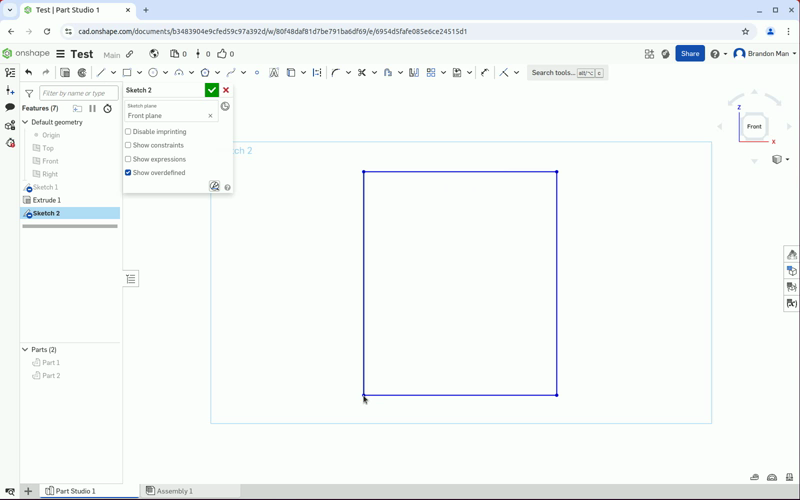
mouse_move(445, 345)
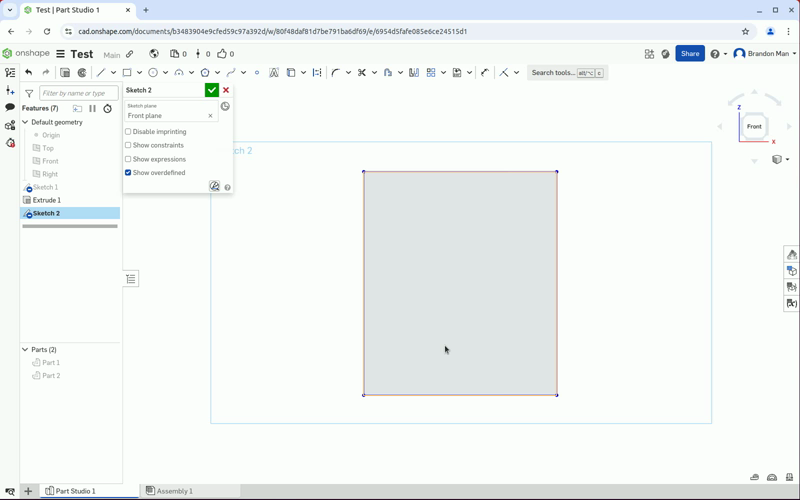
click(445, 345)
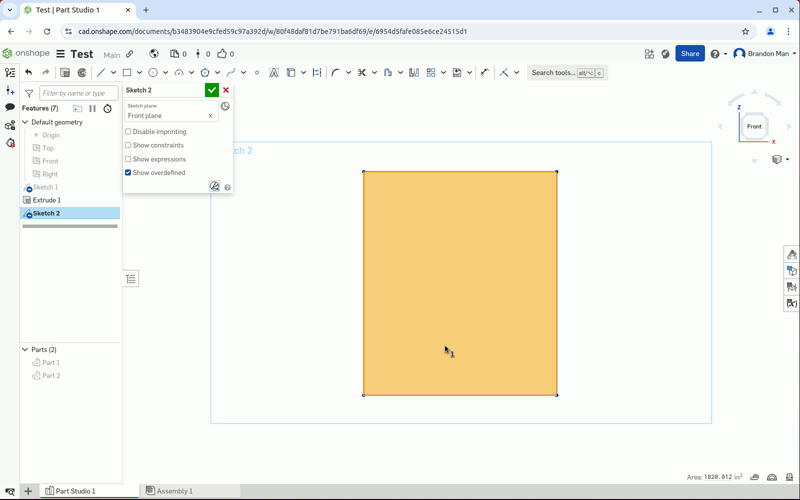
mouse_move(73, 352)
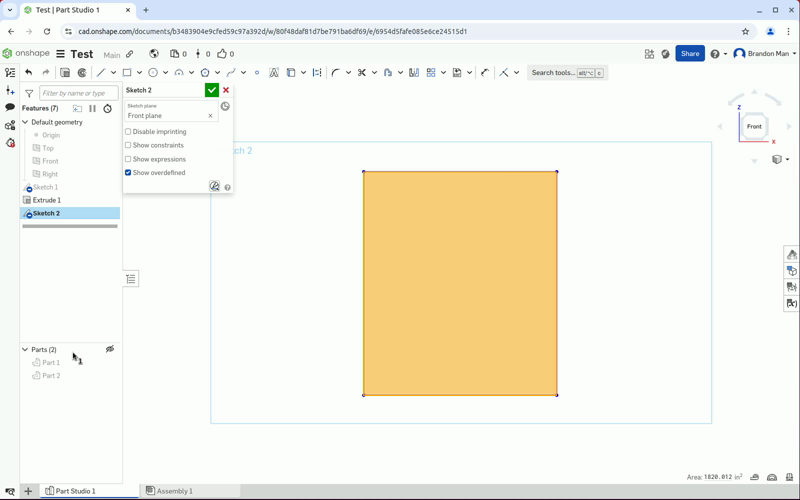
key(shift+y)
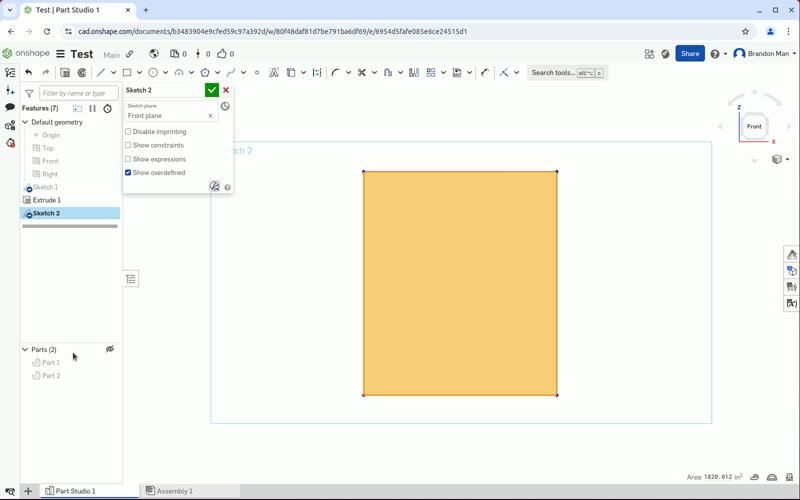
key(shift+e)
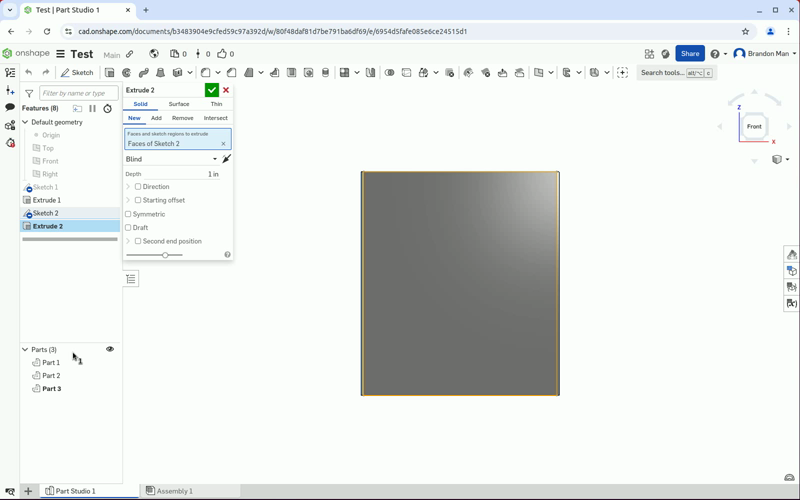
mouse_move(143, 106)
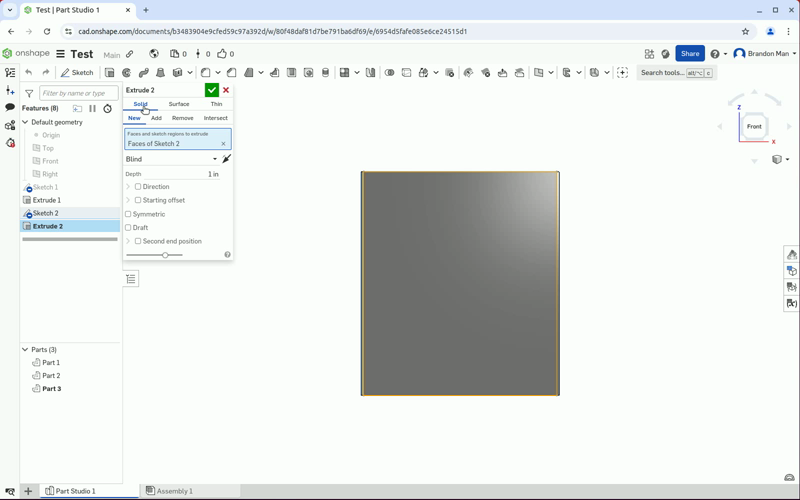
click(143, 106)
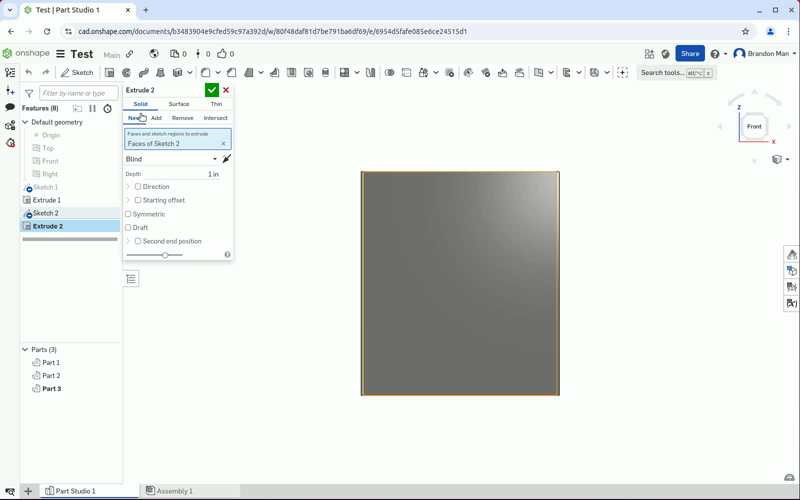
mouse_move(137, 120)
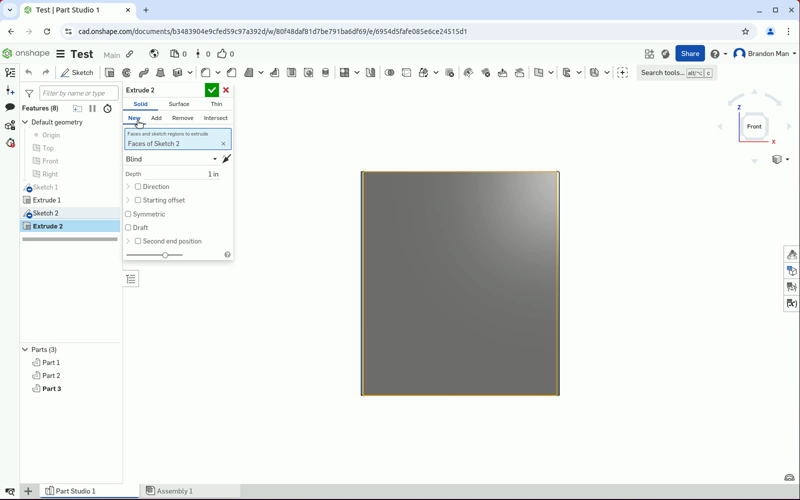
click(137, 120)
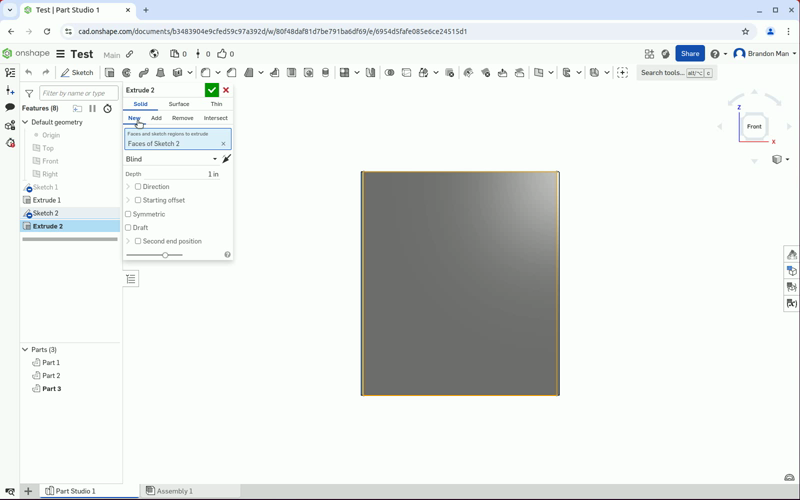
key(tab, 4)
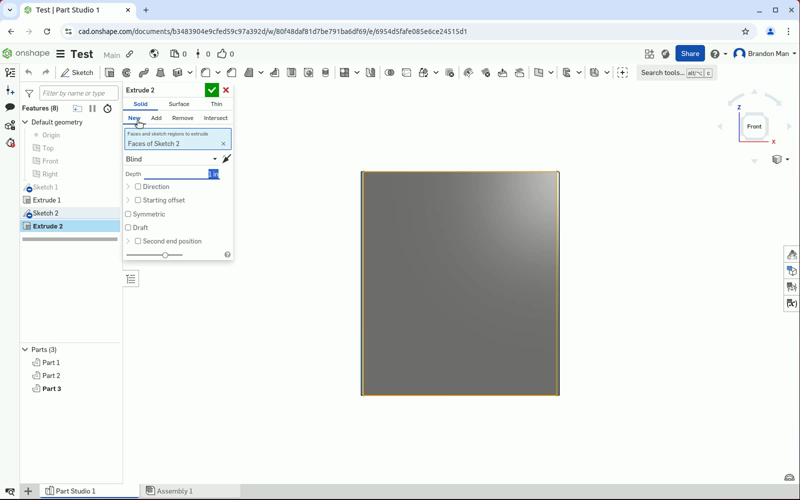
text(0.481)
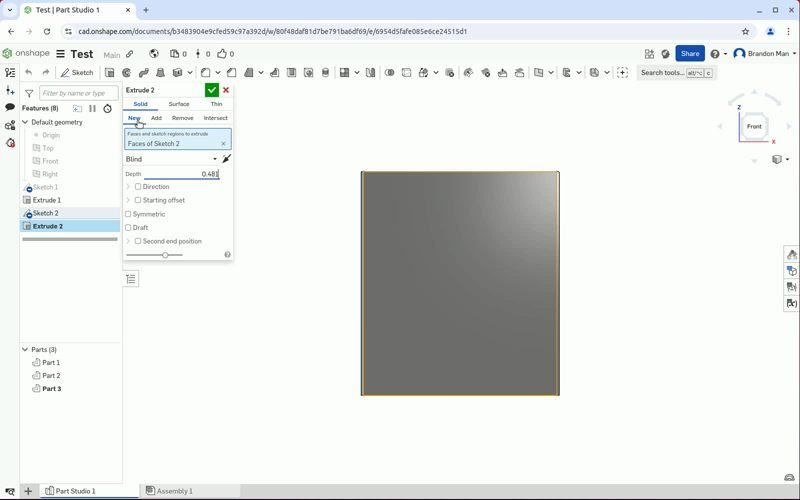
key(enter)
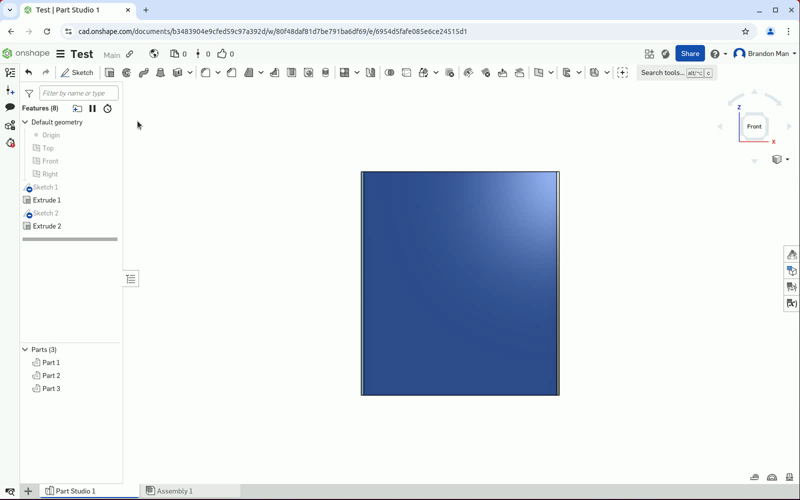
key(shift+h)
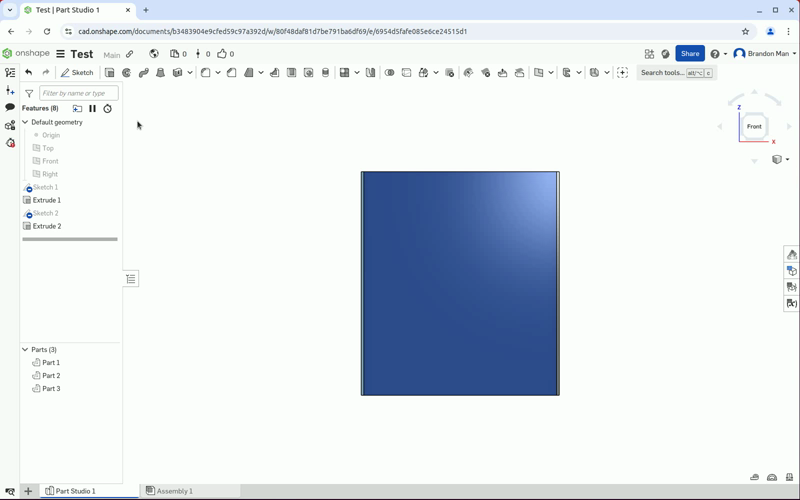
key(shift+h)
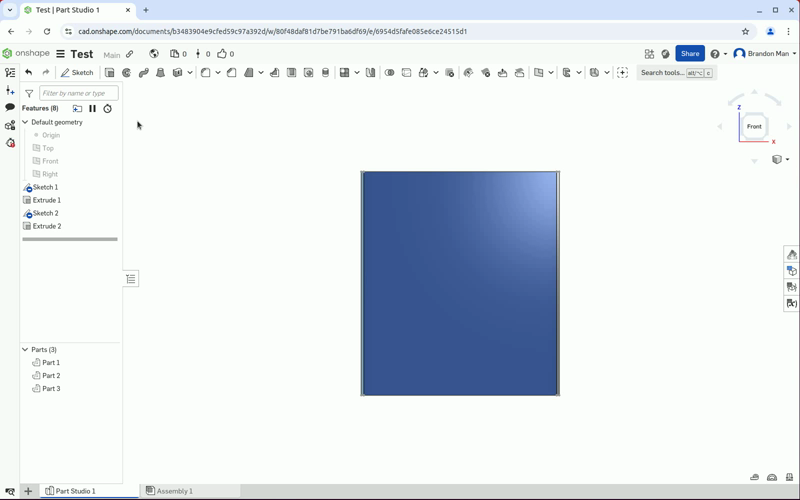
key(shift+7)
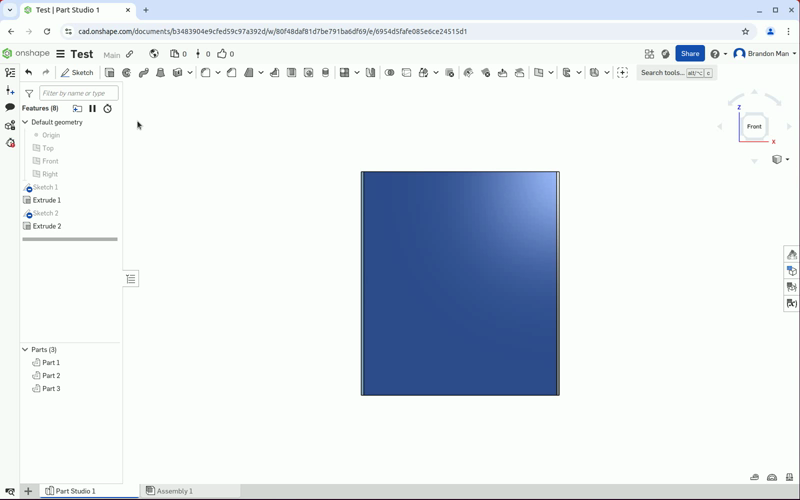
key(left, 2)
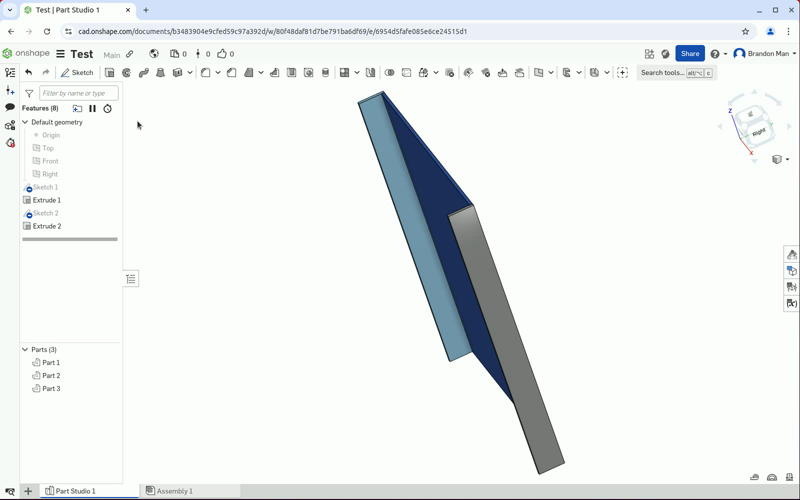
key(down, 2)
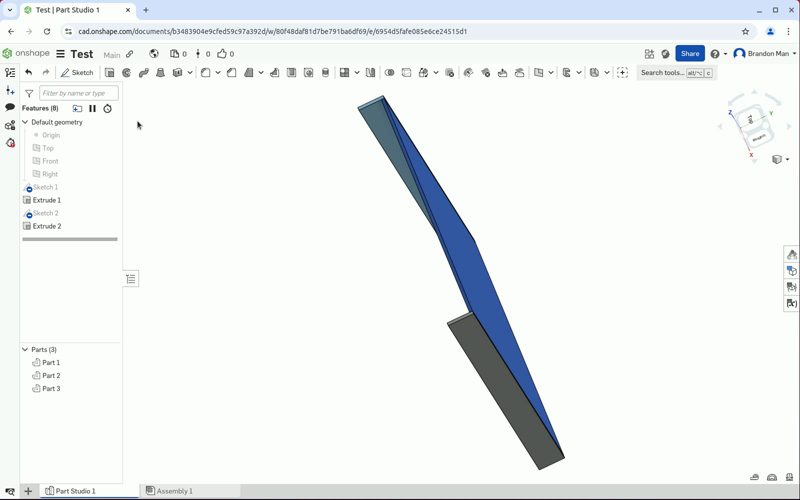
key(up, 2)
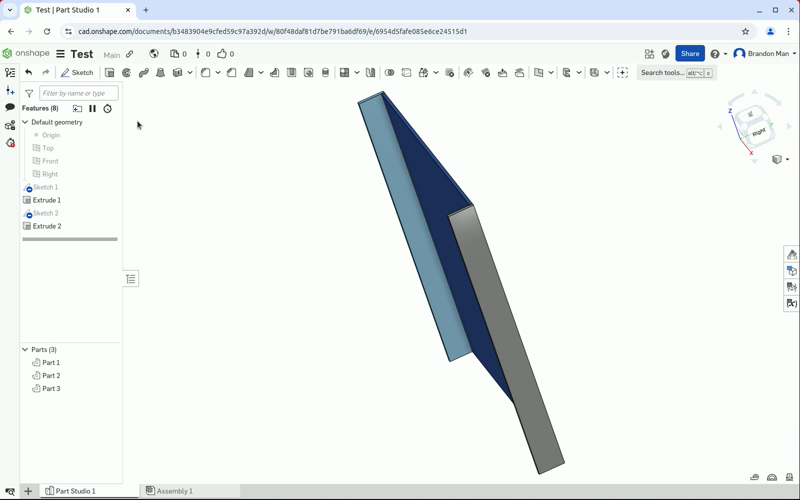
key(right, 2)
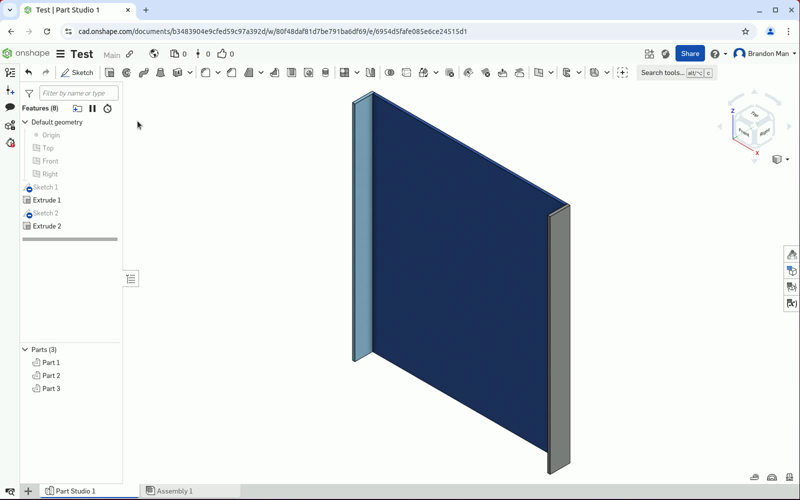
mouse_move(73, 189)
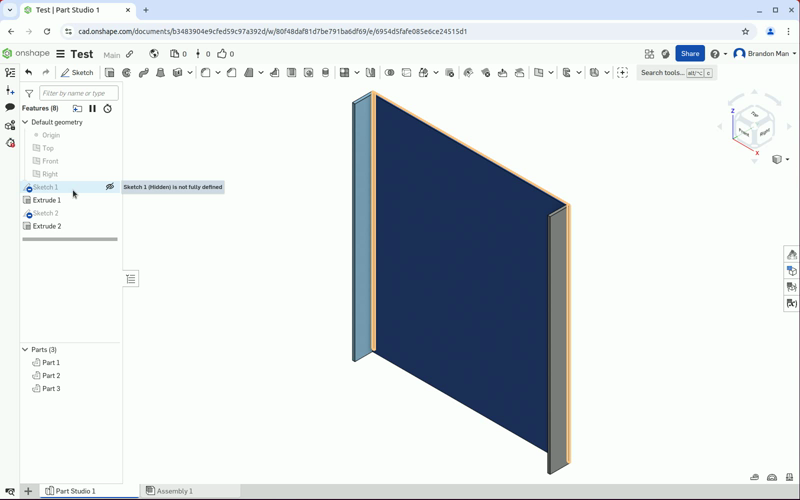
click(73, 189)